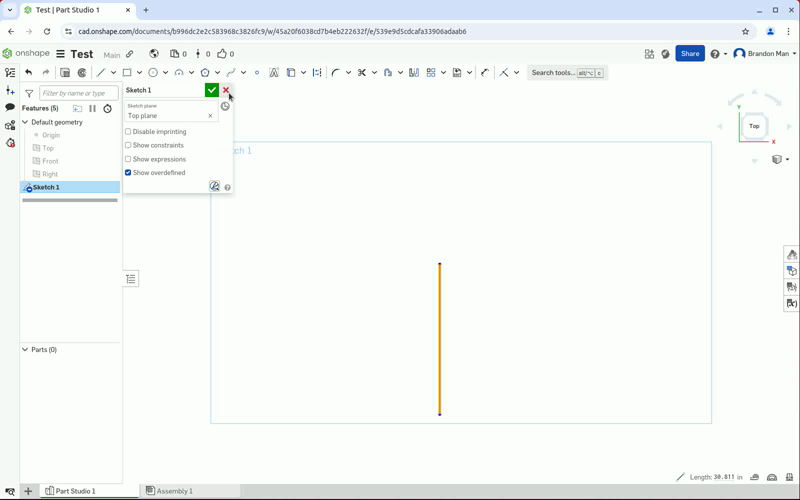
key(shift+h)
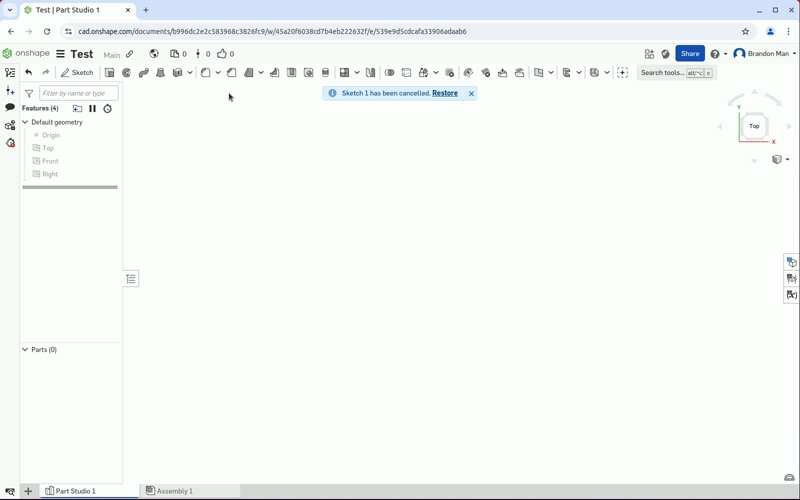
mouse_move(73, 352)
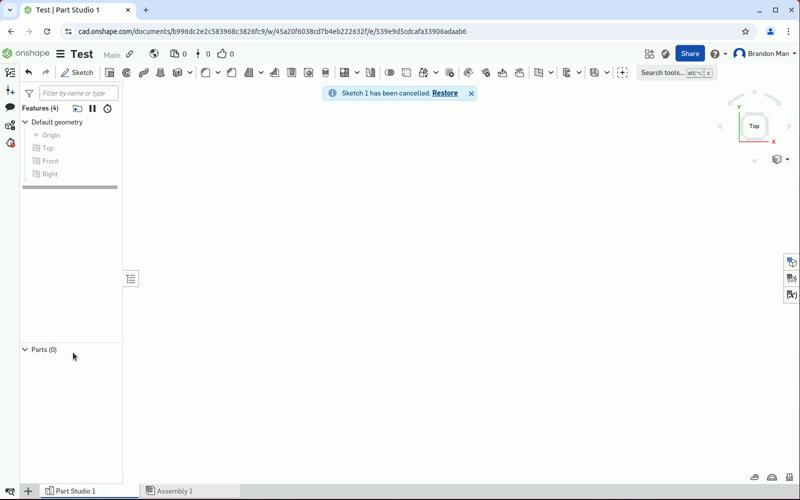
key(y)
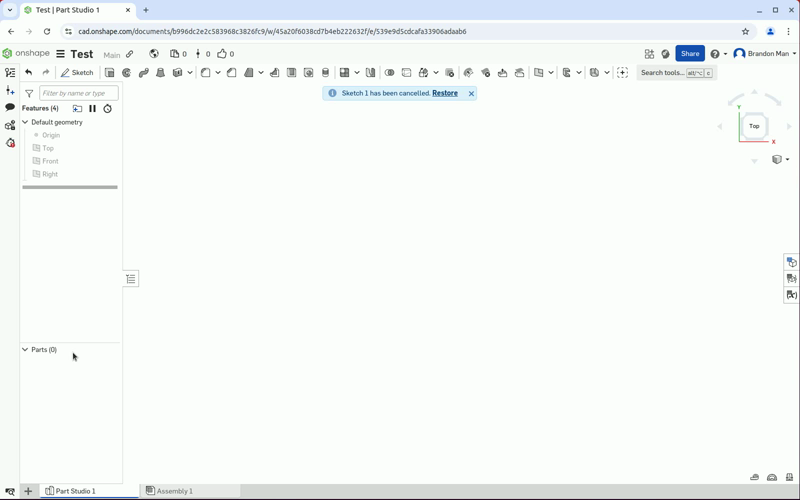
key(shift+p)
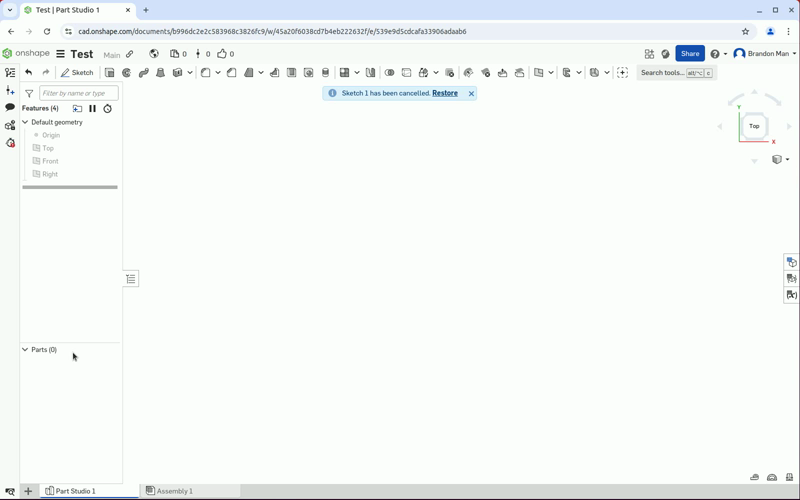
key(space)
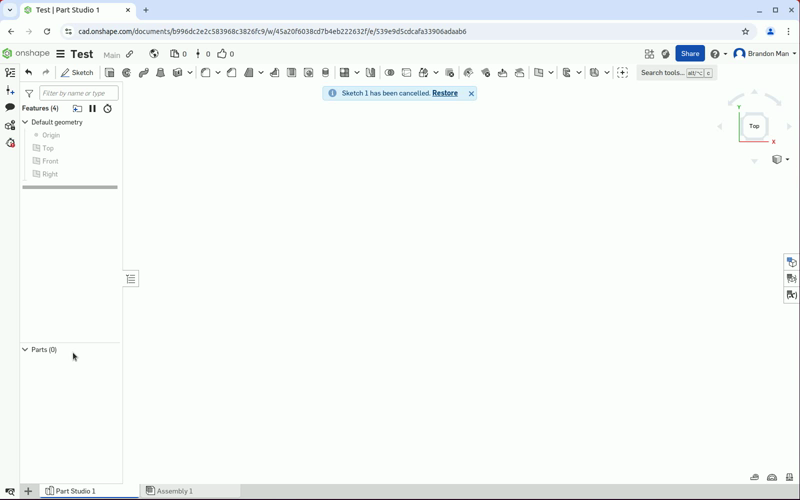
key_down(shift)
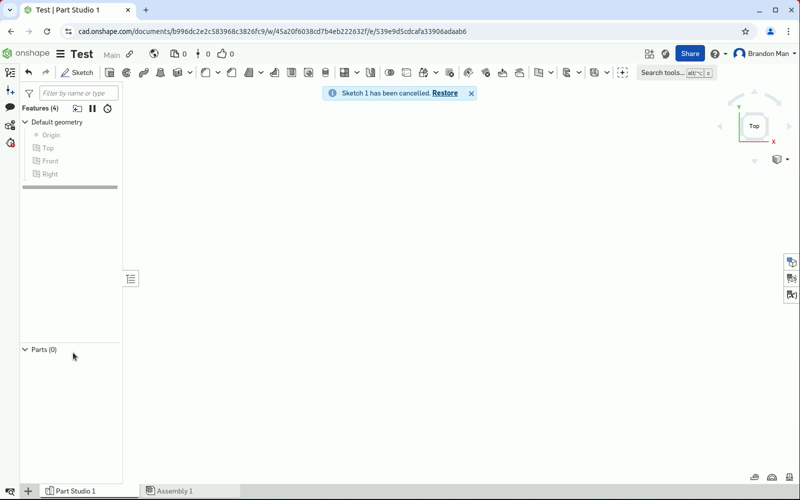
key(up)
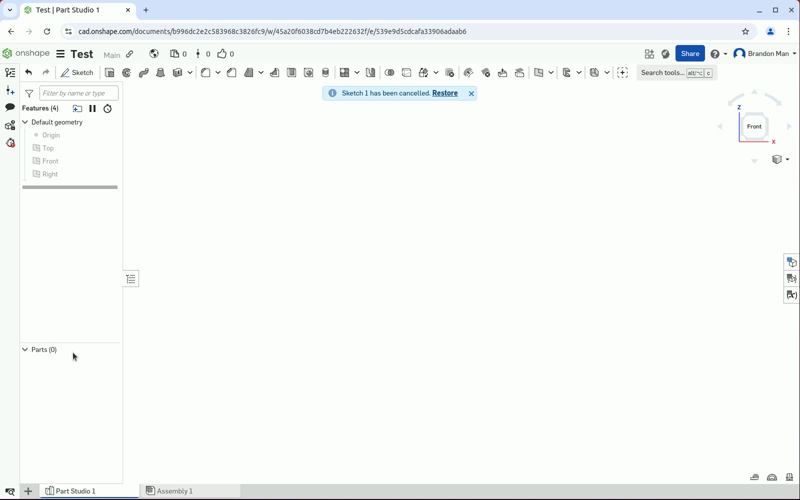
key_up(shift)
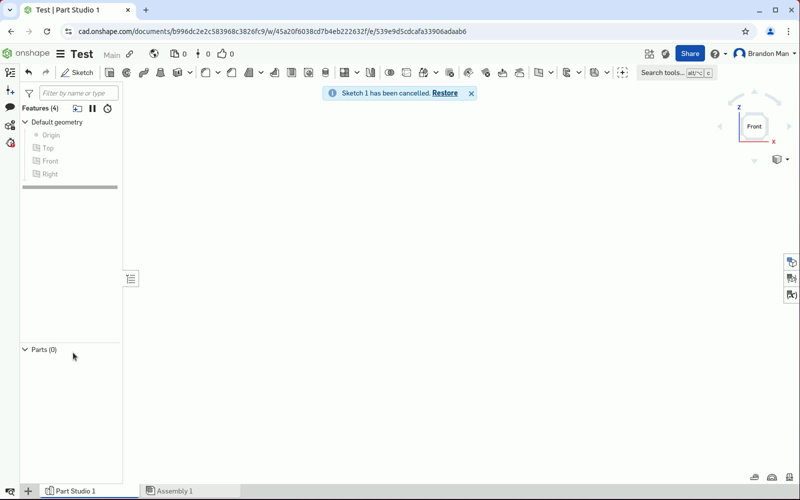
key(space)
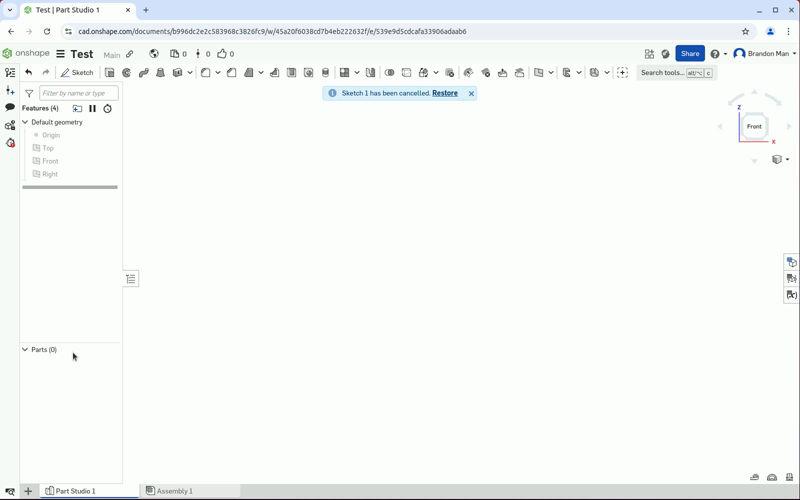
key_down(shift)
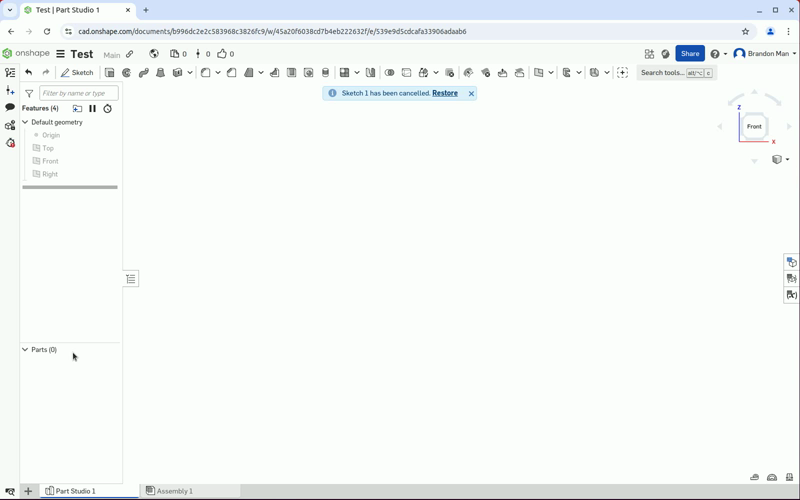
key(left)
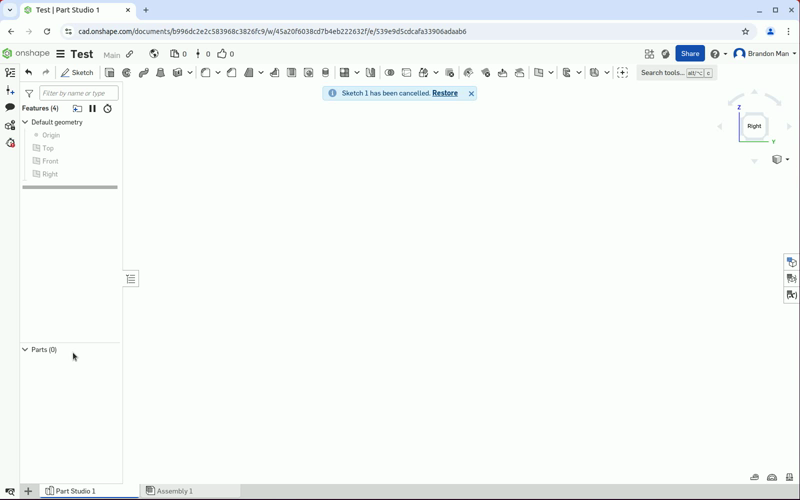
key_up(shift)
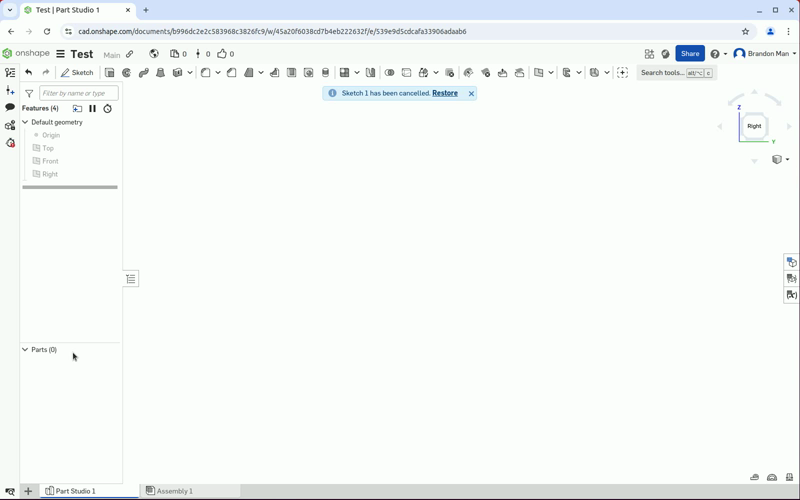
mouse_move(73, 352)
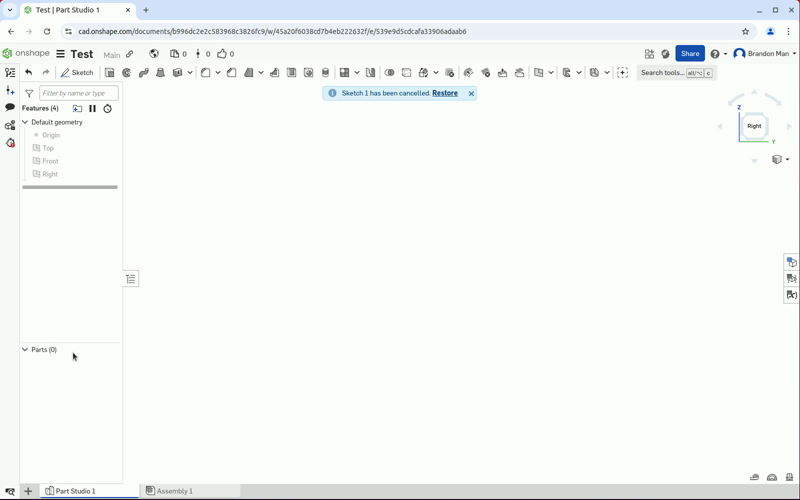
key(shift+y)
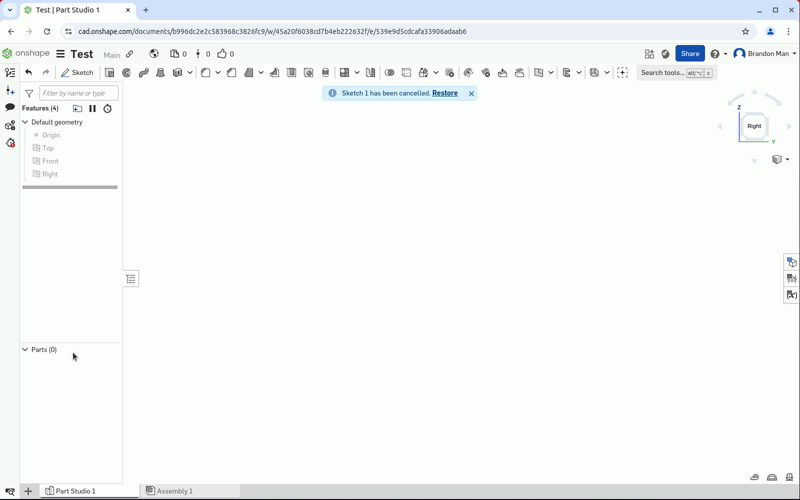
key(shift+s)
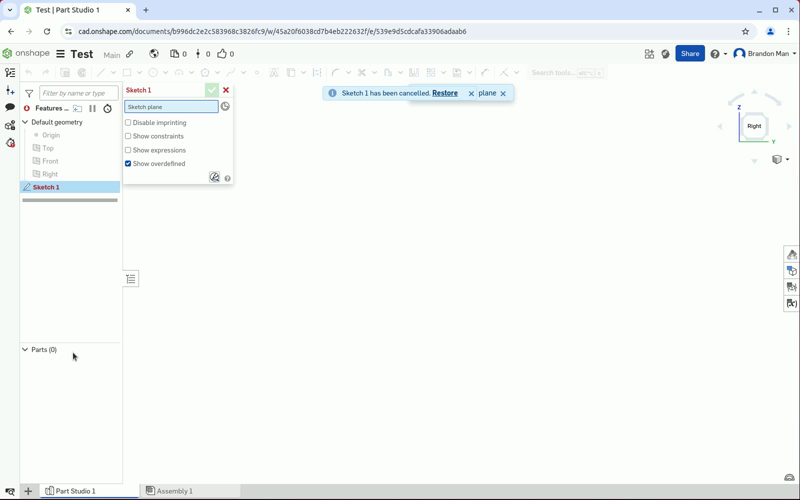
mouse_move(73, 176)
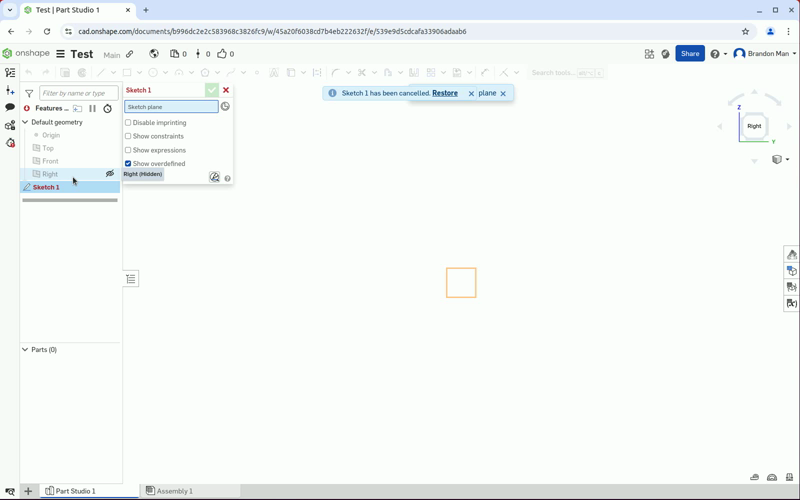
click(73, 176)
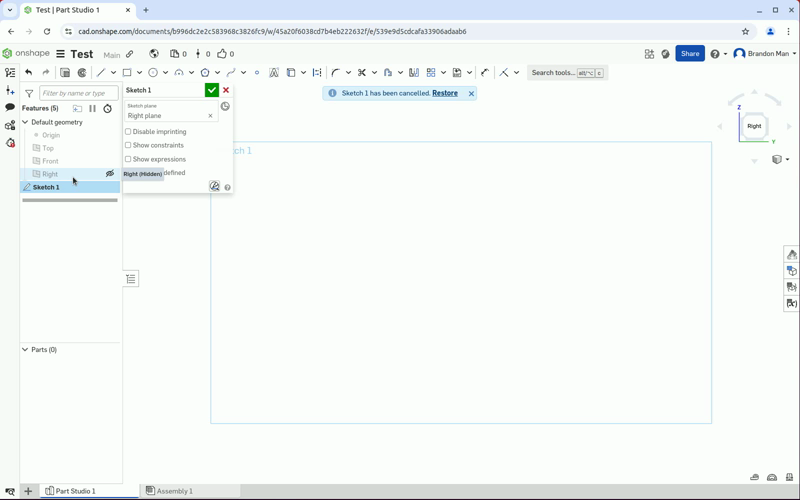
mouse_move(73, 352)
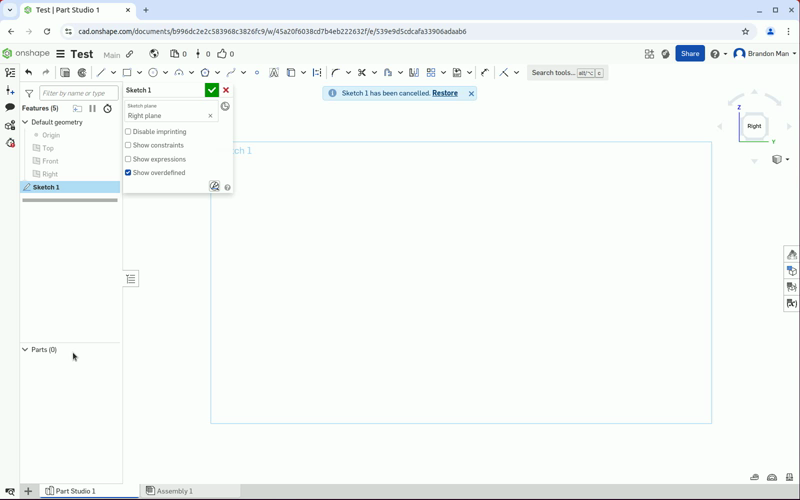
key(y)
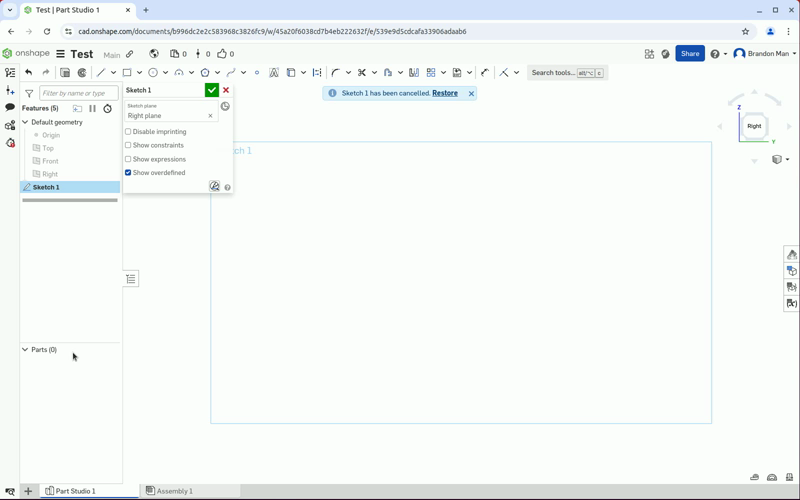
key(l)
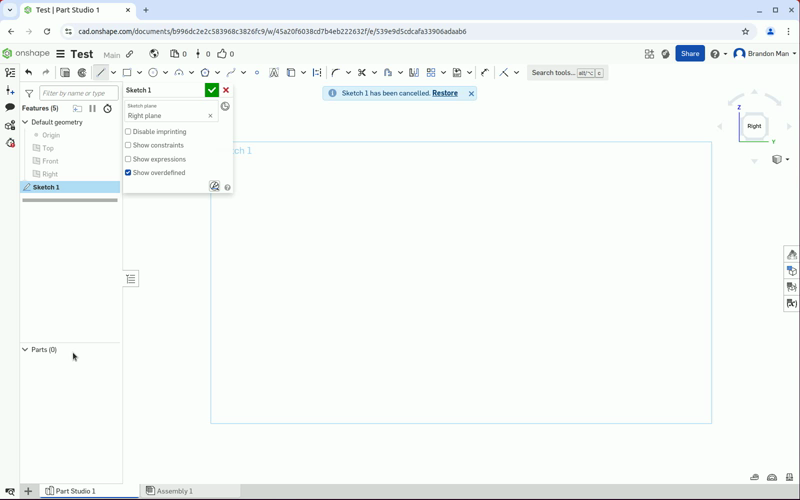
key_down(shift)
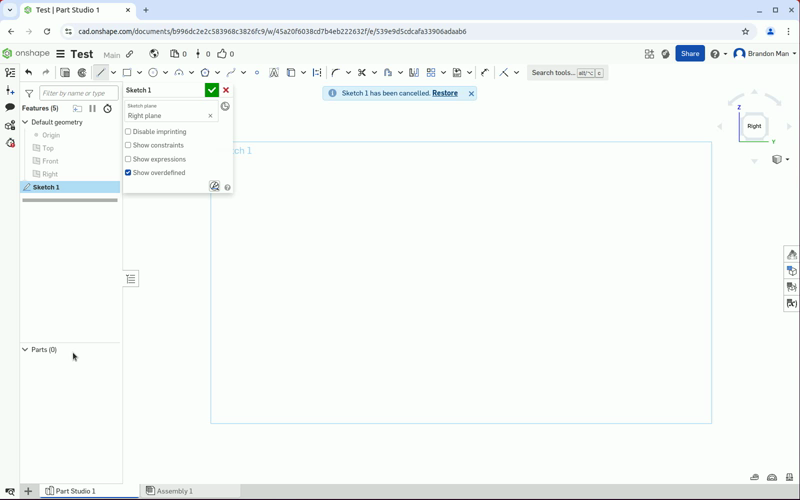
mouse_move(411, 359)
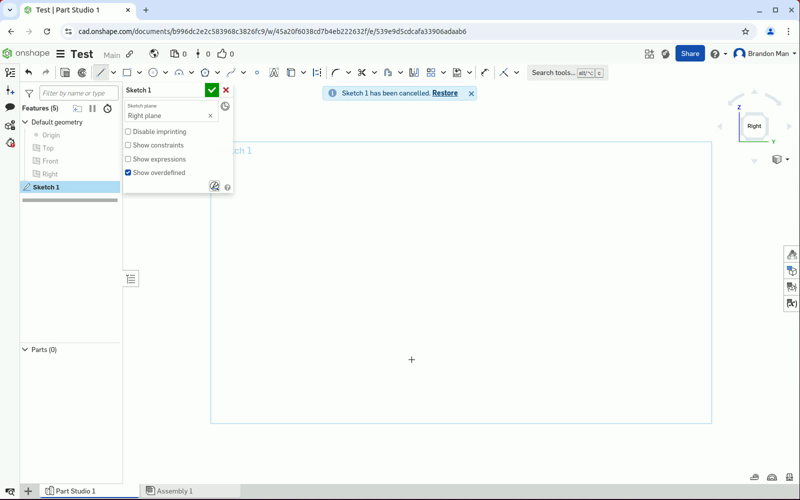
click(411, 359)
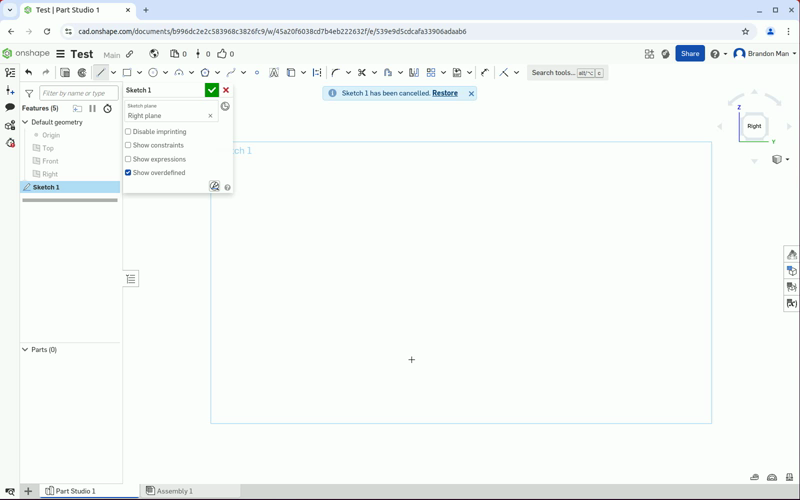
key_up(shift)
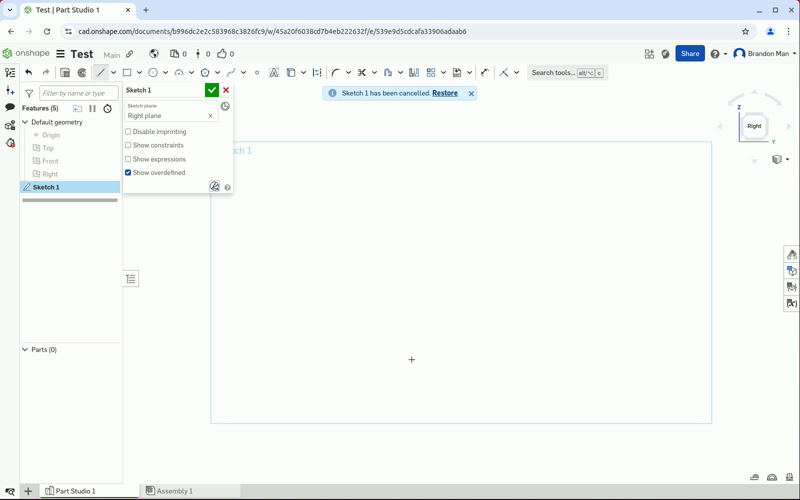
key_down(shift)
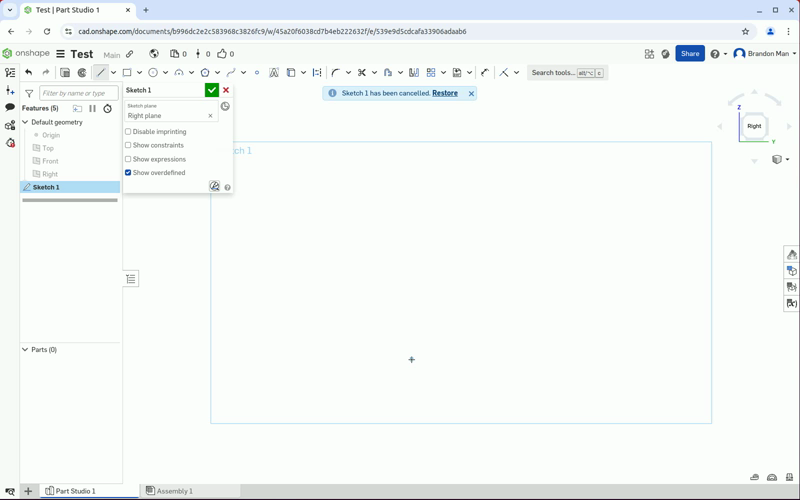
mouse_move(534, 359)
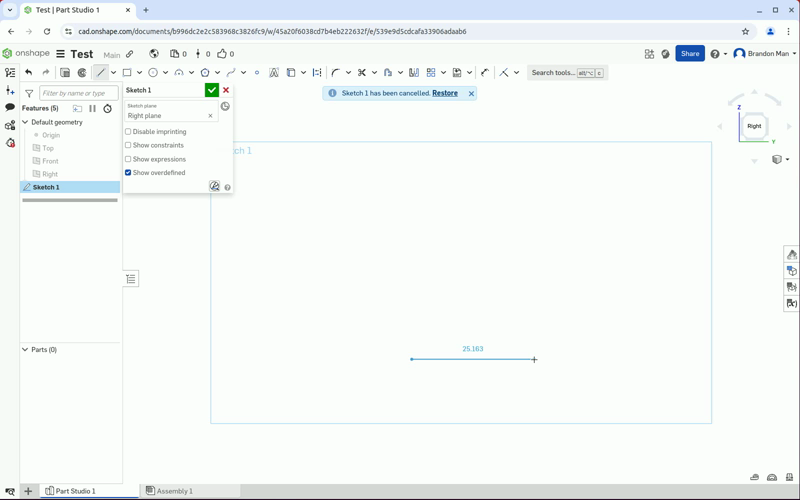
click(534, 359)
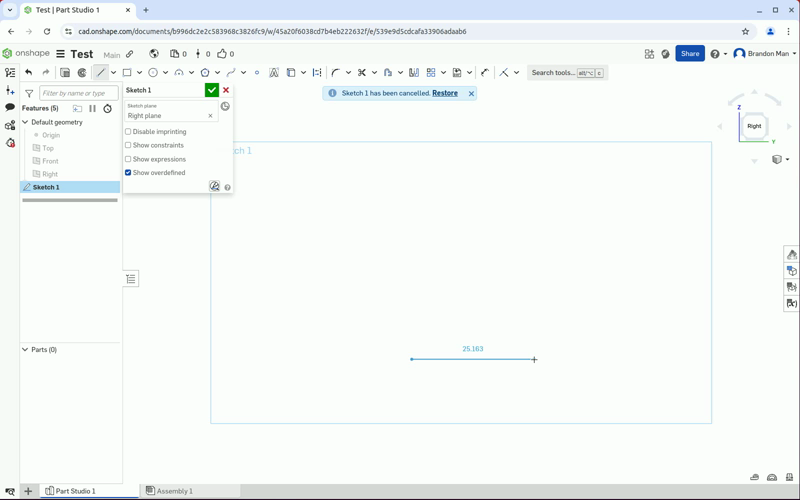
key_up(shift)
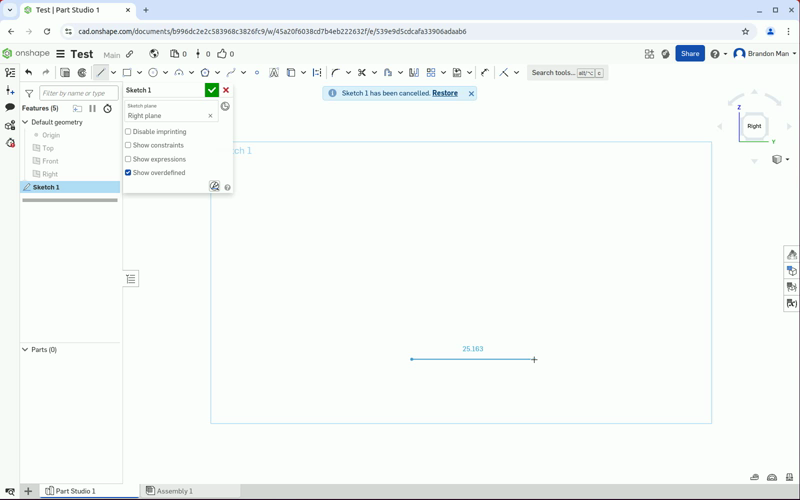
key_down(shift)
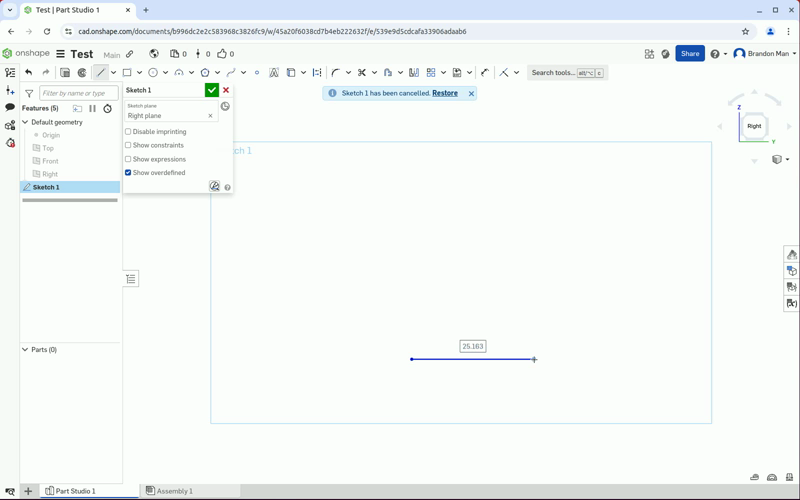
mouse_move(534, 226)
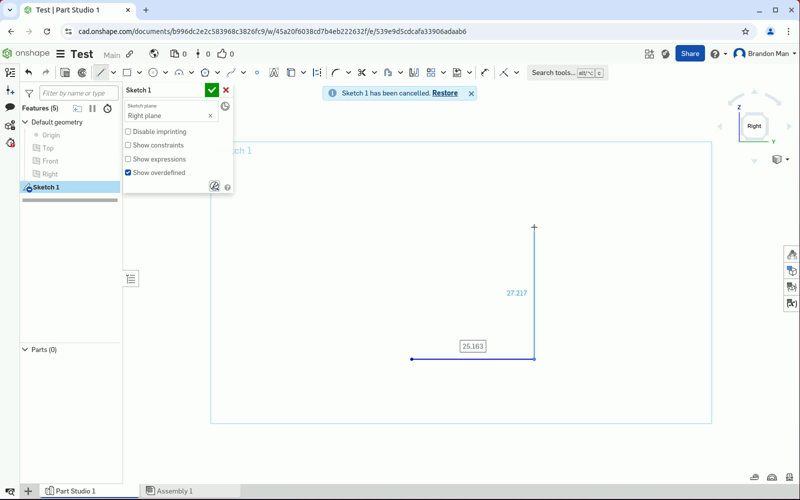
click(534, 226)
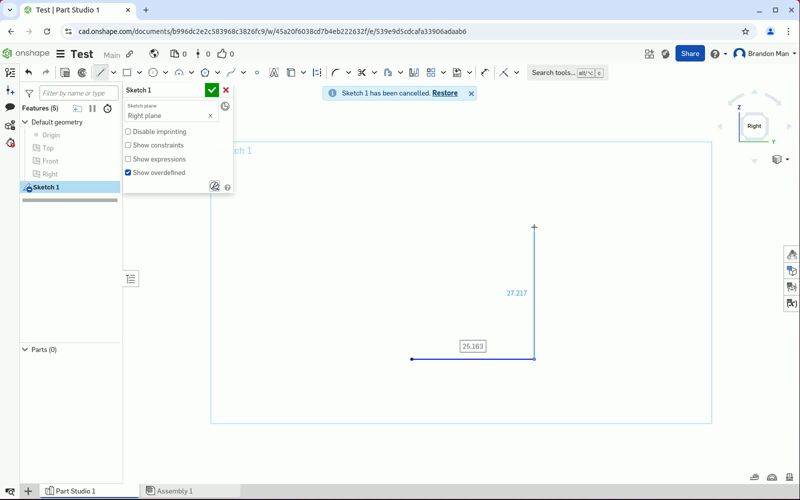
key_up(shift)
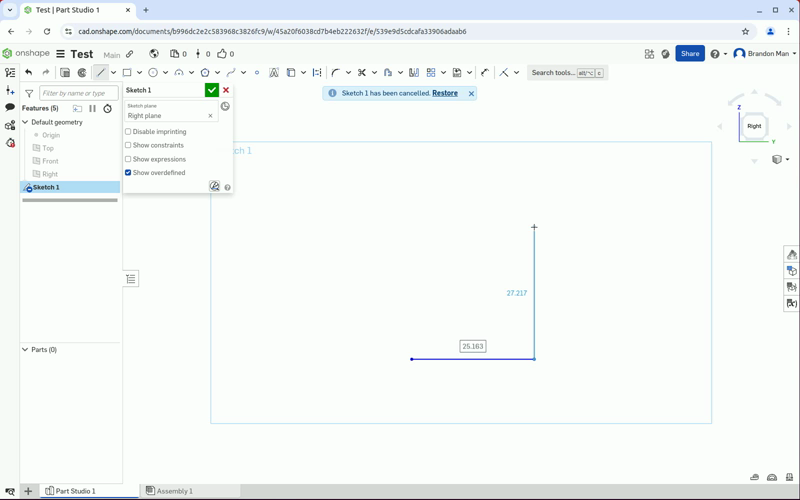
key_down(shift)
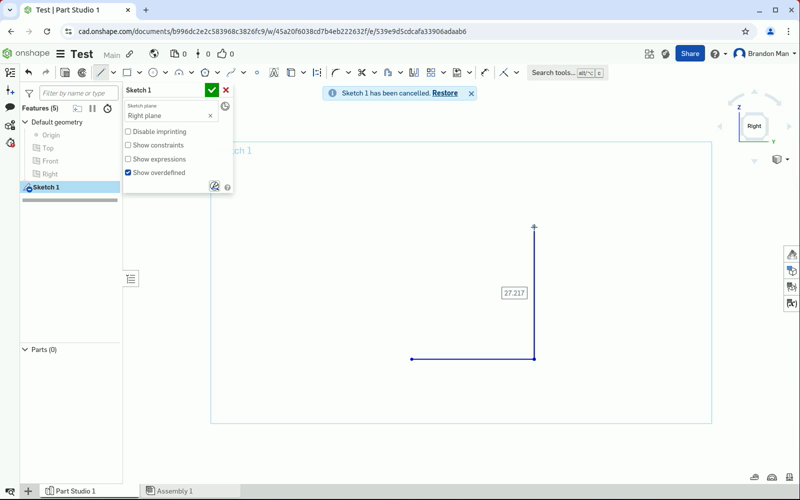
mouse_move(411, 226)
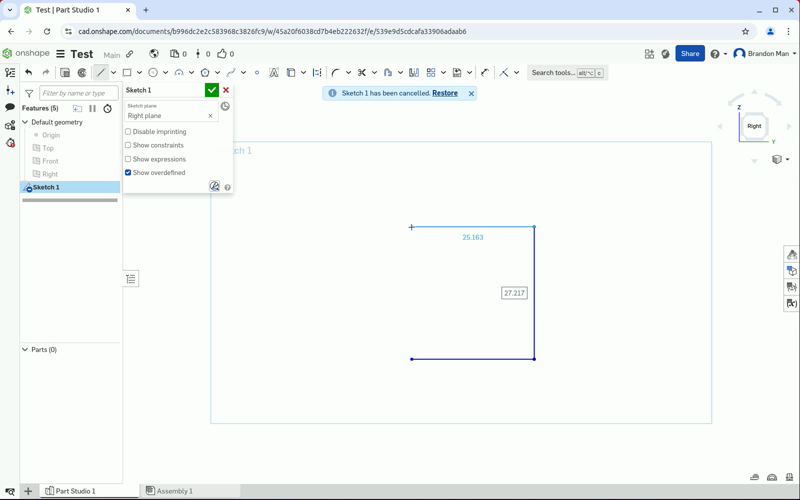
click(411, 226)
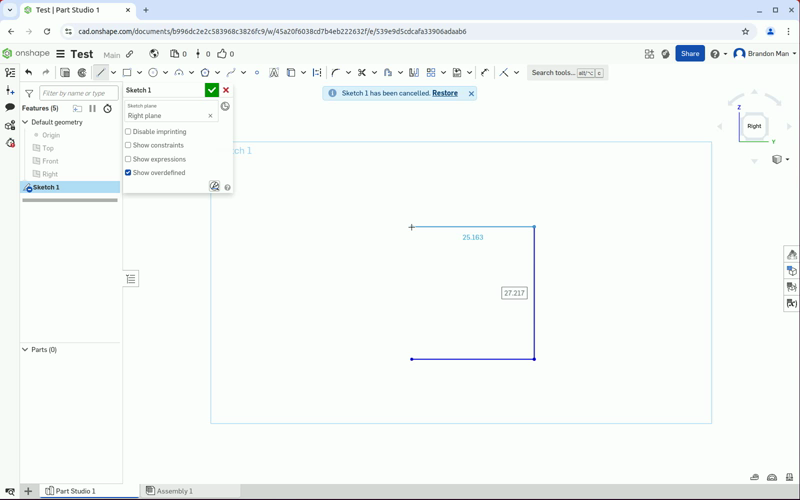
key_up(shift)
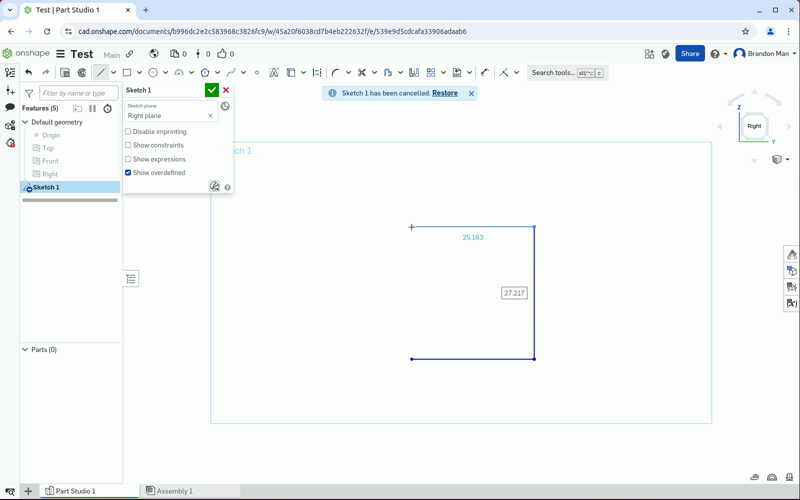
key_down(shift)
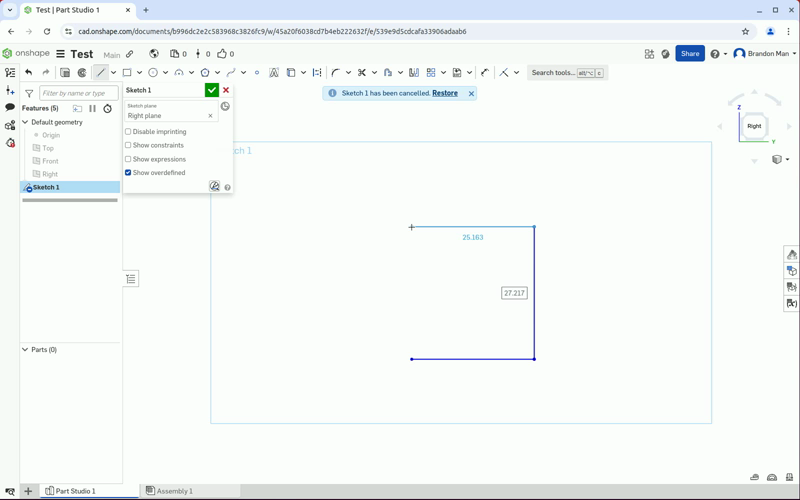
mouse_move(411, 359)
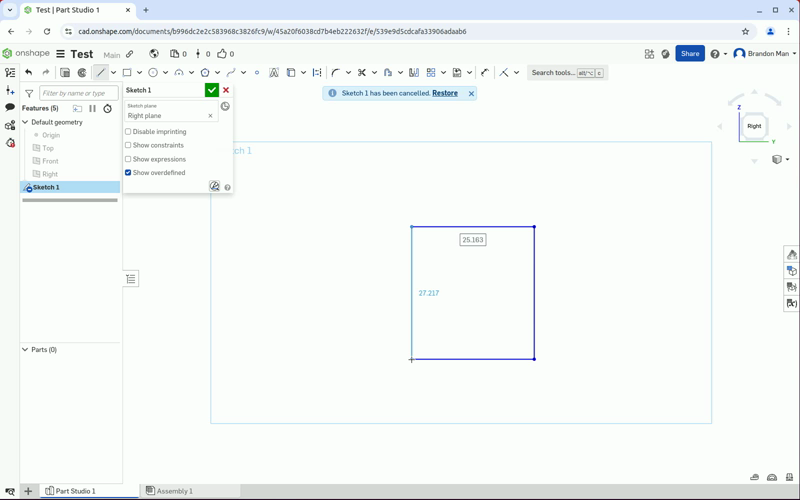
key_up(shift)
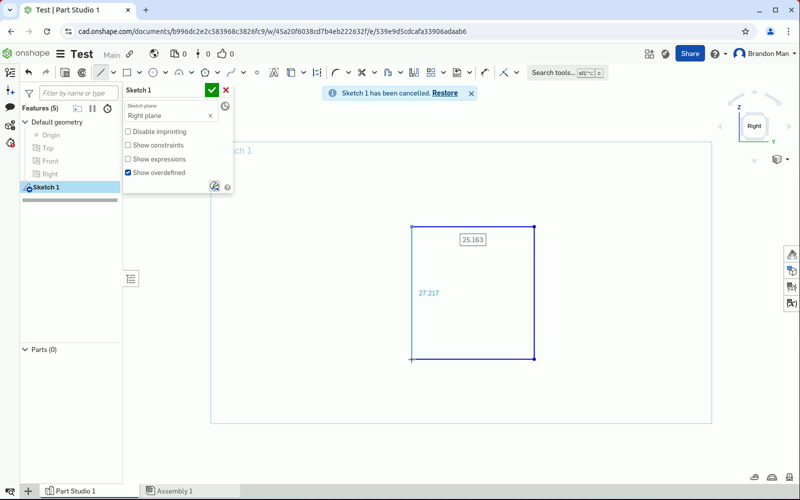
click(411, 359)
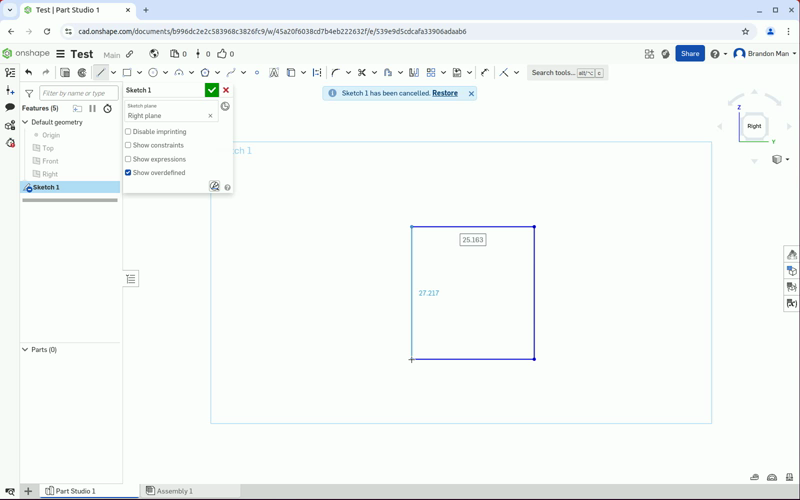
key(esc)
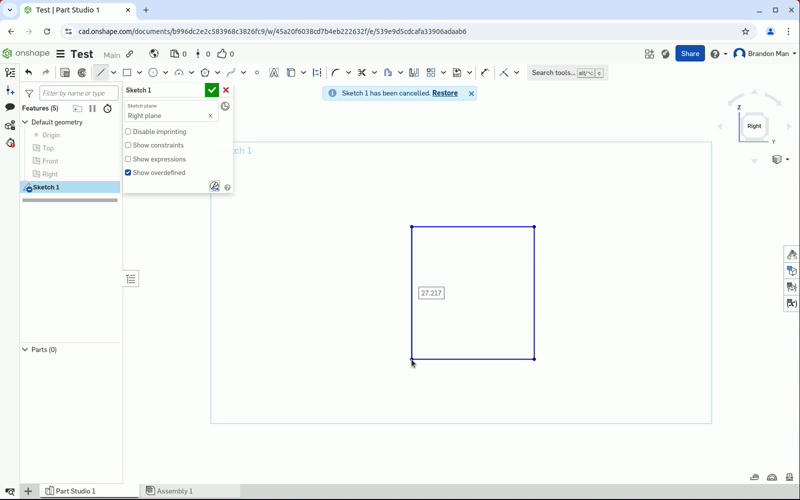
mouse_move(504, 331)
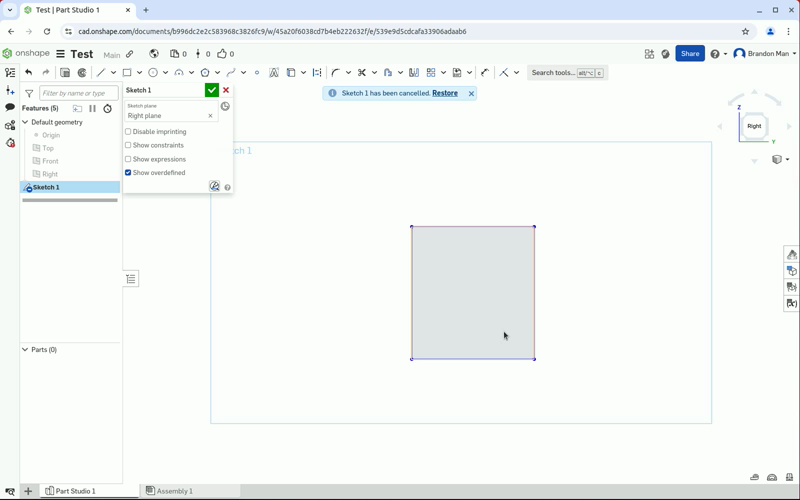
click(504, 331)
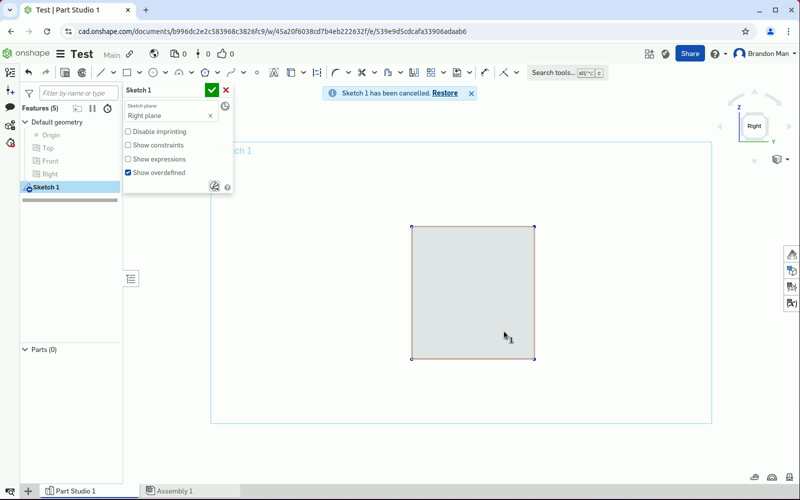
mouse_move(73, 352)
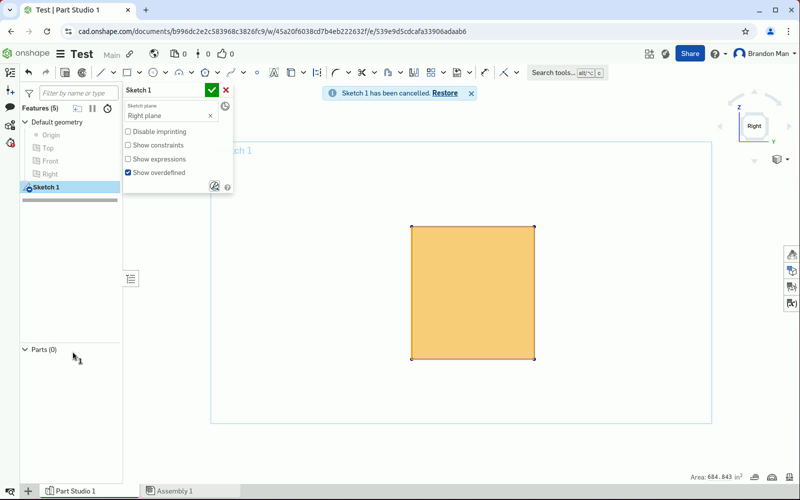
key(shift+y)
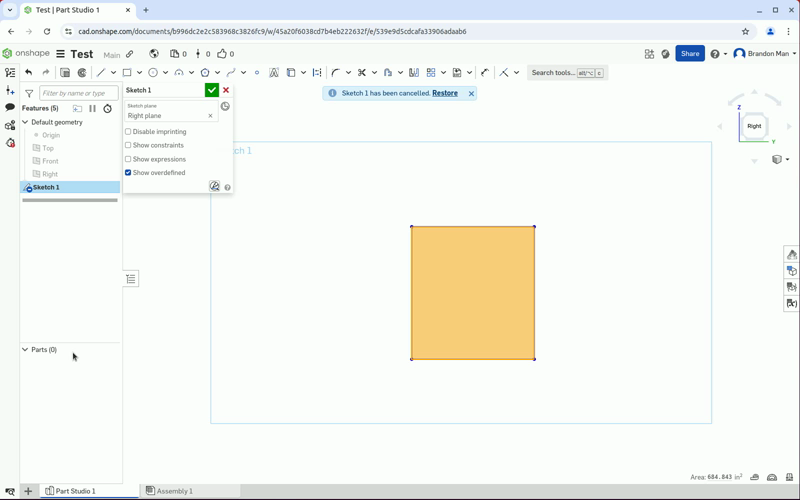
key(shift+e)
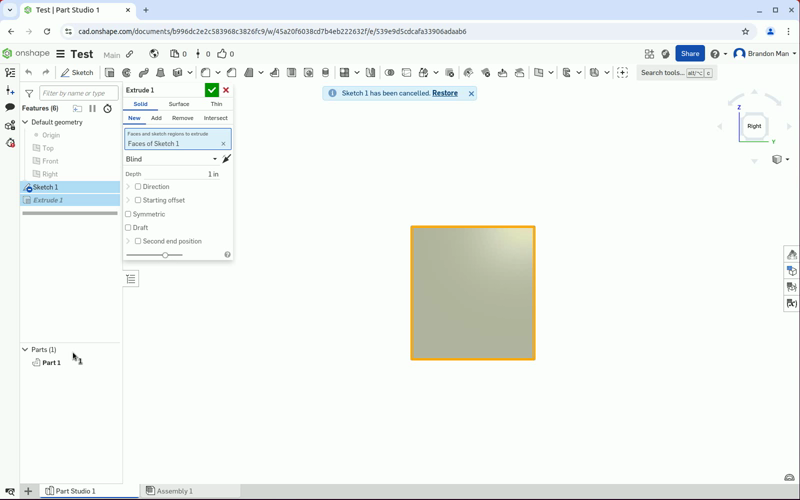
mouse_move(143, 106)
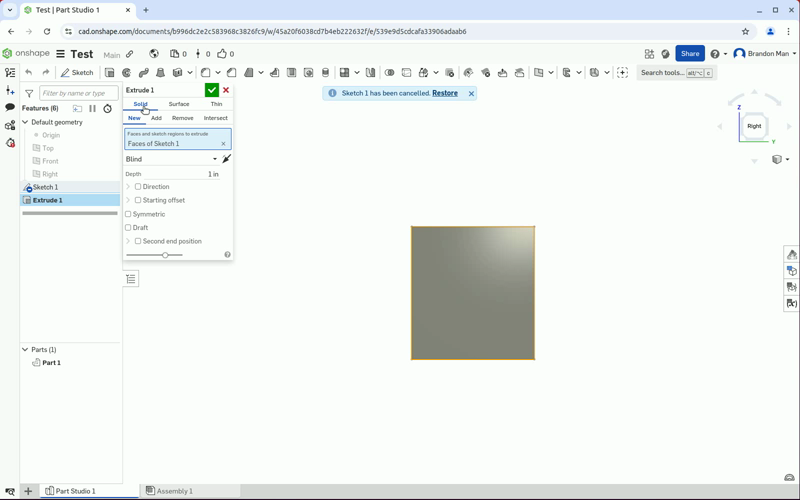
click(143, 106)
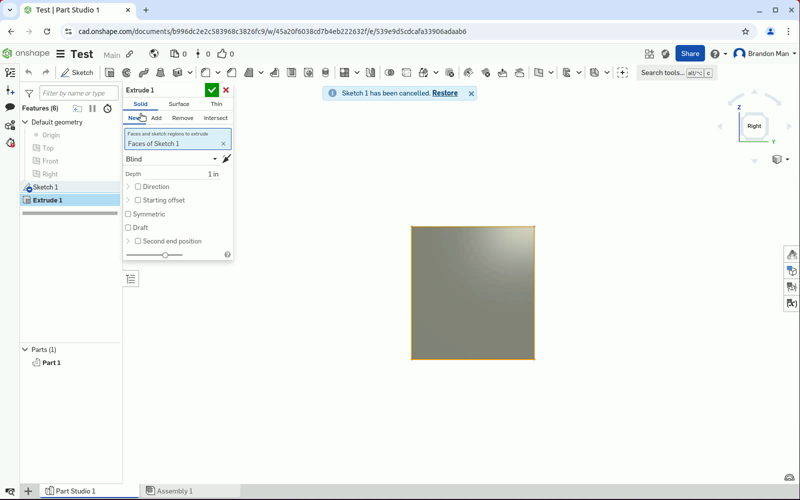
mouse_move(137, 120)
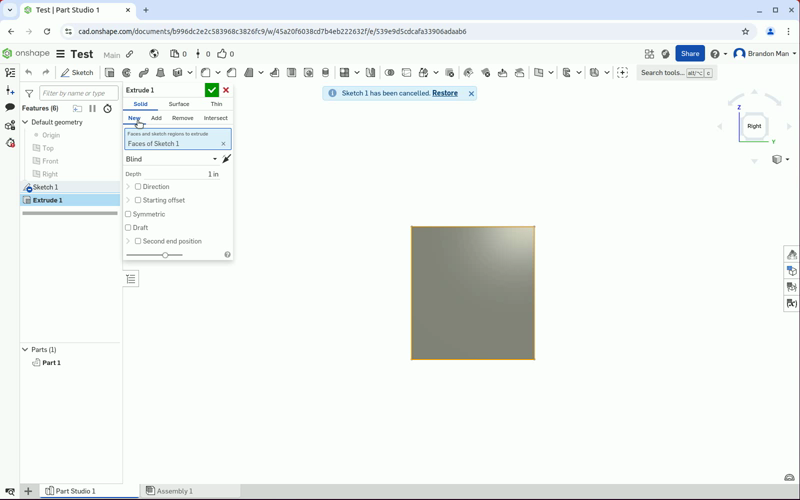
click(137, 120)
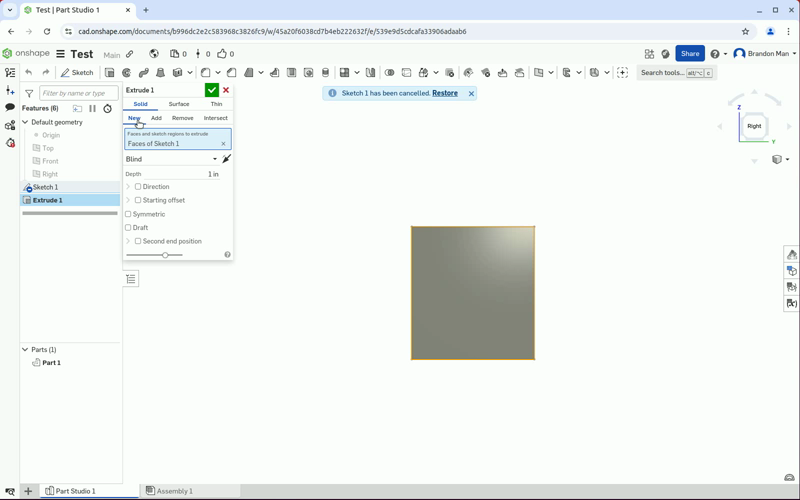
key(tab, 4)
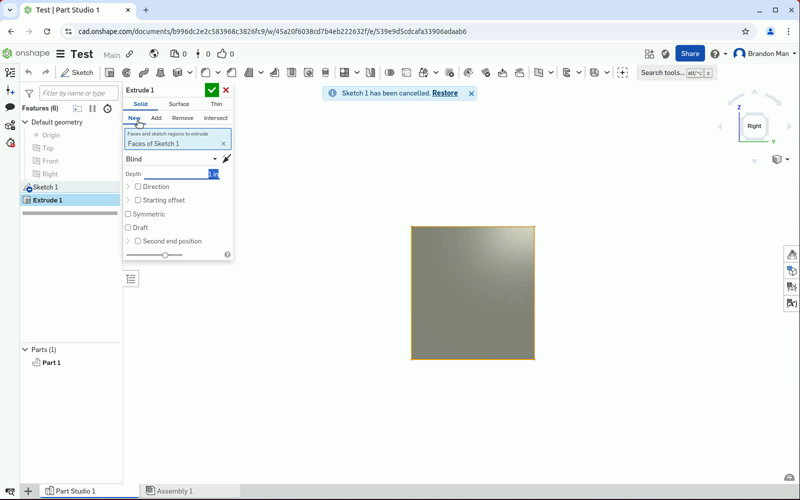
text(0.962)
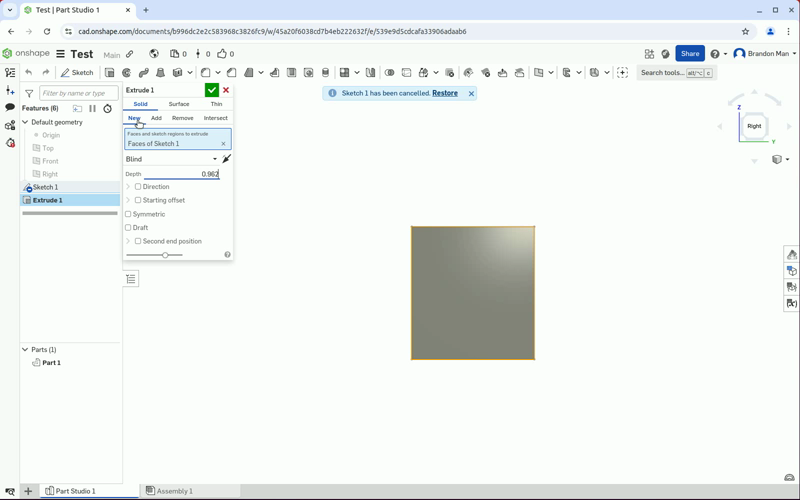
key(tab, 3)
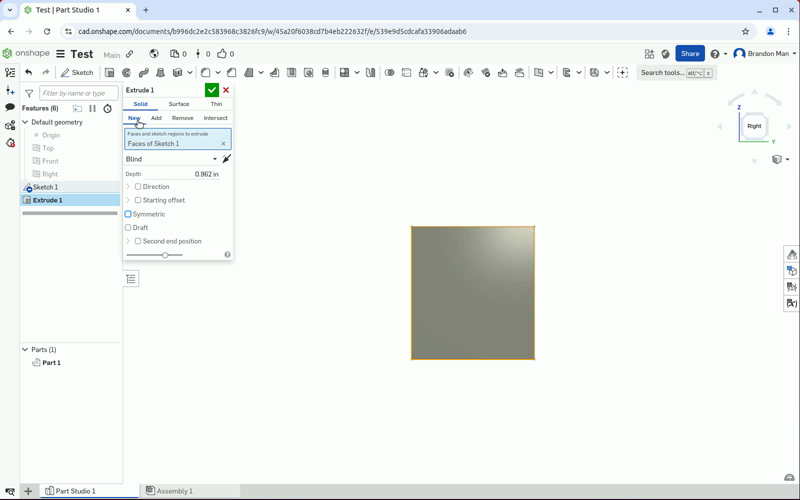
key(space)
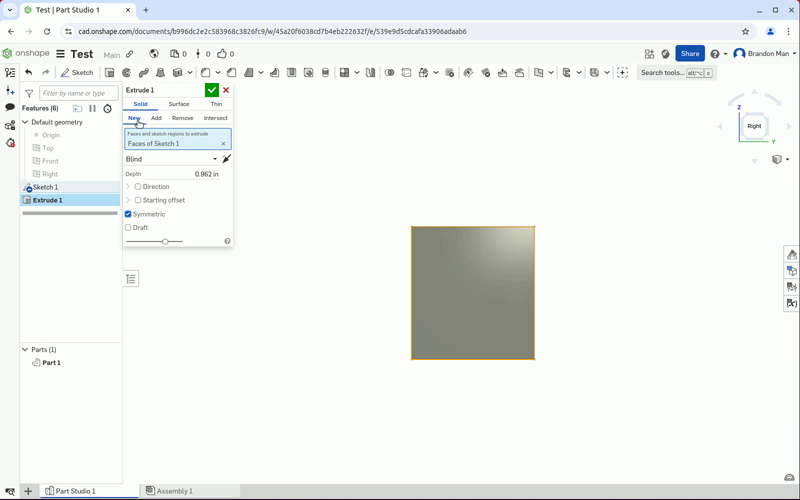
key(enter)
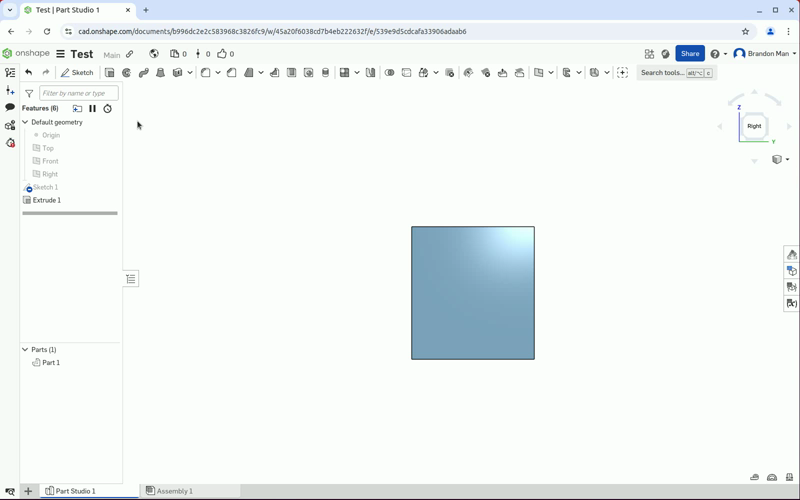
key(shift+h)
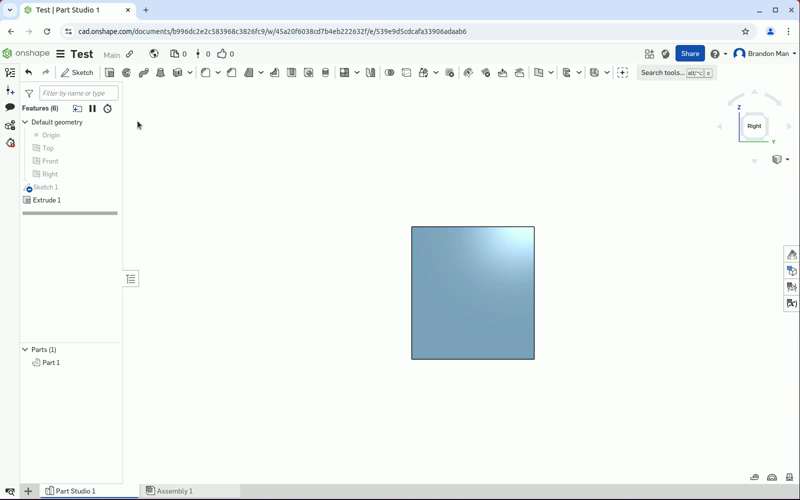
key(shift+h)
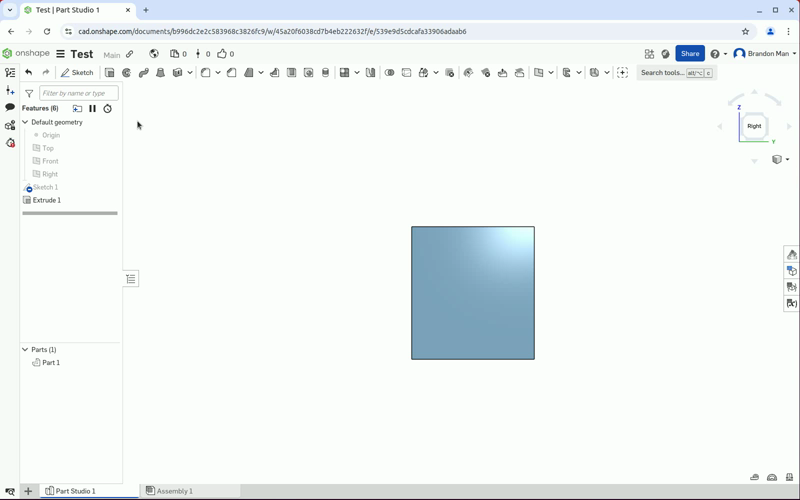
mouse_move(73, 189)
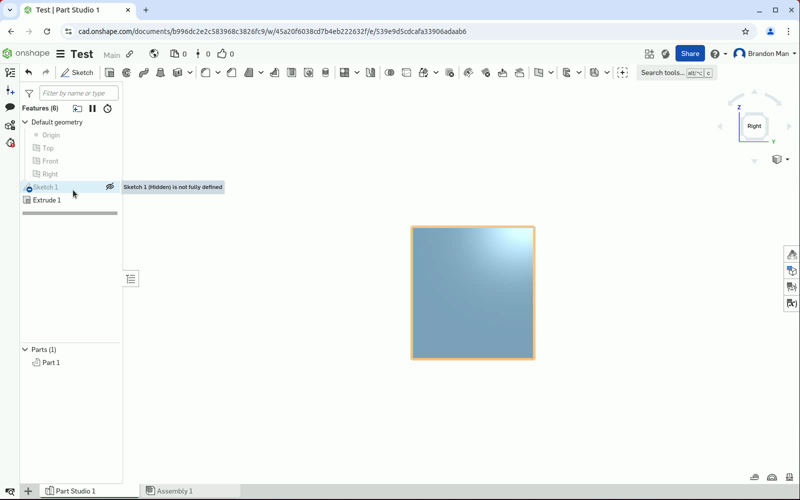
click(73, 189)
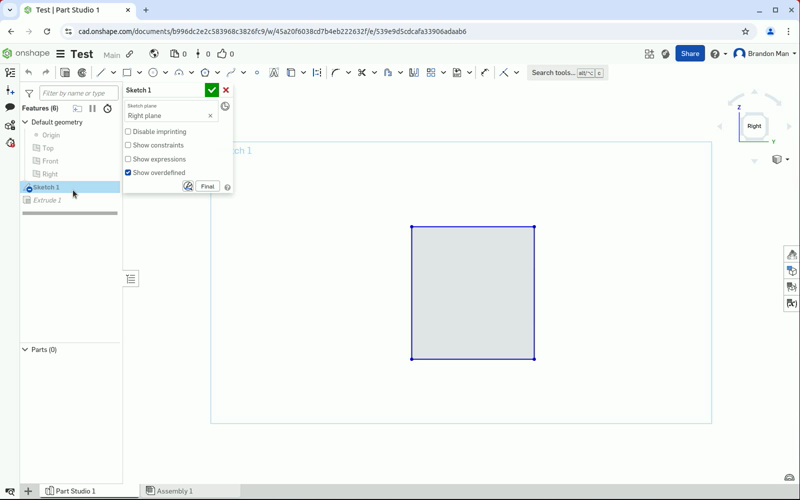
mouse_move(229, 92)
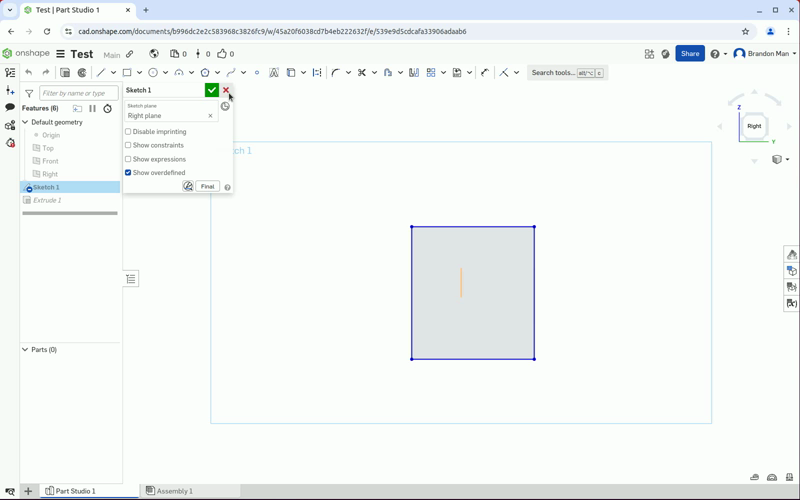
click(229, 92)
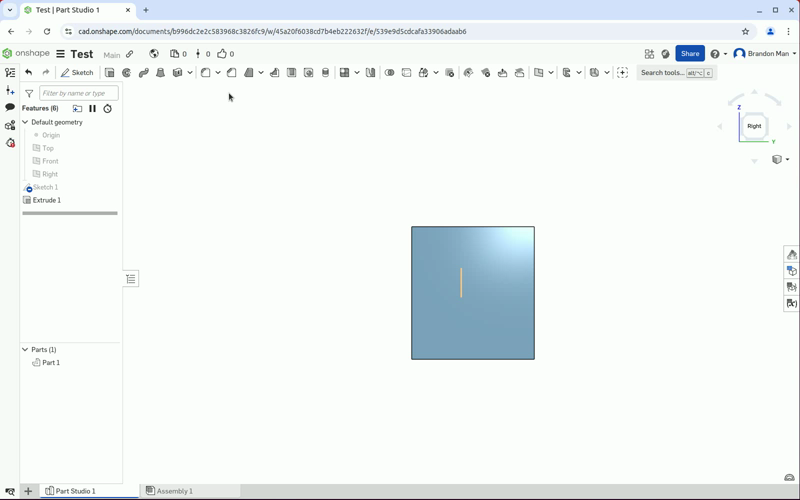
mouse_move(73, 352)
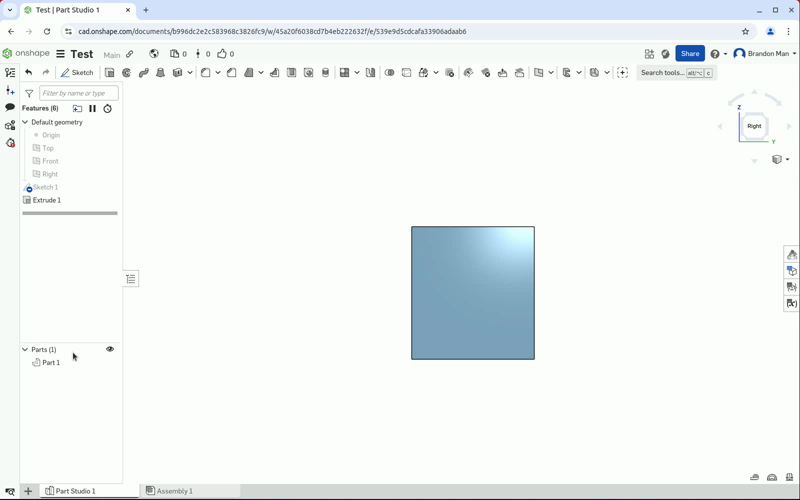
key(y)
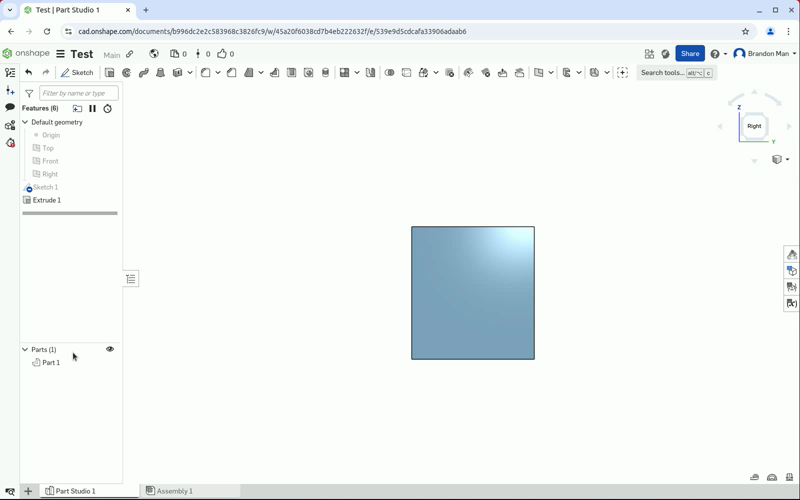
key(shift+p)
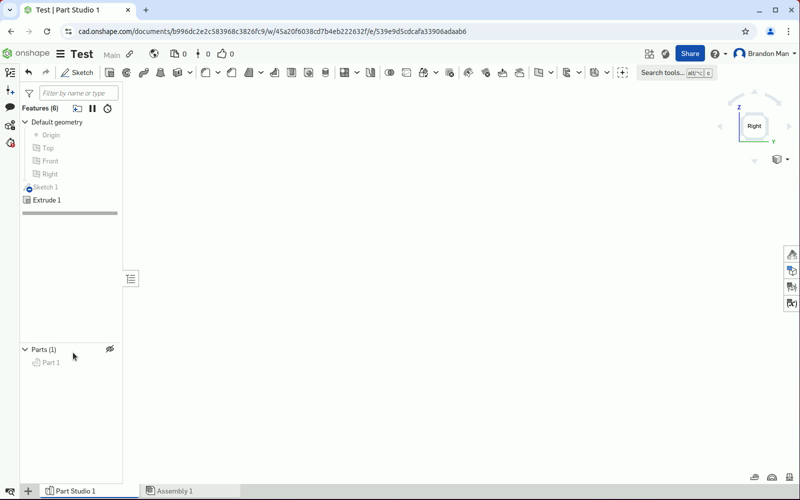
key(space)
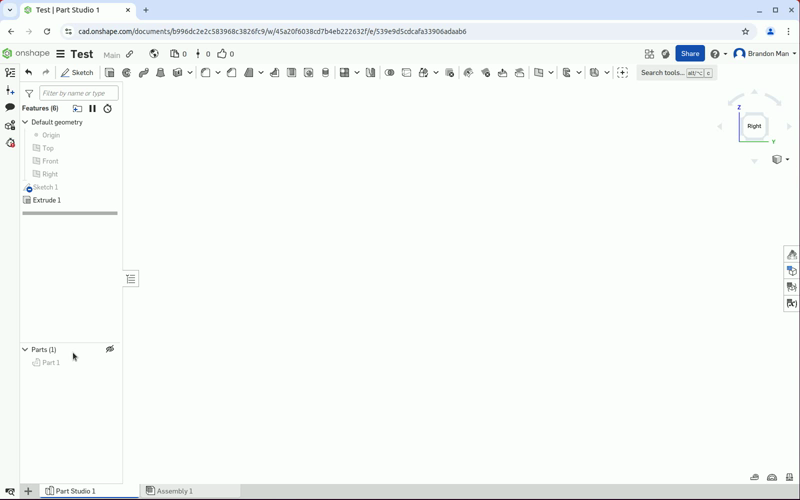
key_down(shift)
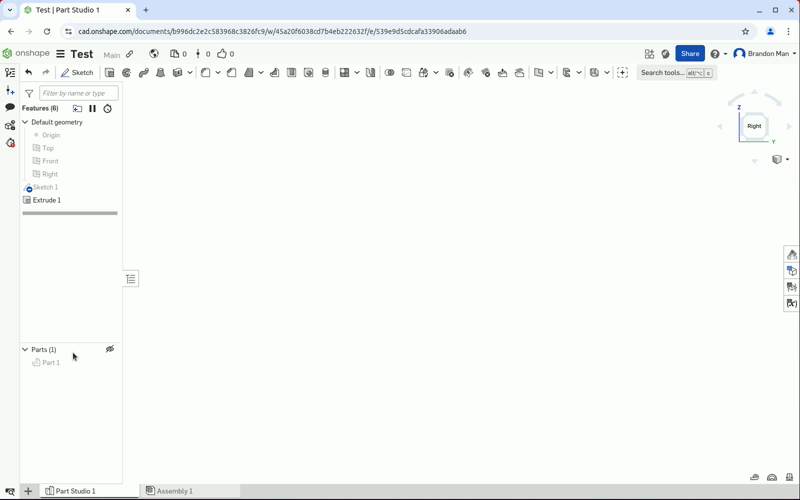
key(right)
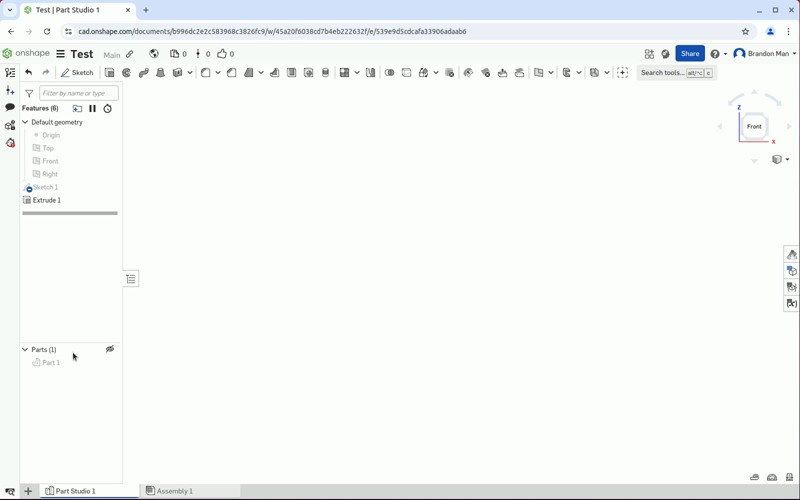
key_up(shift)
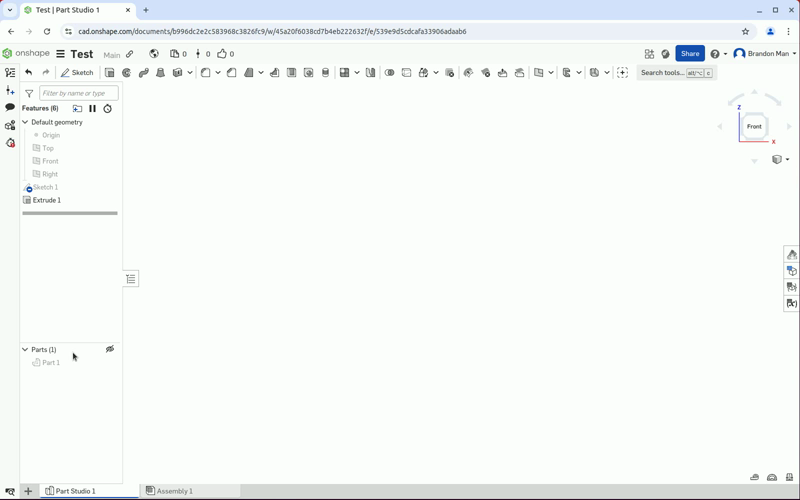
mouse_move(73, 352)
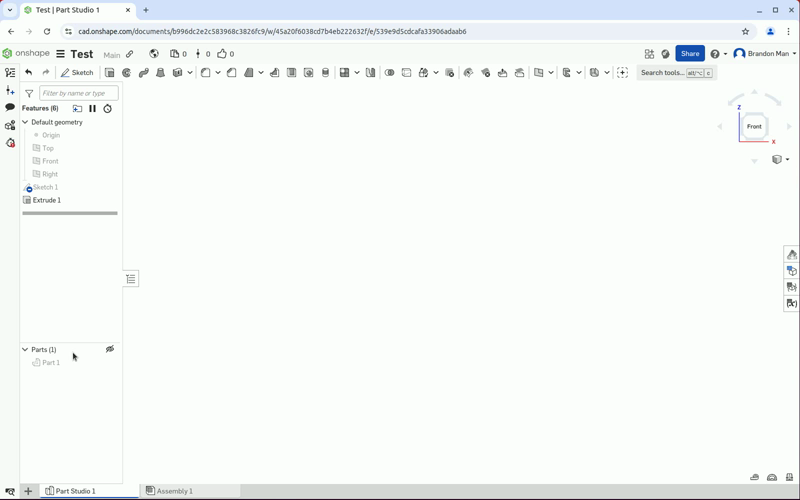
key(shift+y)
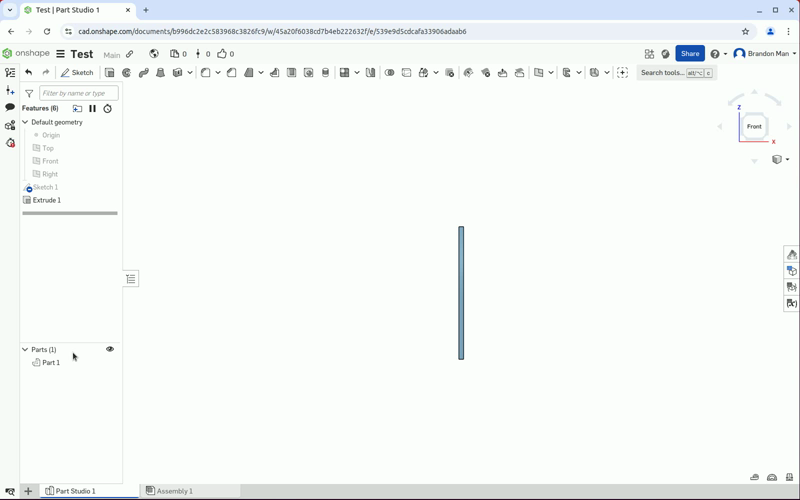
mouse_move(541, 75)
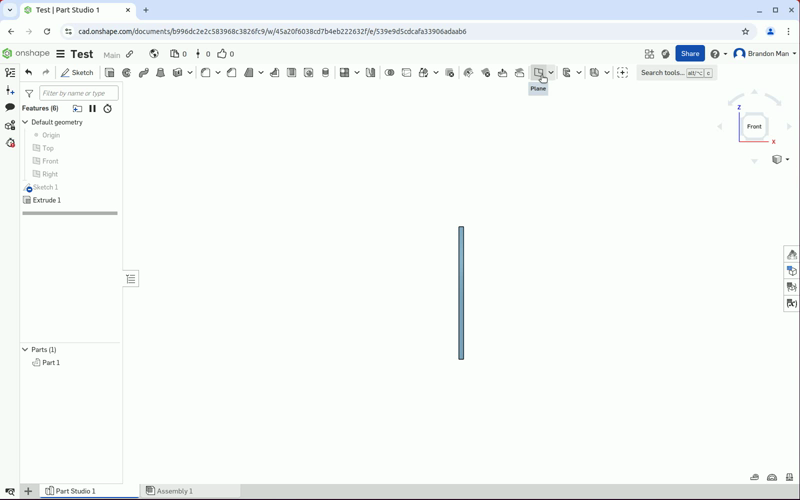
click(541, 75)
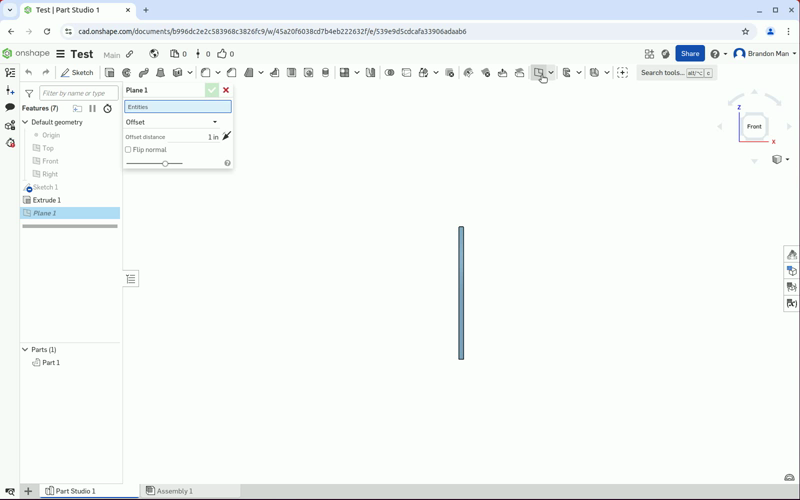
mouse_move(73, 163)
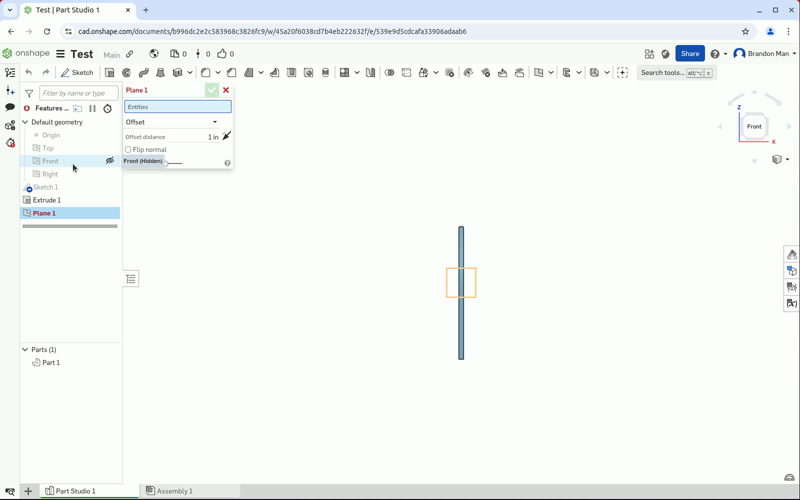
click(73, 163)
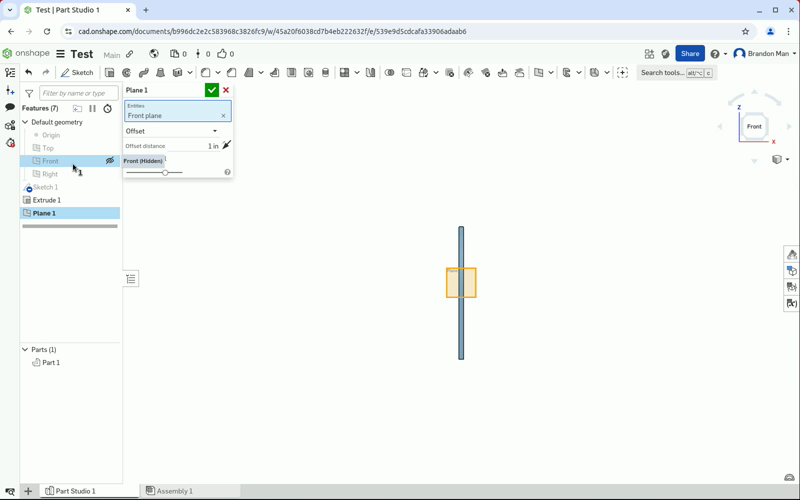
key(tab, 2)
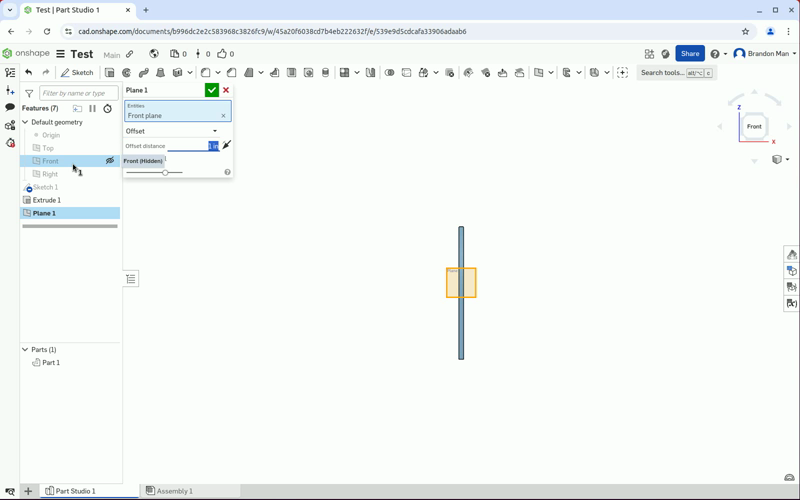
text(10.106)
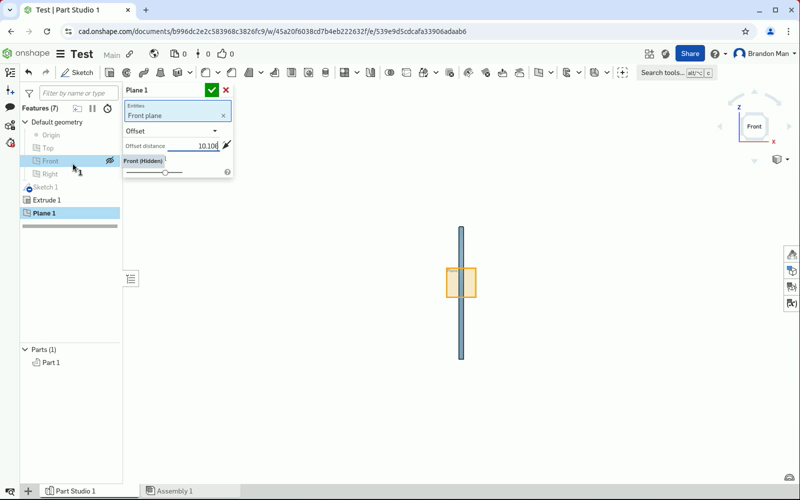
key(enter, 2)
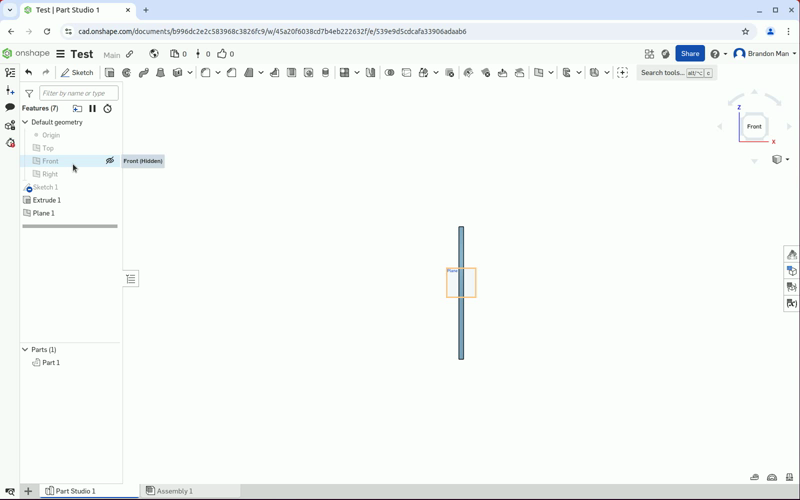
key(shift+s)
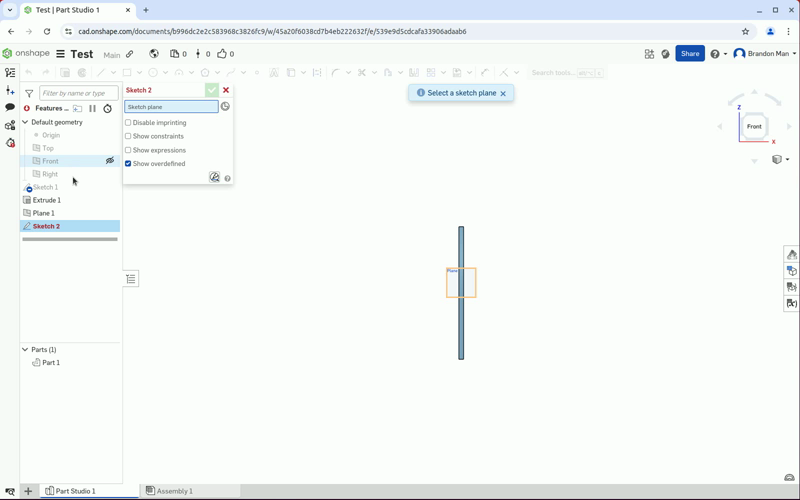
mouse_move(73, 215)
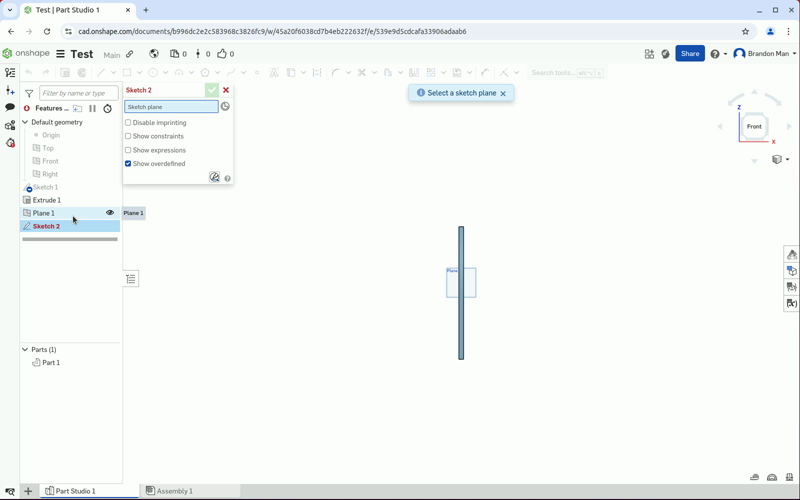
click(73, 215)
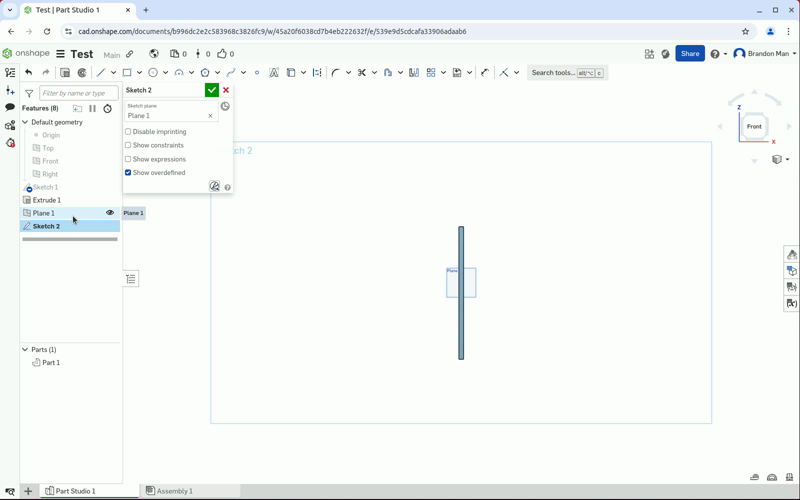
mouse_move(73, 352)
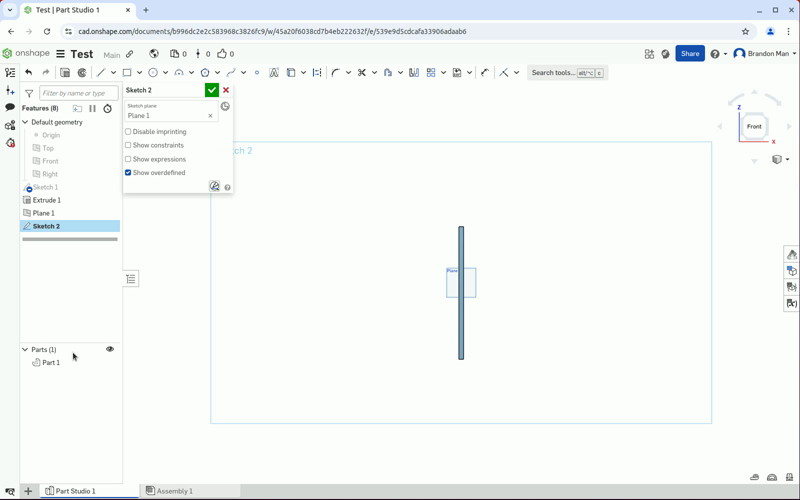
key(y)
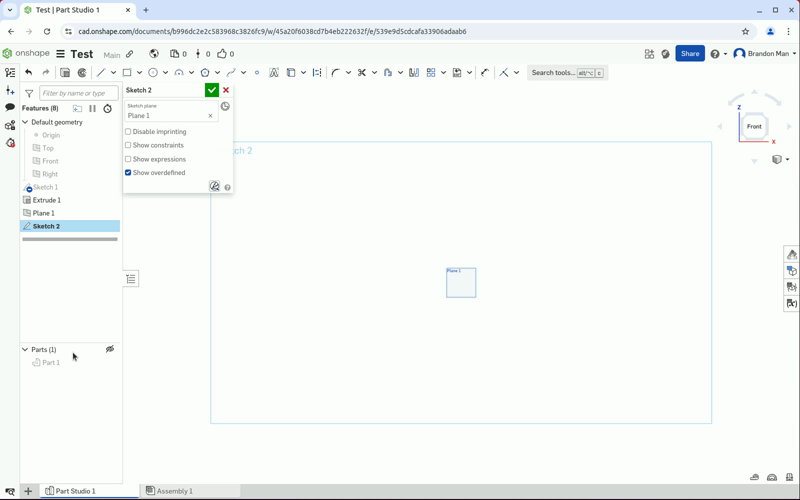
key(l)
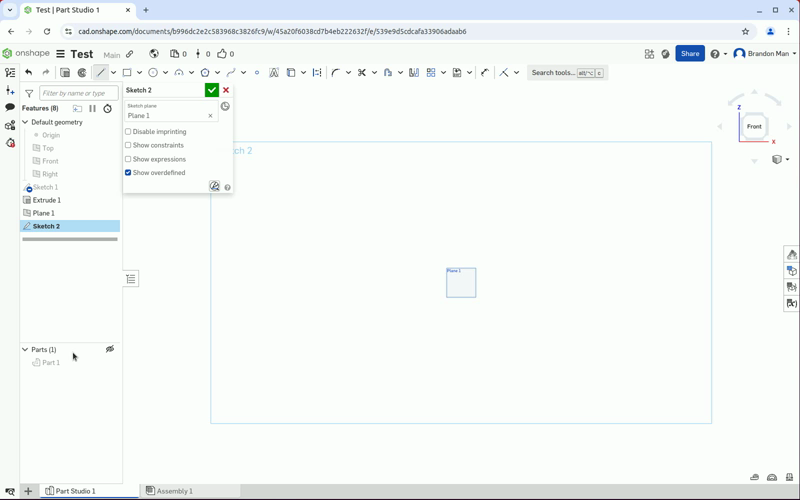
key_down(shift)
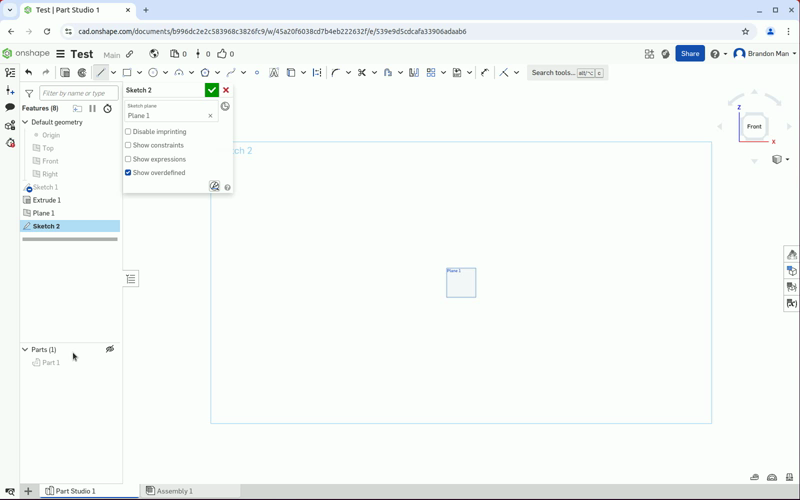
mouse_move(420, 336)
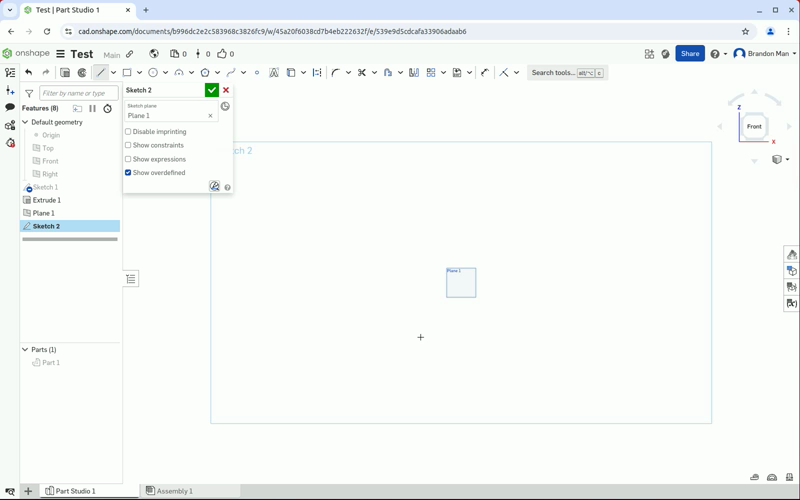
click(420, 336)
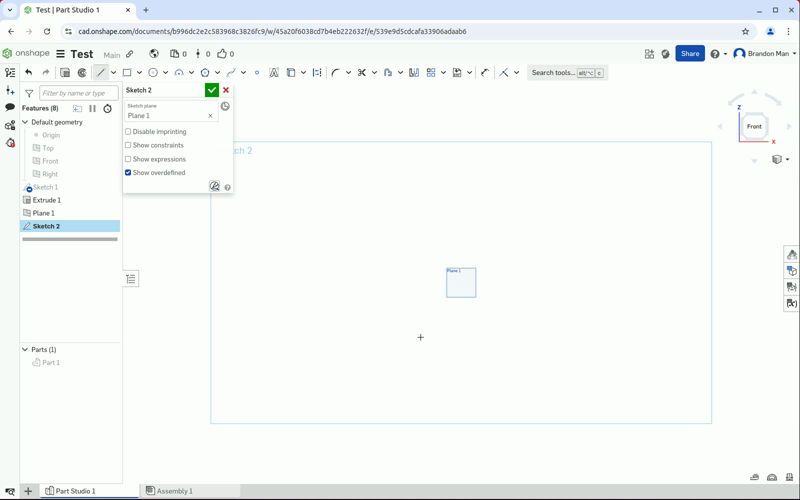
key_up(shift)
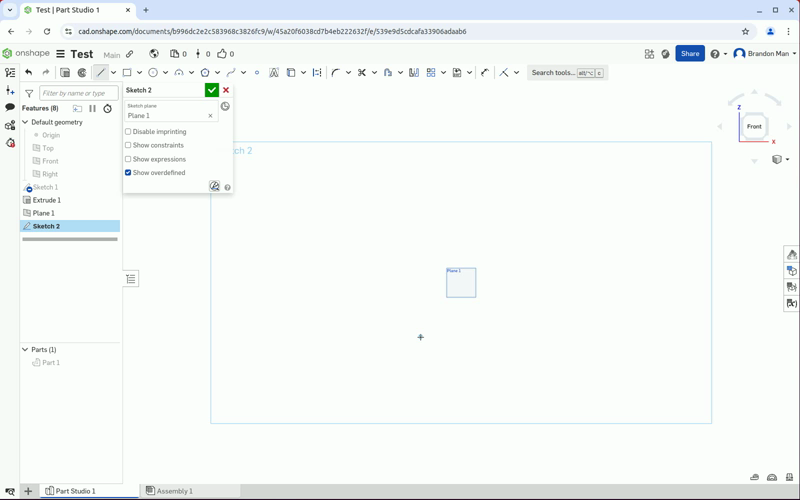
key_down(shift)
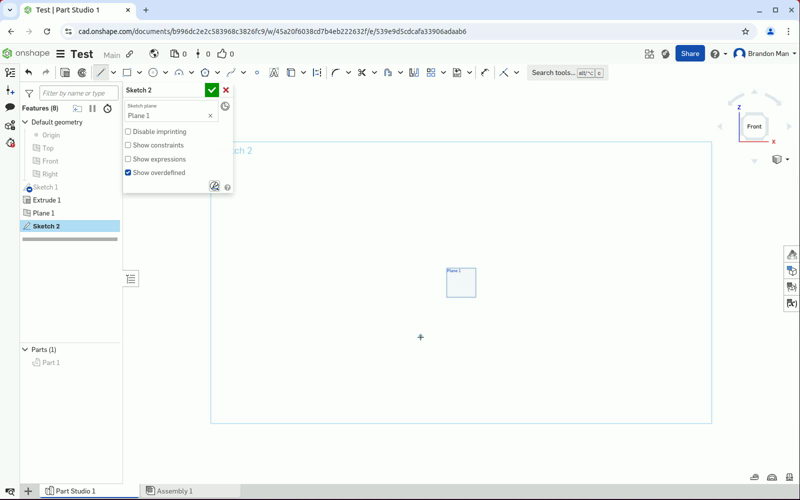
mouse_move(450, 336)
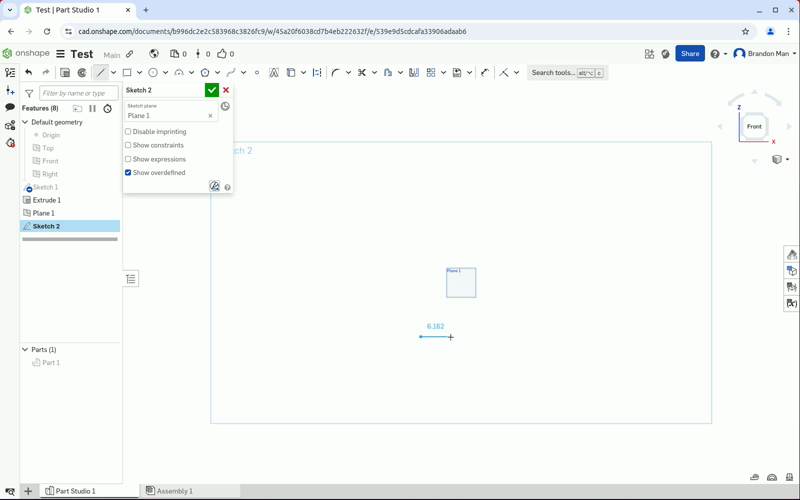
mouse_move(458, 336)
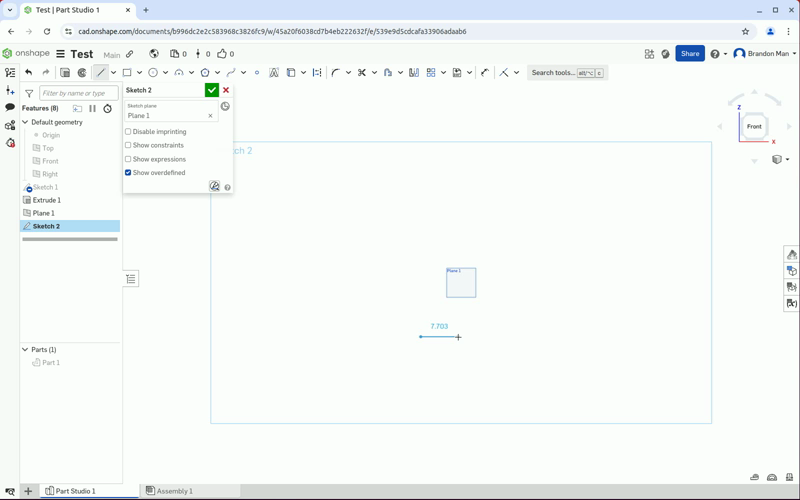
click(458, 336)
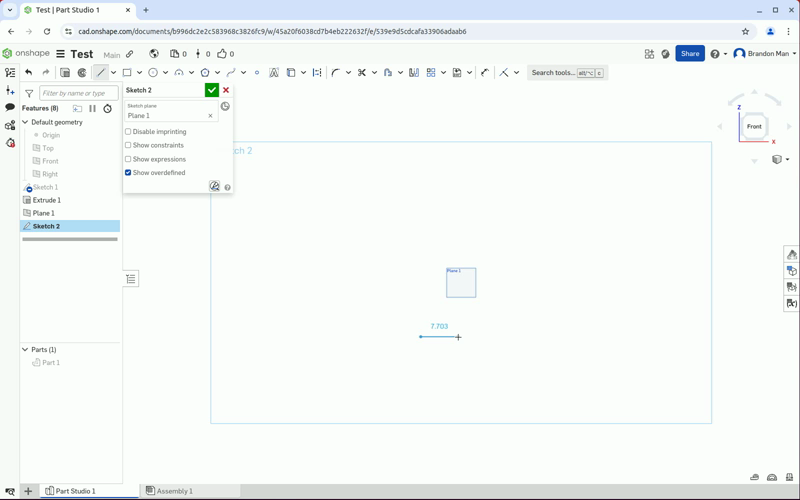
key_up(shift)
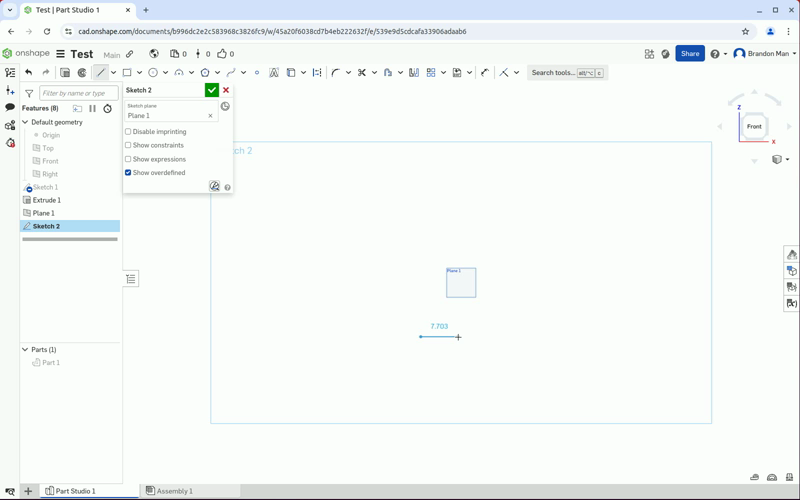
key_down(shift)
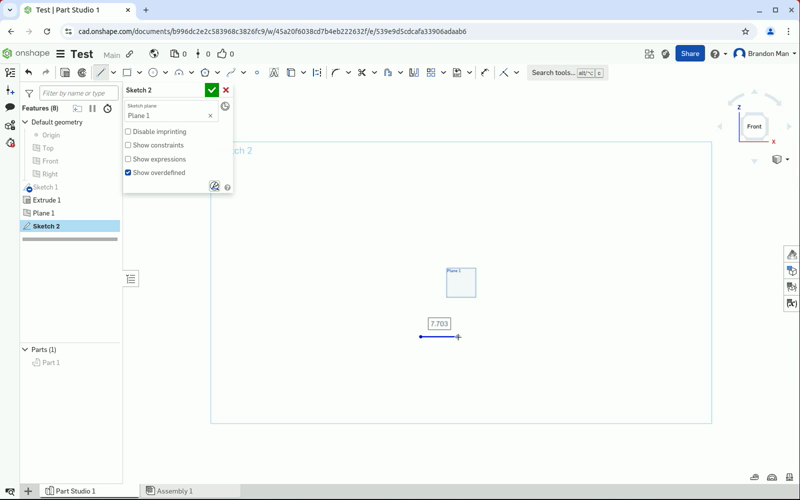
mouse_move(458, 230)
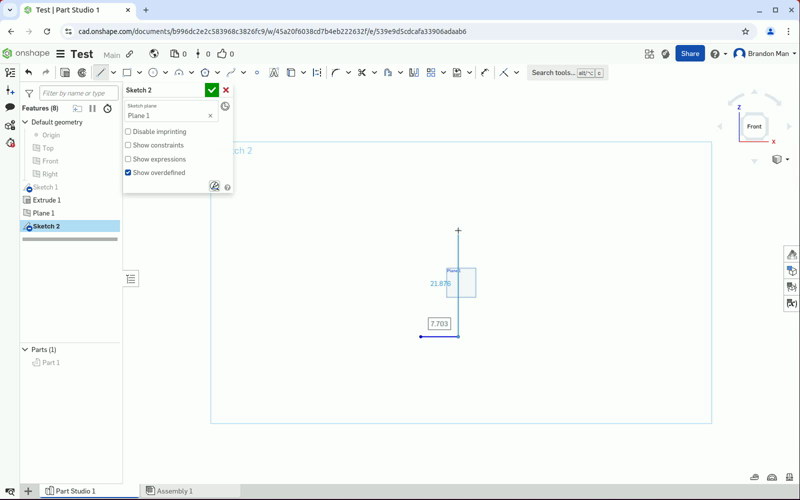
click(458, 230)
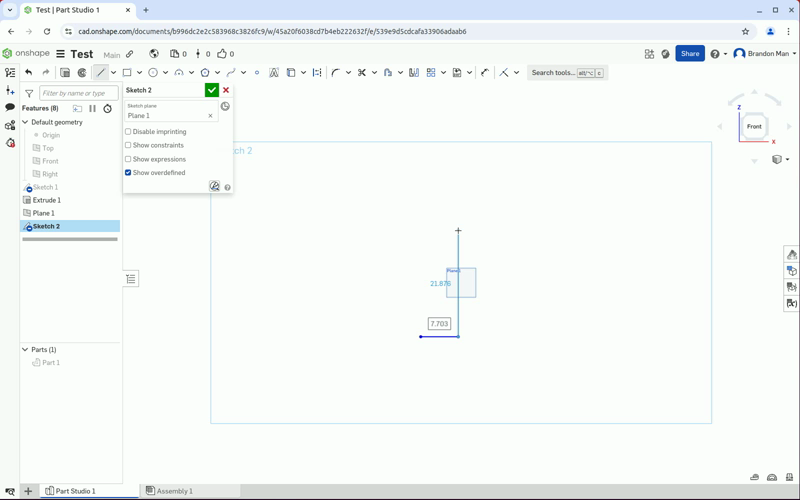
key_up(shift)
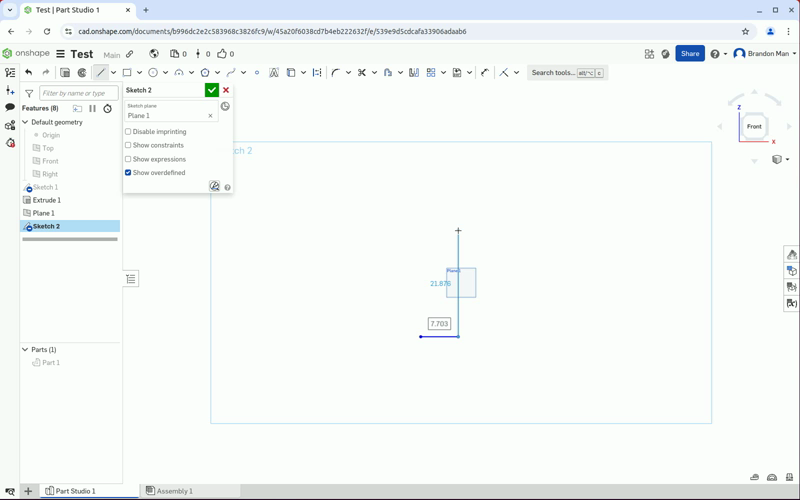
key_down(shift)
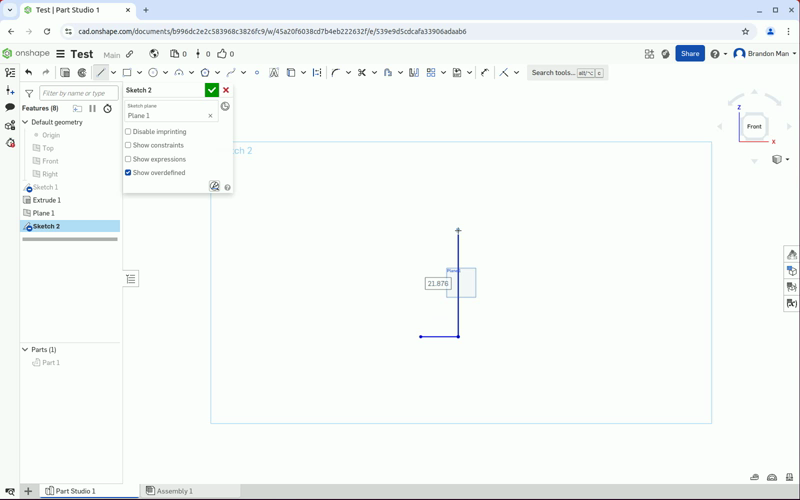
mouse_move(488, 230)
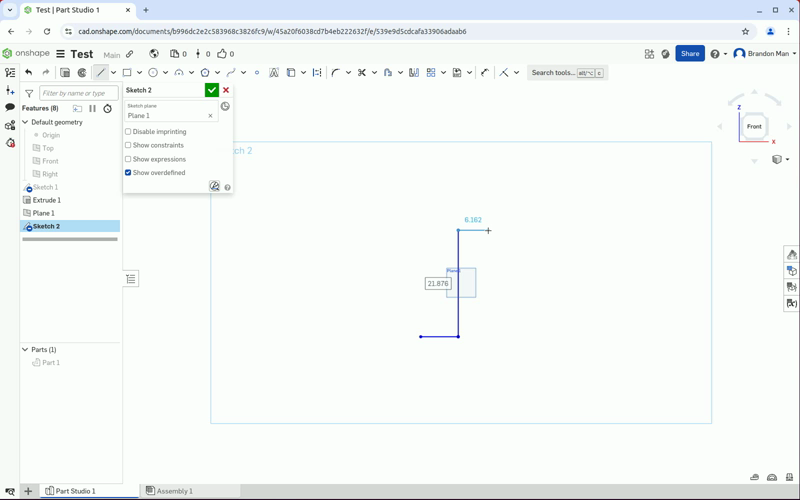
mouse_move(420, 230)
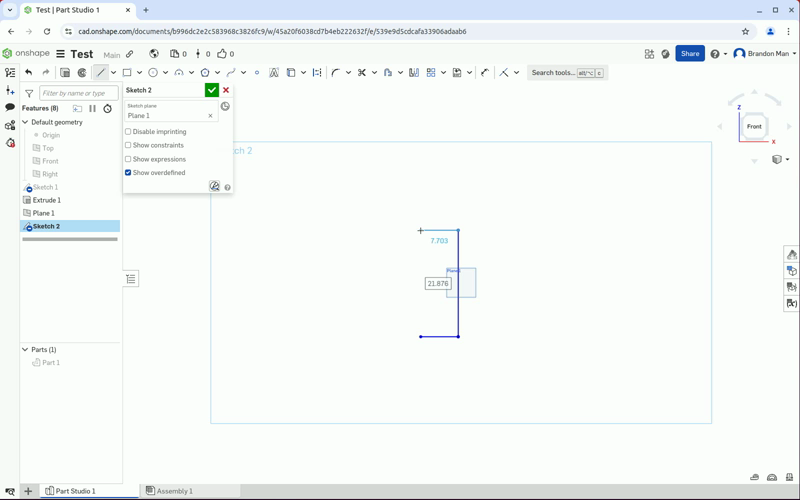
click(420, 230)
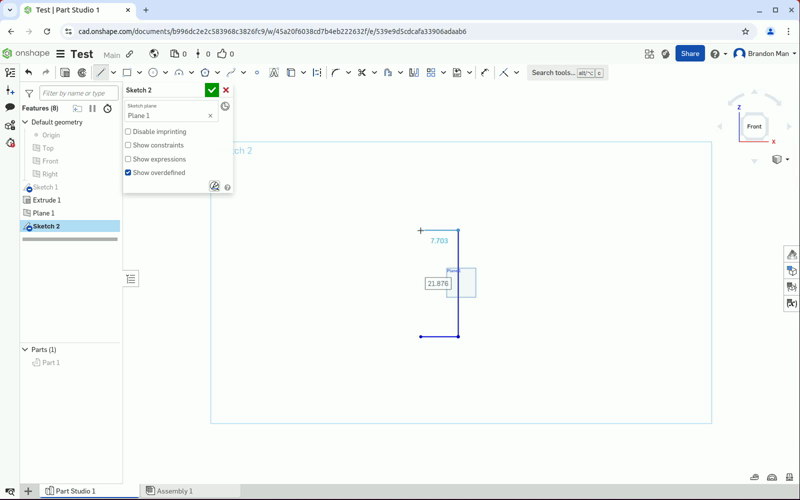
key_up(shift)
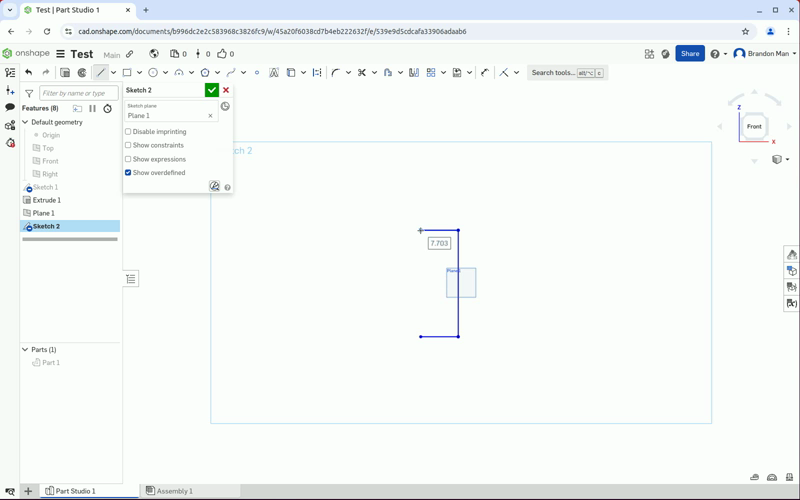
key_down(shift)
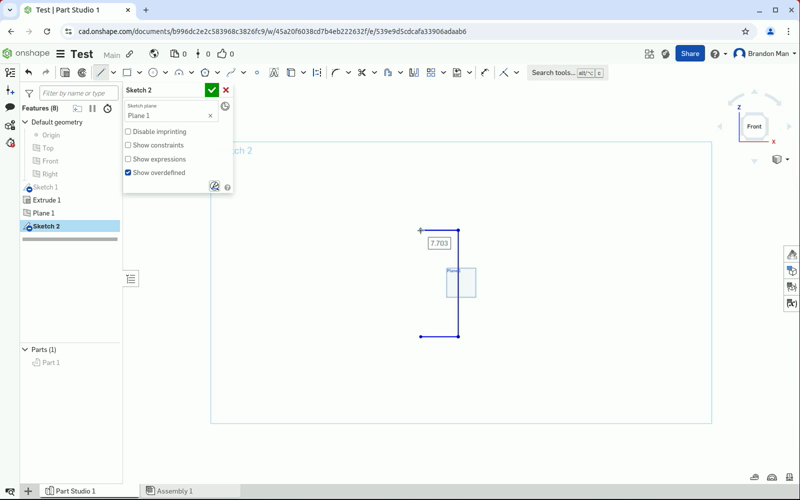
mouse_move(420, 336)
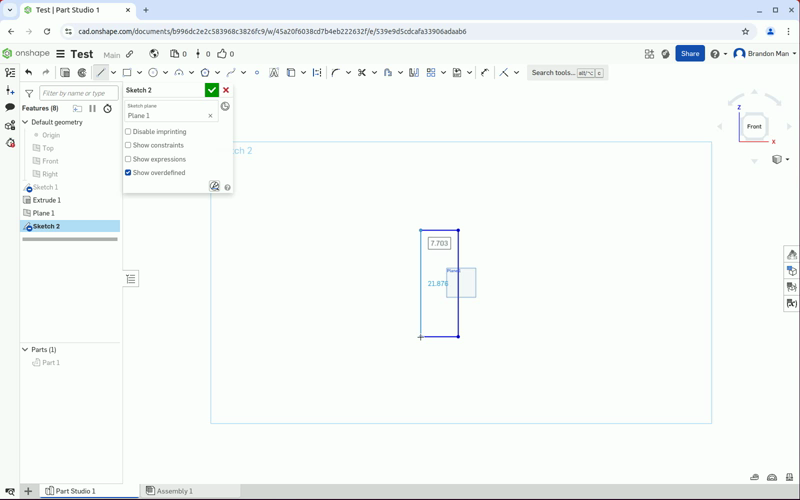
key_up(shift)
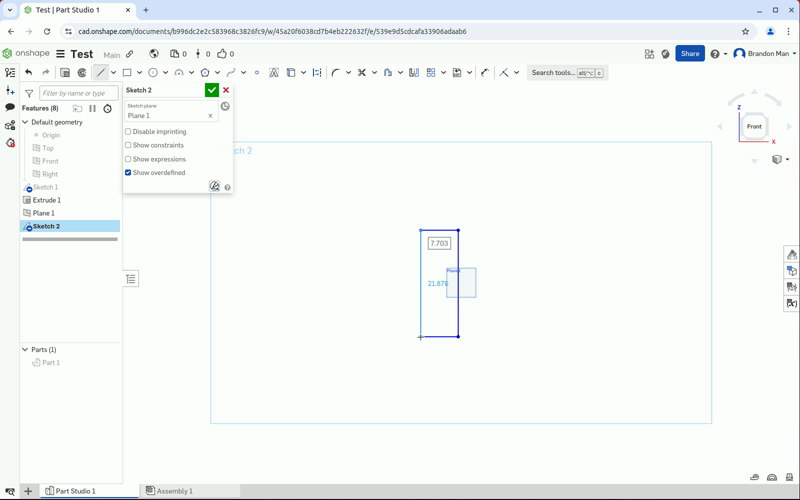
click(420, 336)
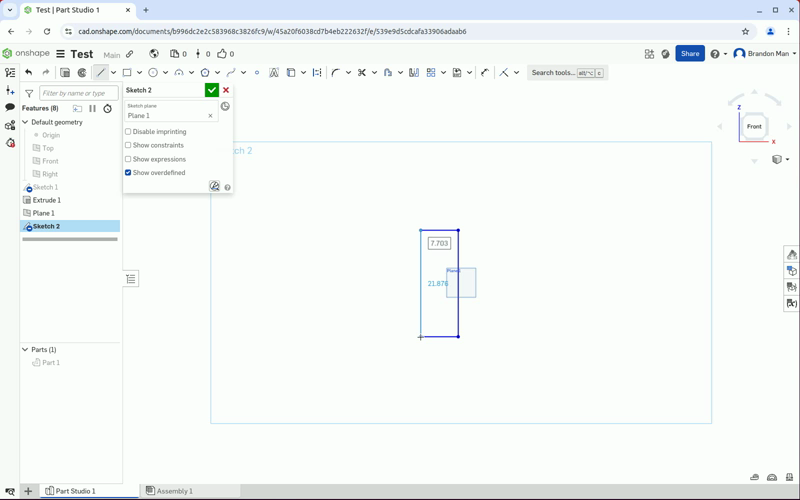
key(esc)
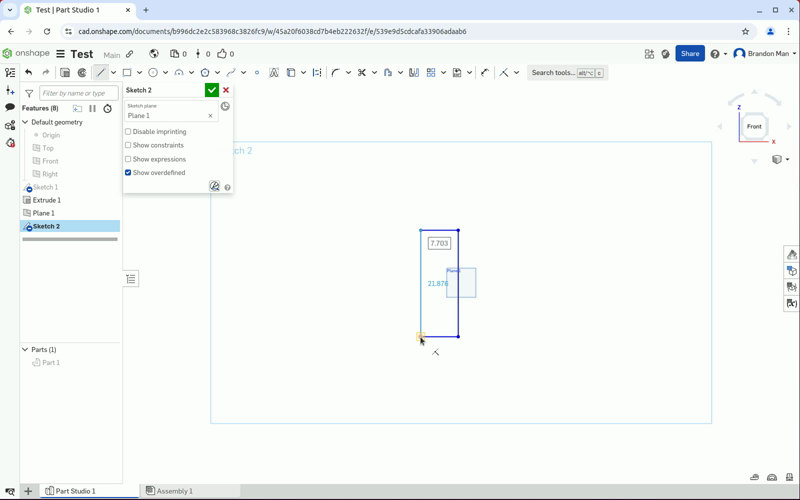
key(l)
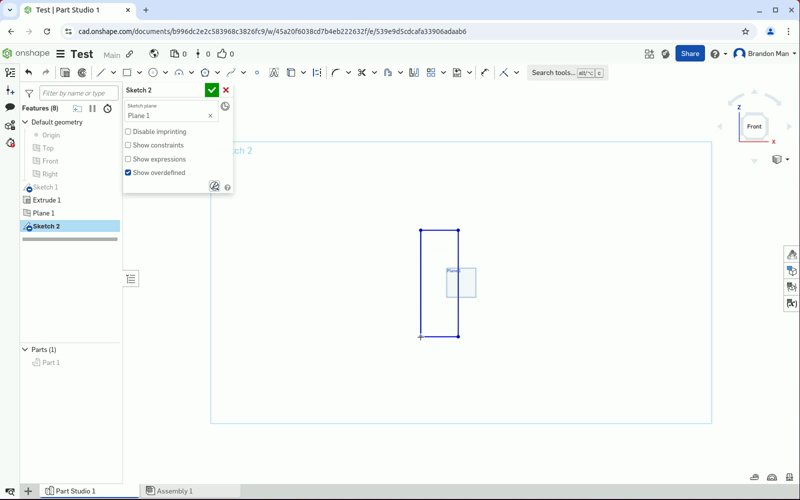
key_down(shift)
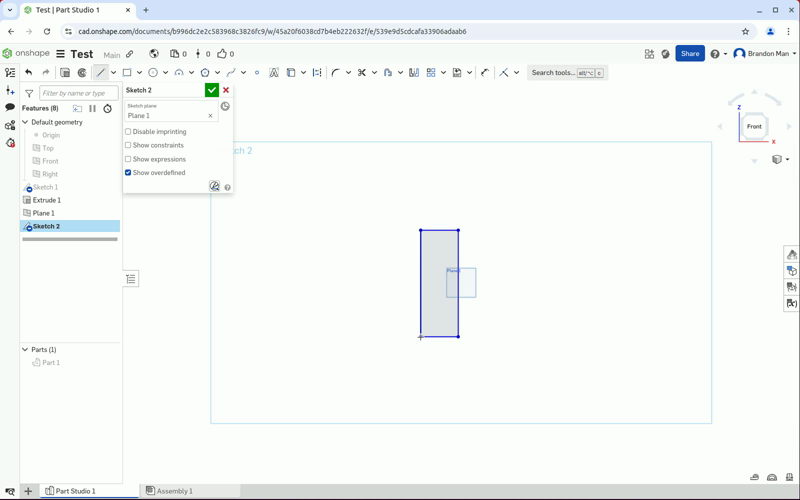
mouse_move(434, 322)
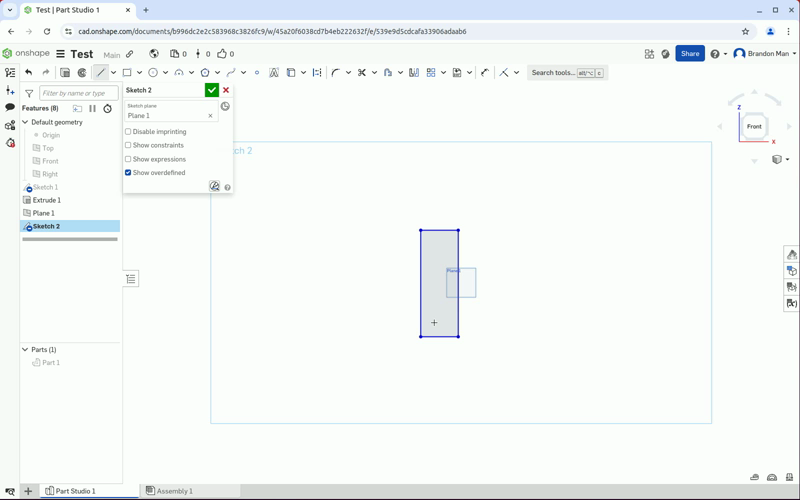
click(434, 322)
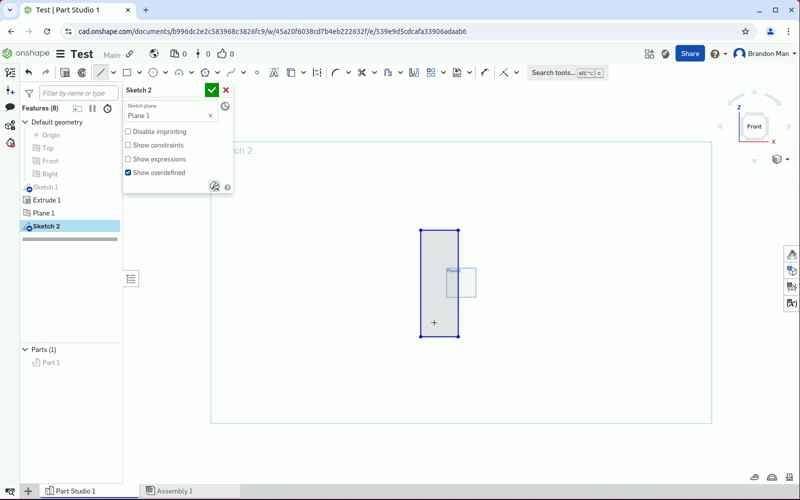
key_up(shift)
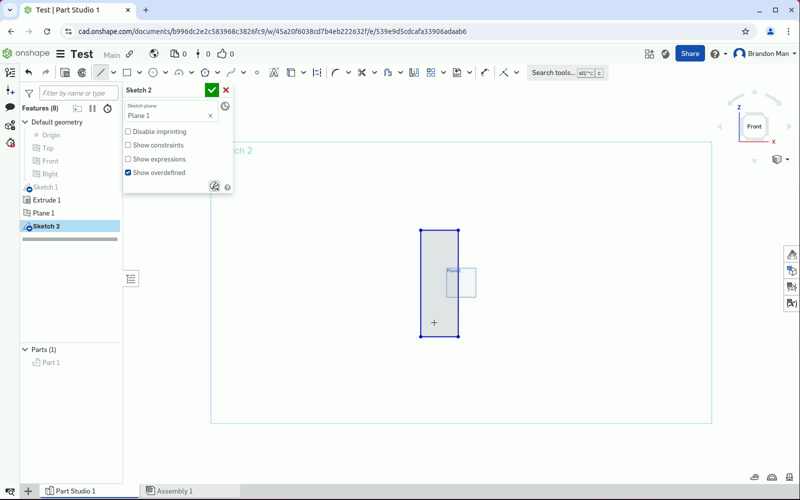
key_down(shift)
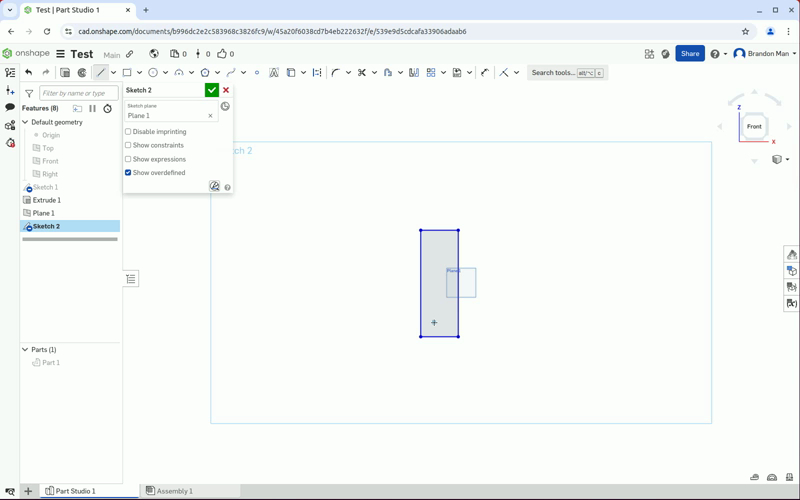
mouse_move(464, 322)
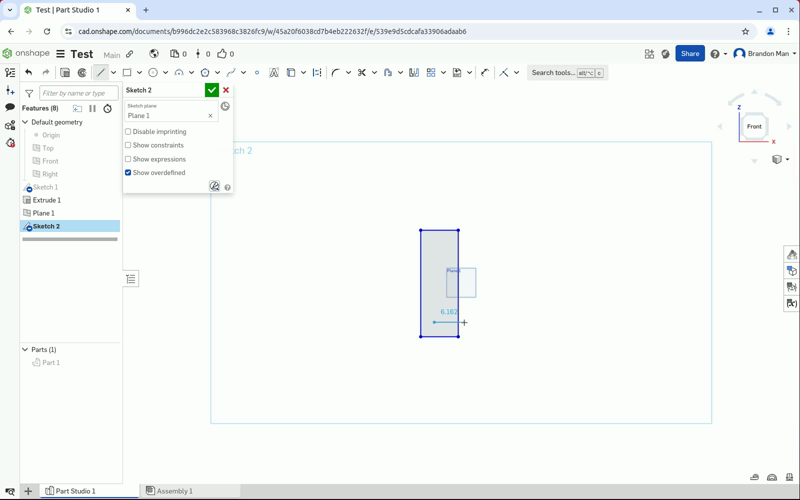
mouse_move(450, 322)
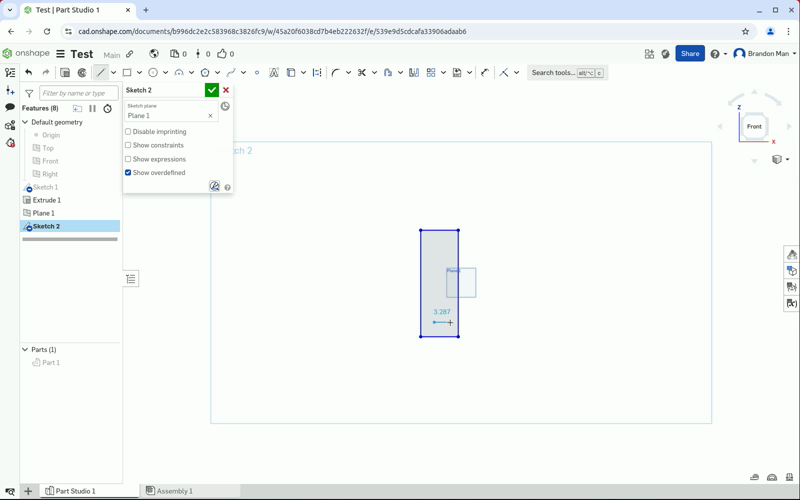
click(450, 322)
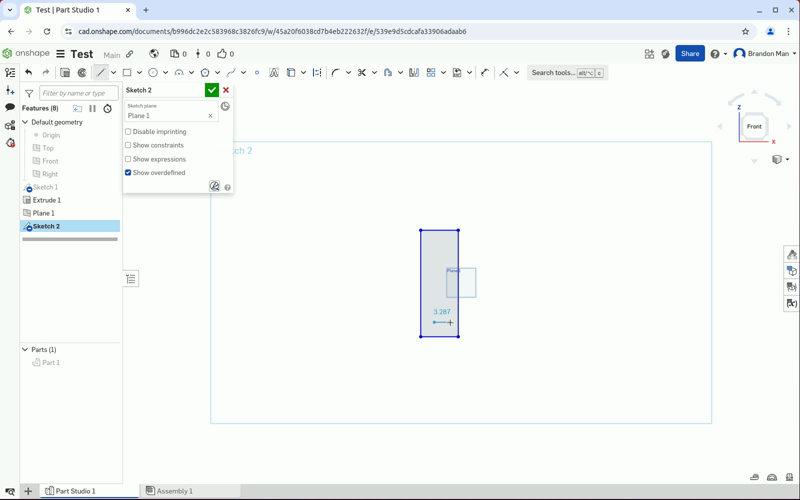
key_up(shift)
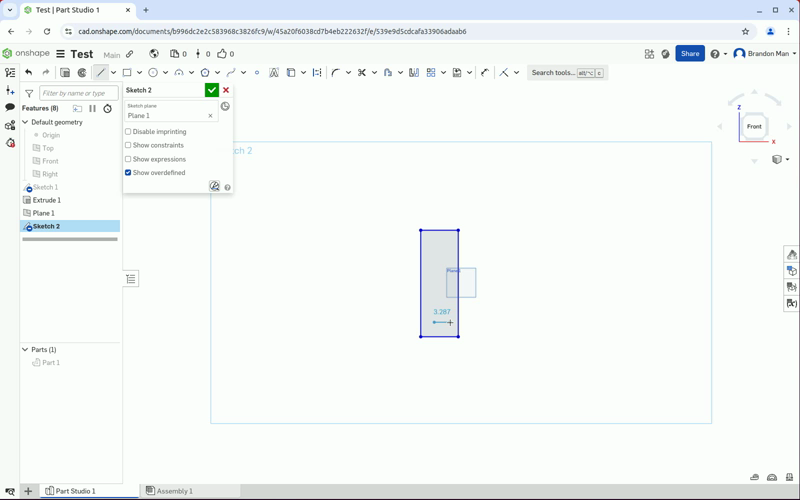
key_down(shift)
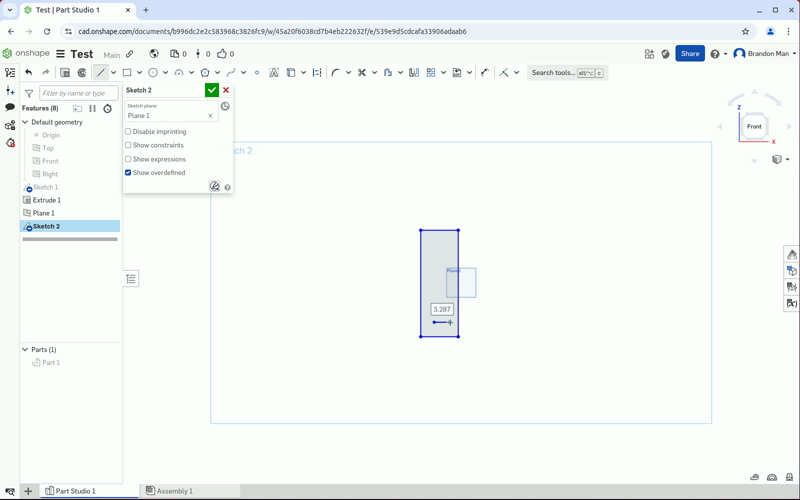
mouse_move(450, 251)
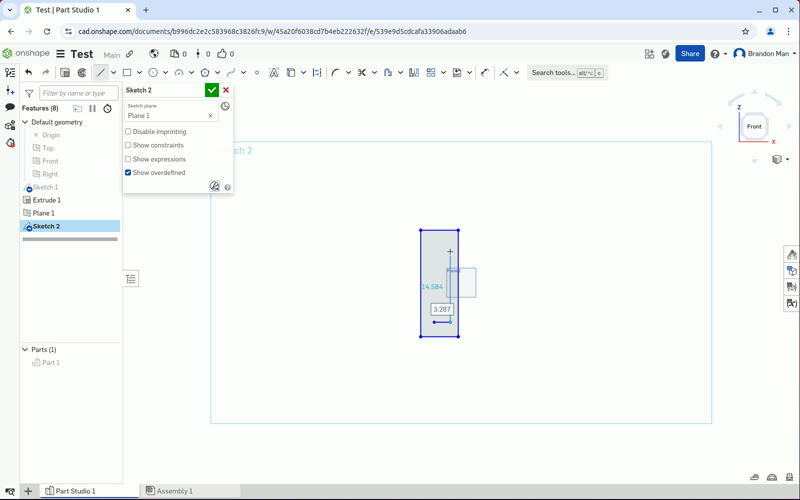
click(450, 251)
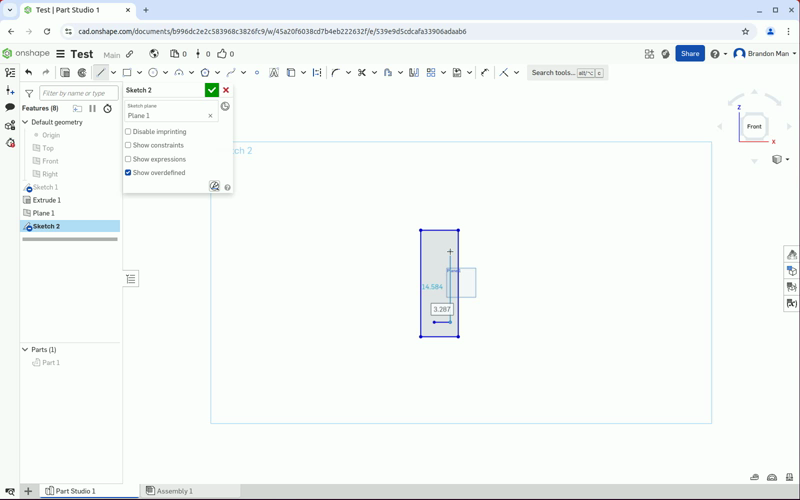
key_up(shift)
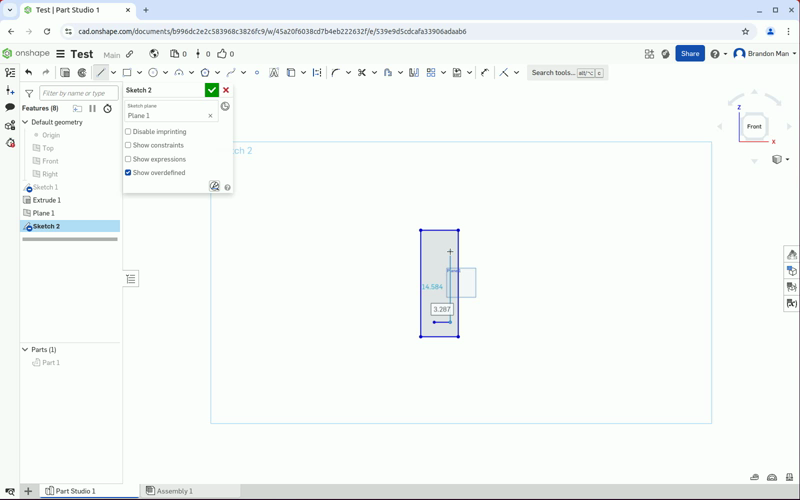
key_down(shift)
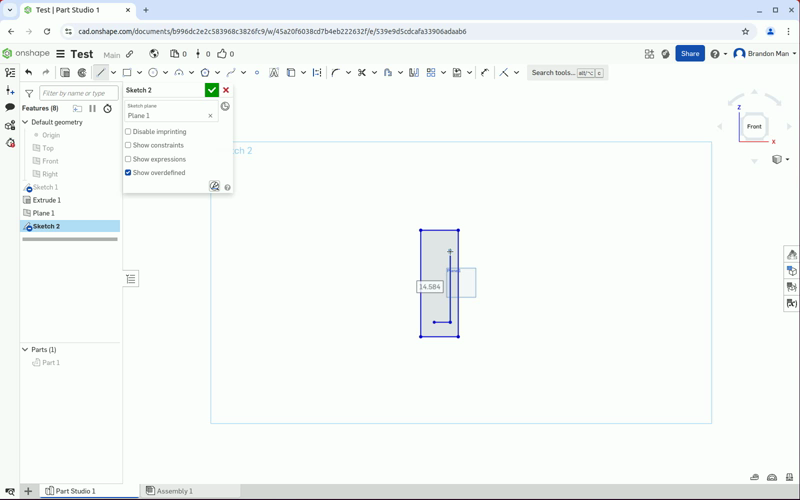
mouse_move(480, 251)
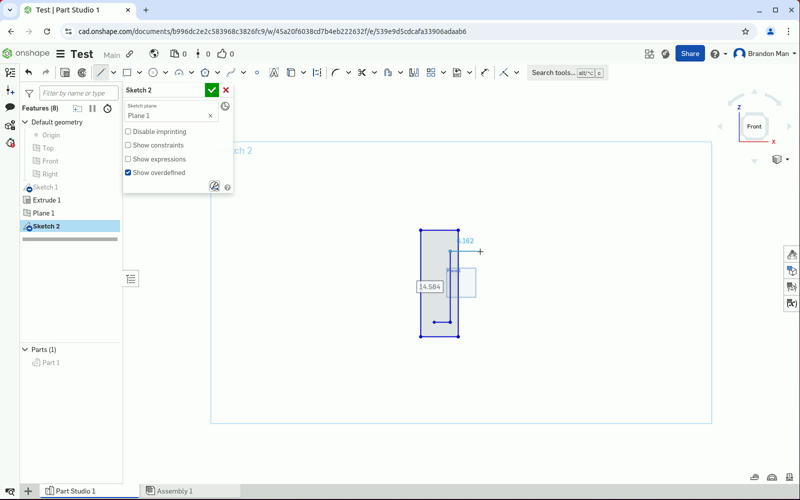
mouse_move(434, 251)
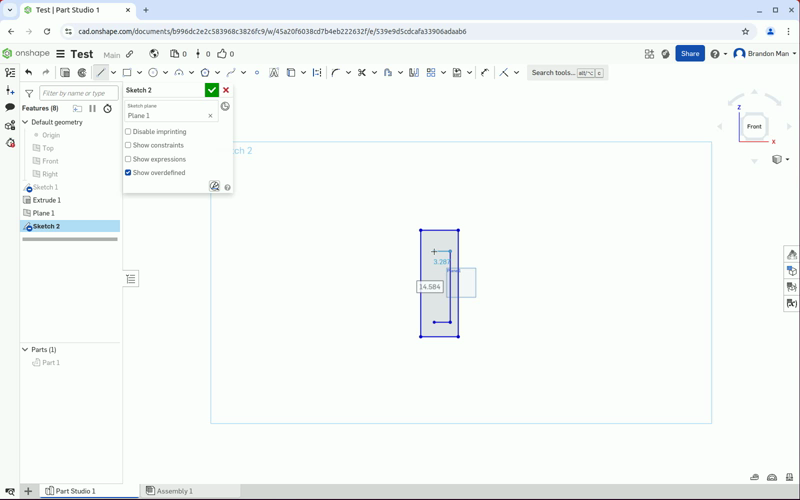
click(434, 251)
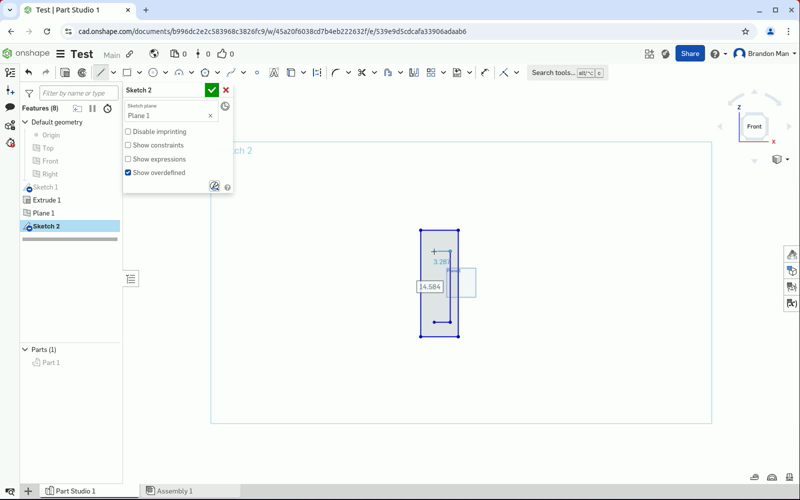
key_up(shift)
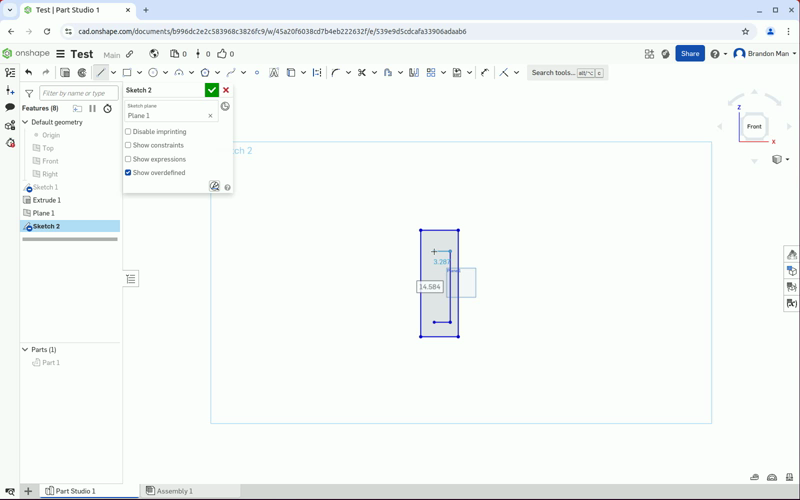
key_down(shift)
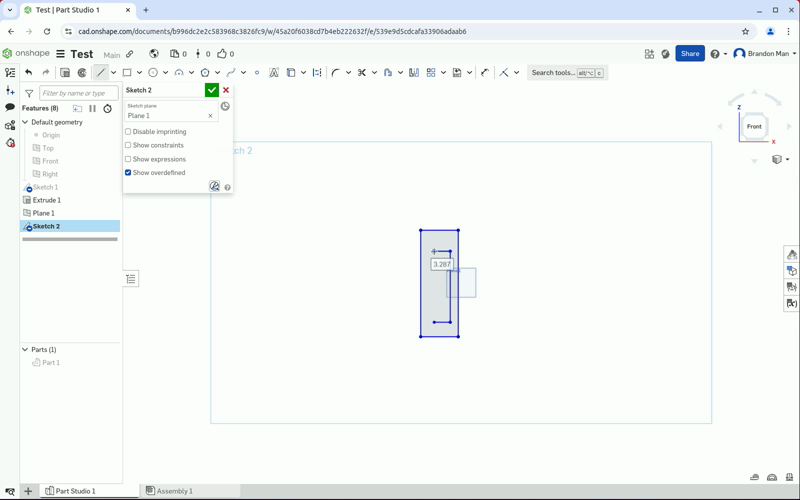
mouse_move(434, 322)
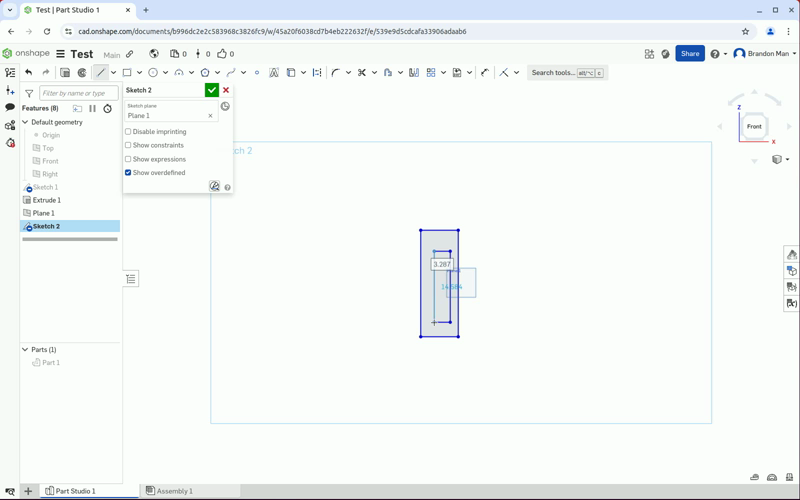
key_up(shift)
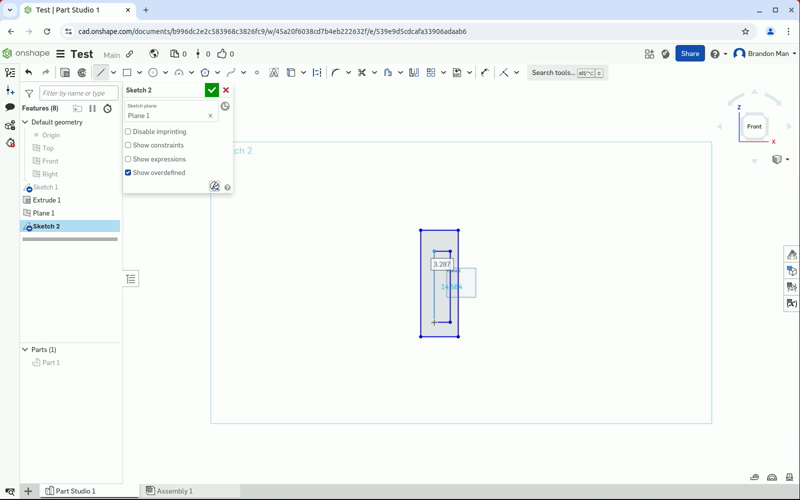
click(434, 322)
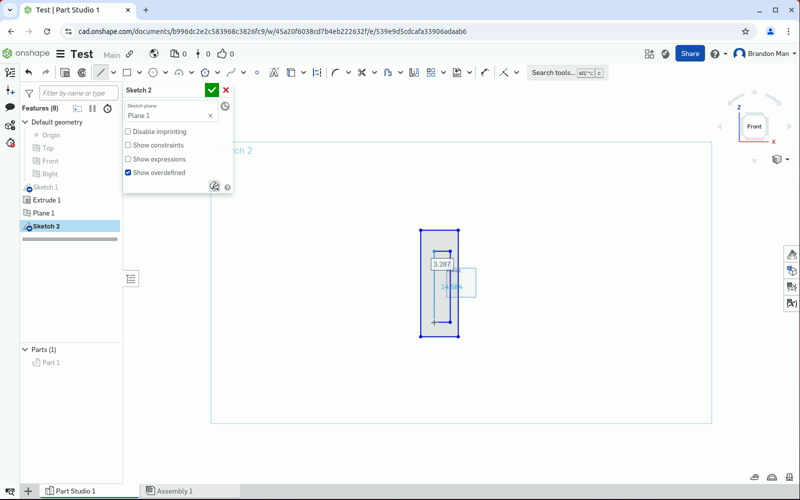
key(esc)
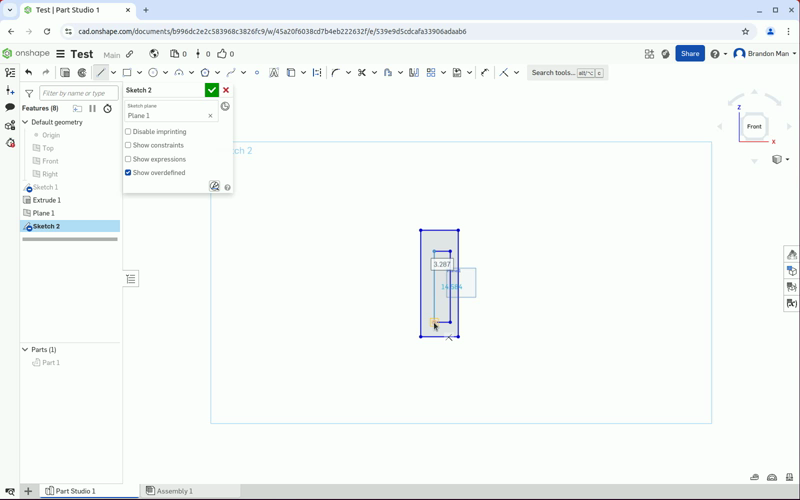
mouse_move(432, 275)
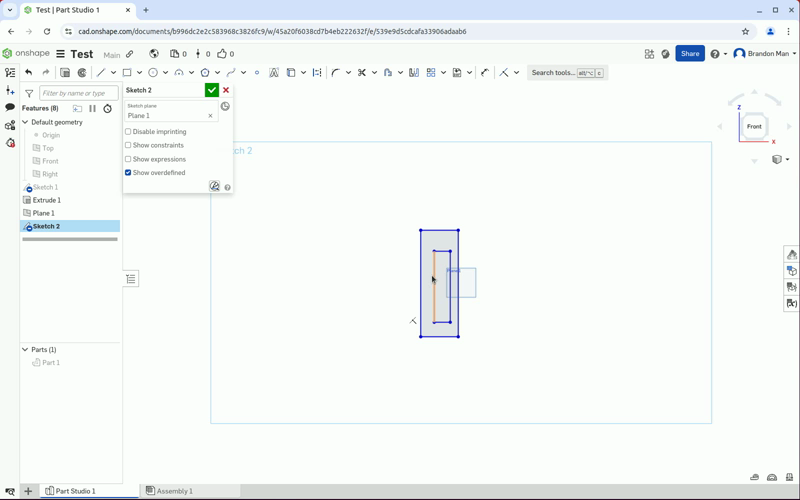
click(432, 275)
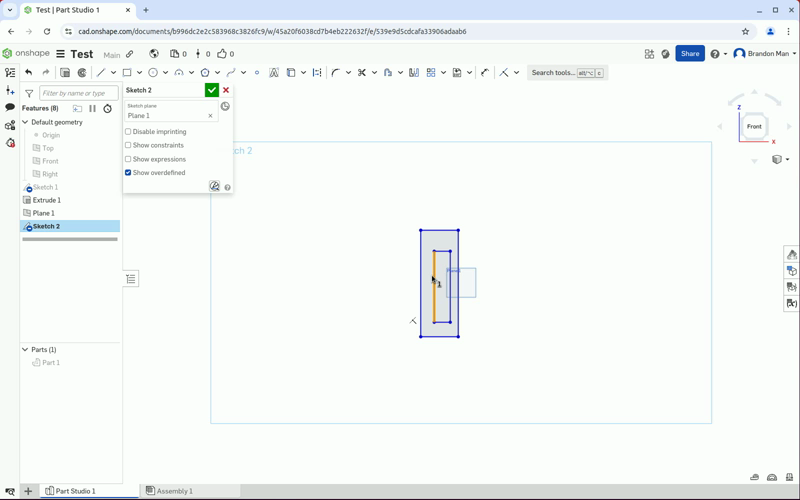
mouse_move(73, 352)
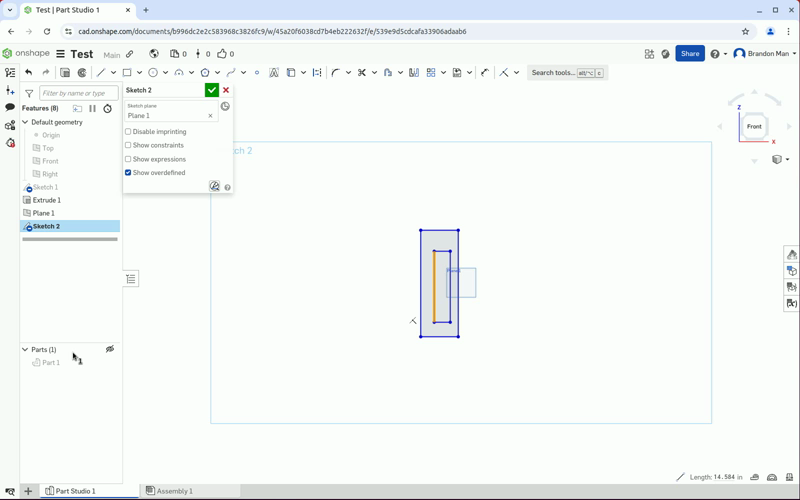
key(shift+y)
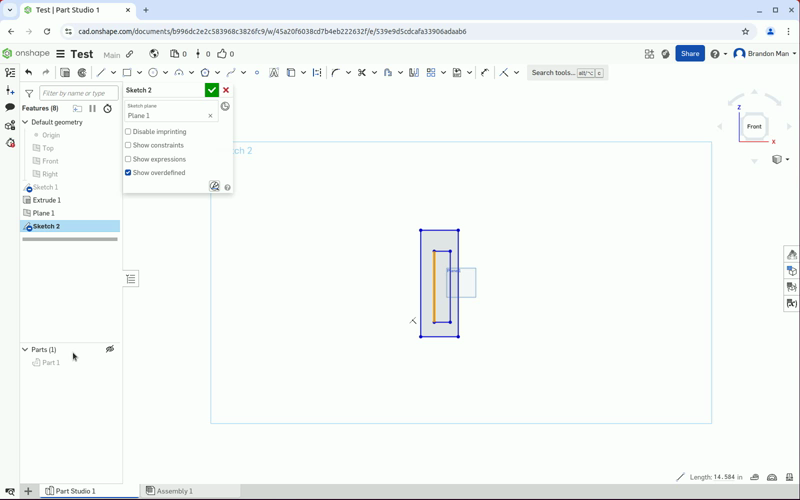
key(shift+e)
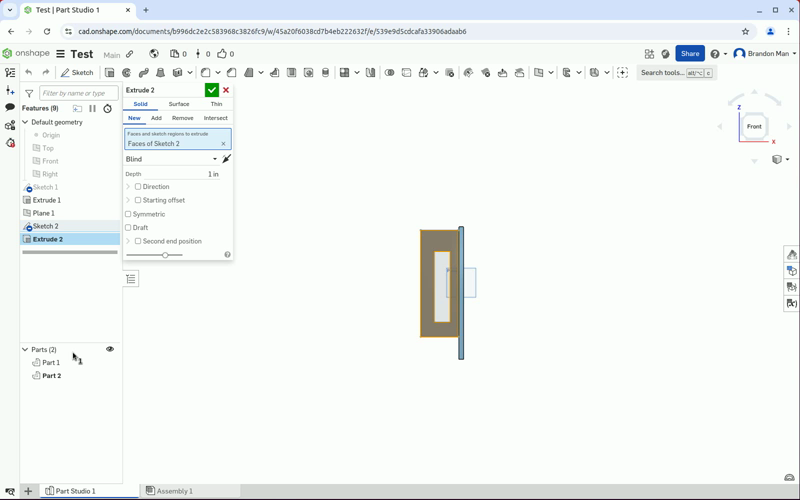
mouse_move(143, 106)
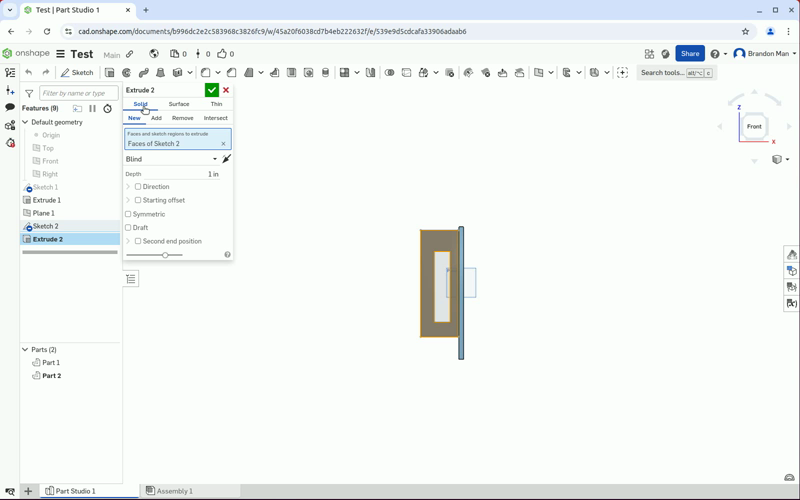
click(143, 106)
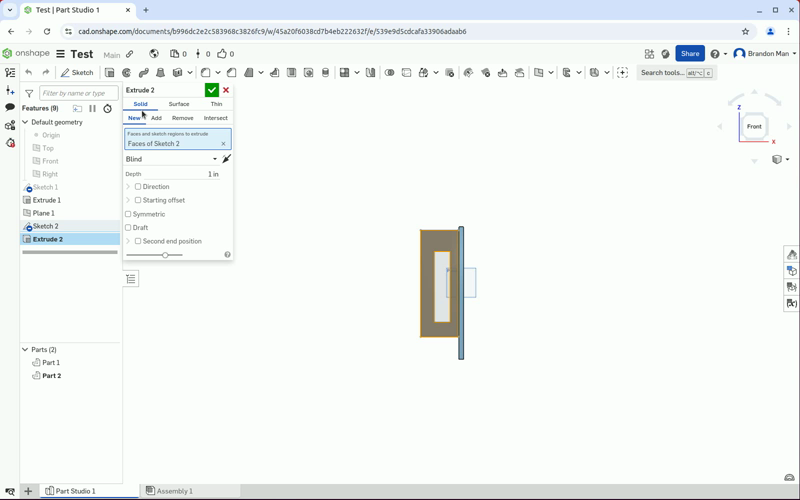
mouse_move(137, 120)
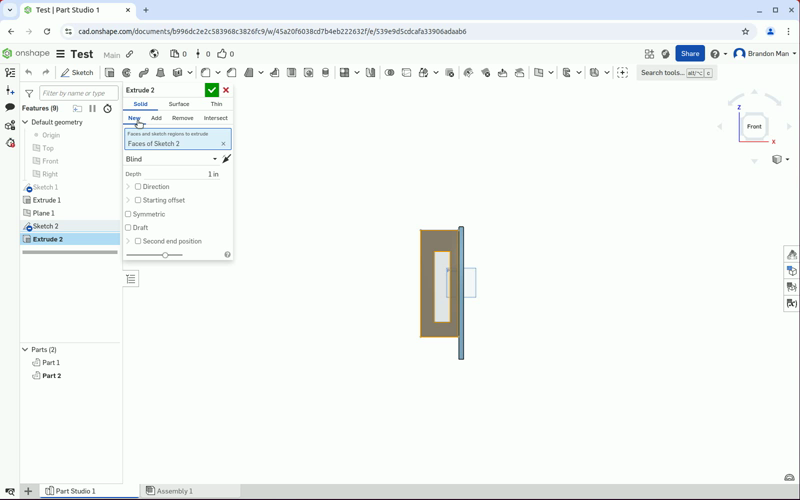
click(137, 120)
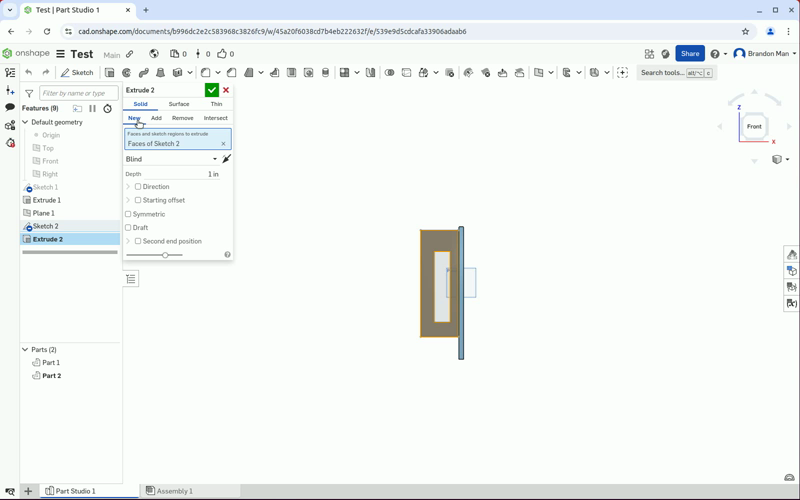
key(tab, 4)
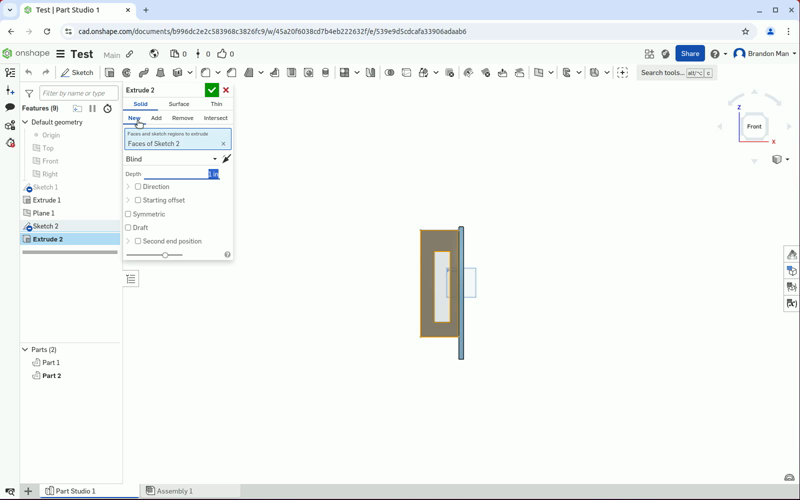
text(0.963)
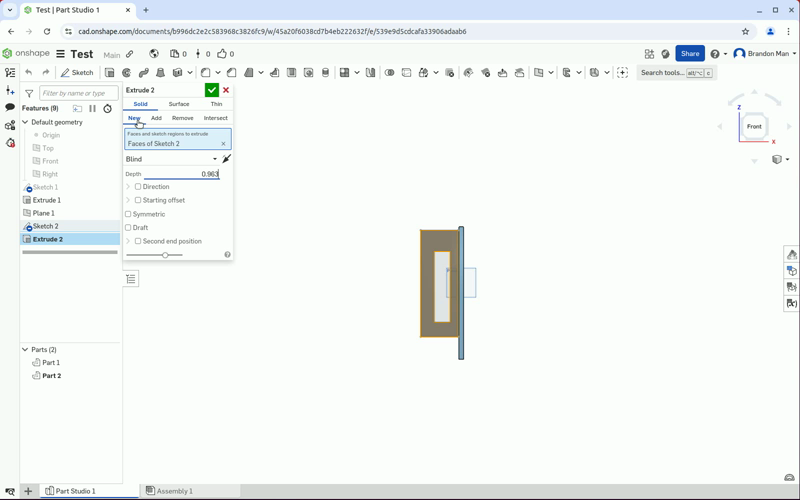
key(enter)
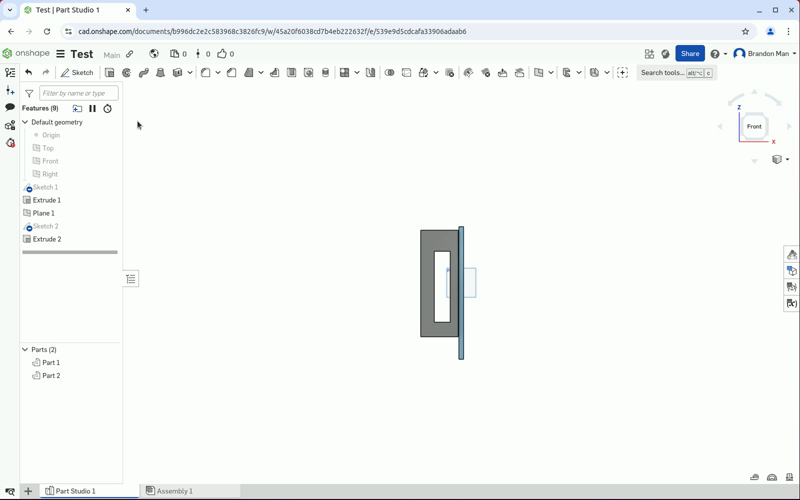
key(shift+h)
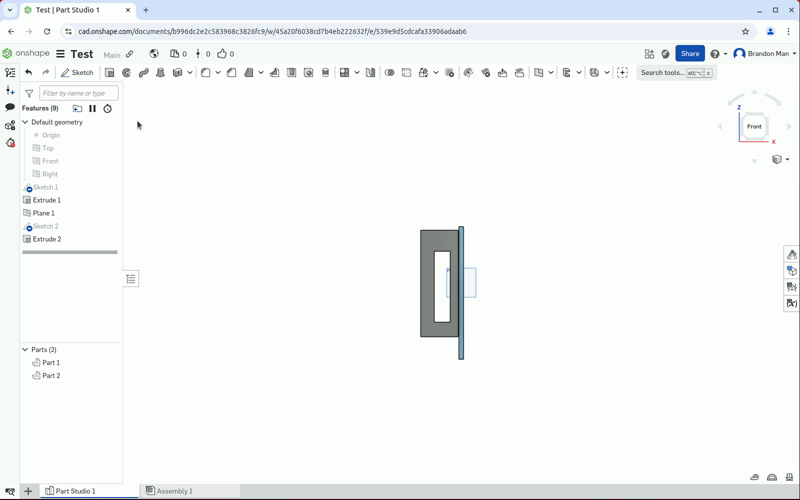
key(shift+h)
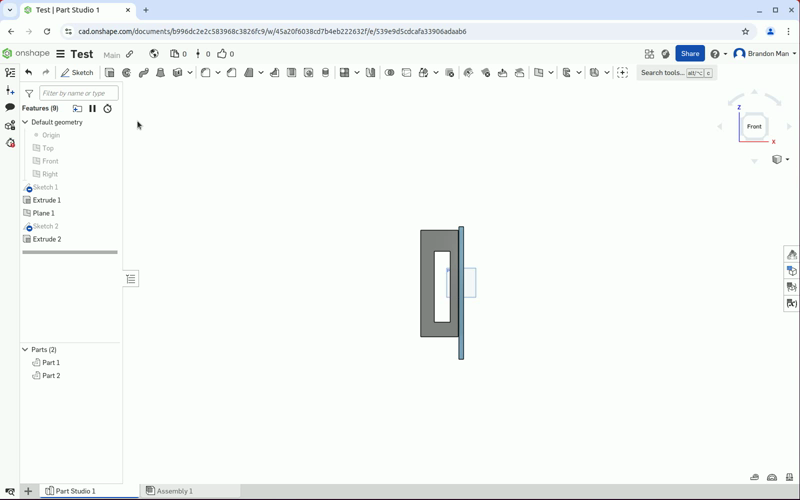
mouse_move(73, 189)
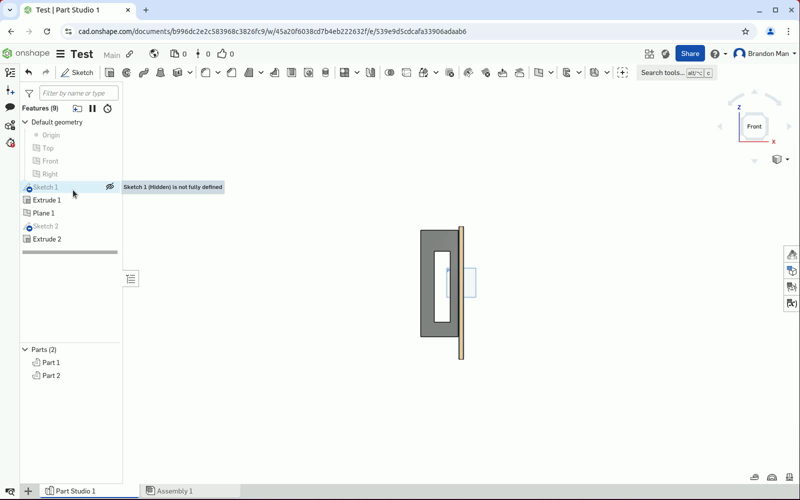
click(73, 189)
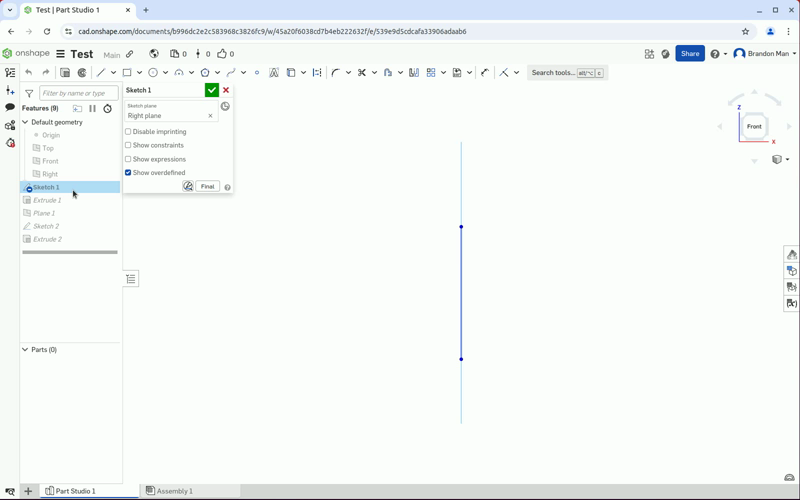
mouse_move(229, 92)
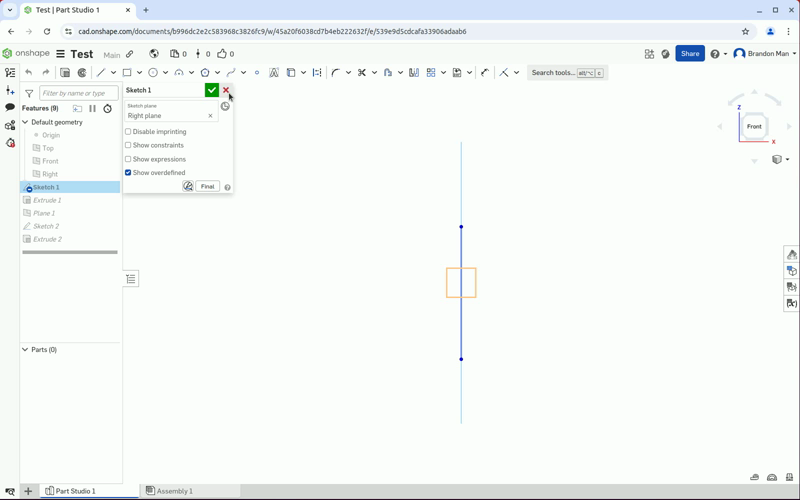
click(229, 92)
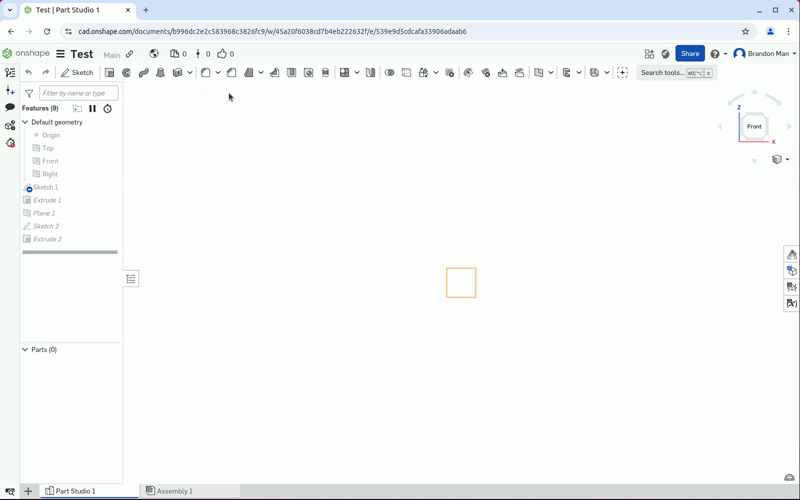
key(shift+s)
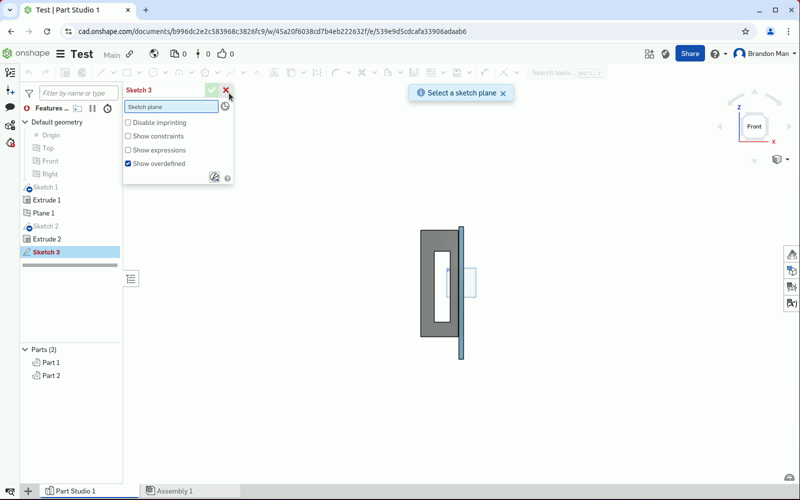
mouse_move(73, 215)
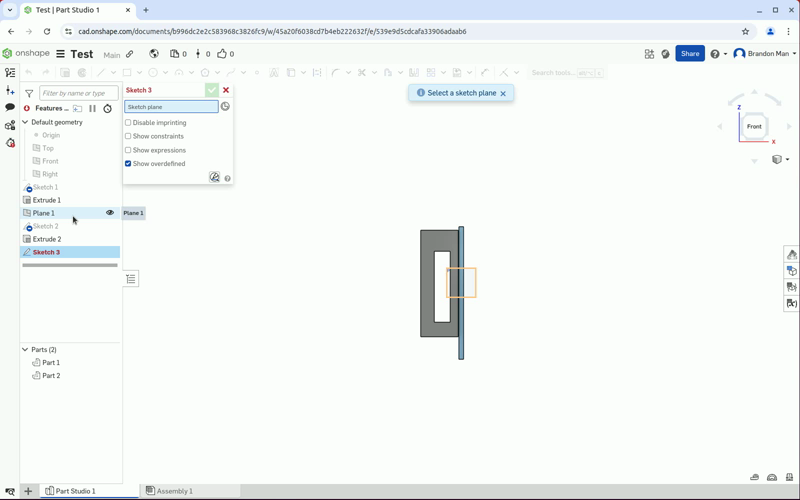
click(73, 215)
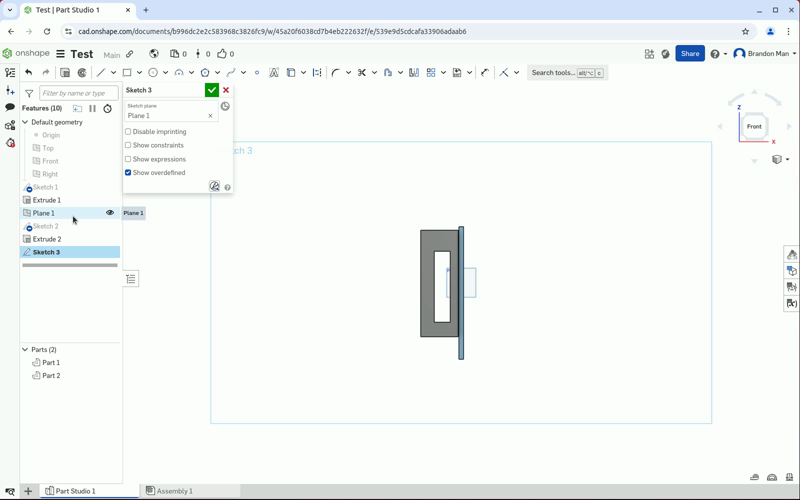
mouse_move(73, 352)
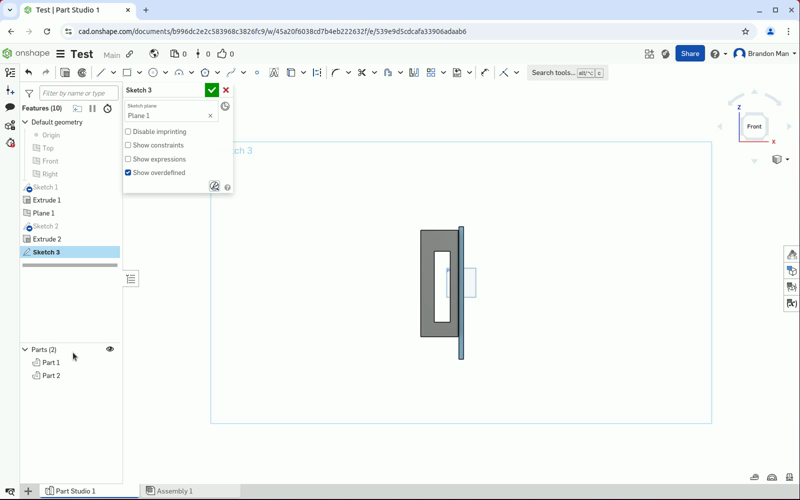
key(y)
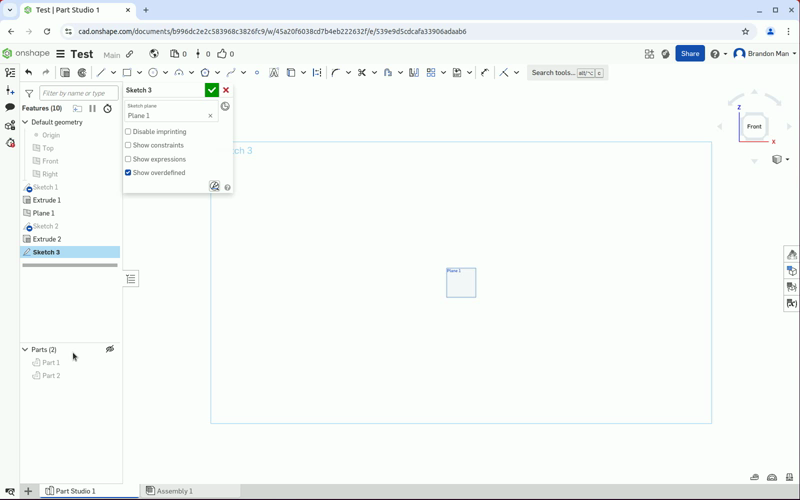
key(l)
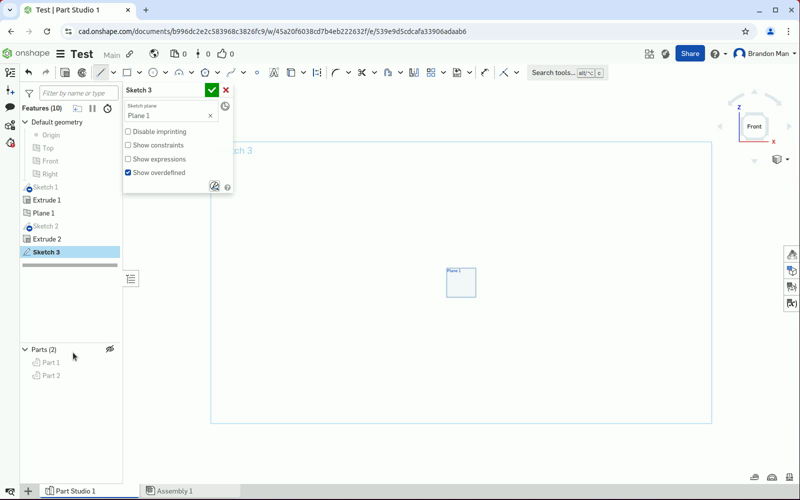
key_down(shift)
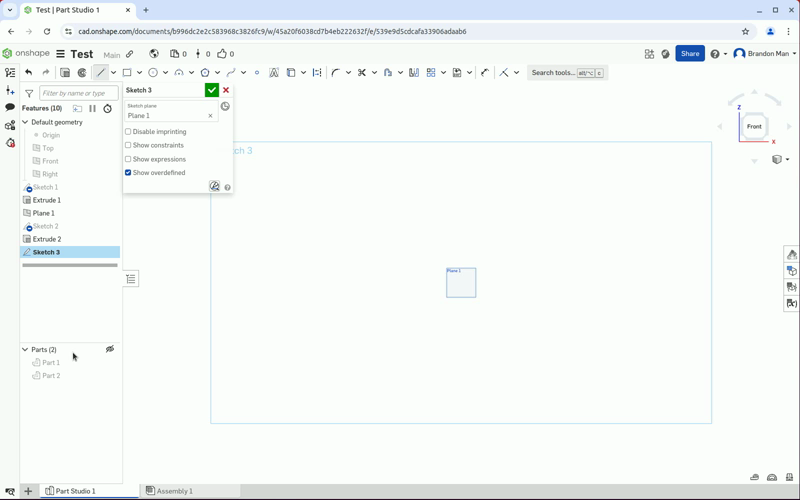
mouse_move(463, 336)
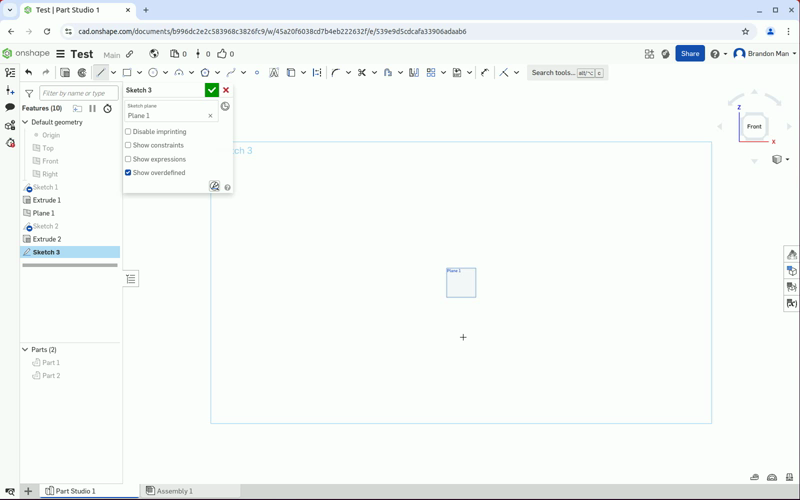
click(463, 336)
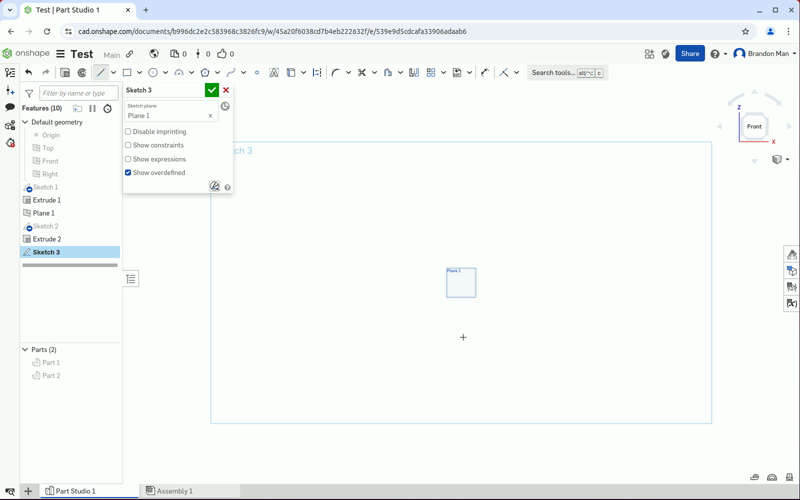
key_up(shift)
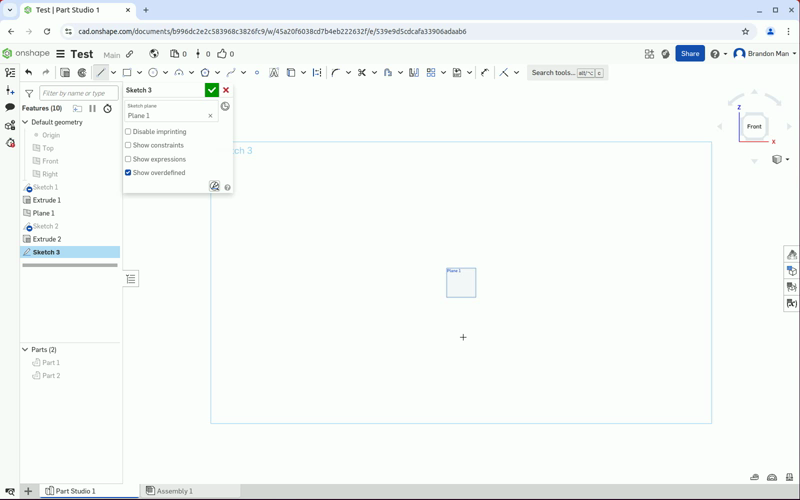
key_down(shift)
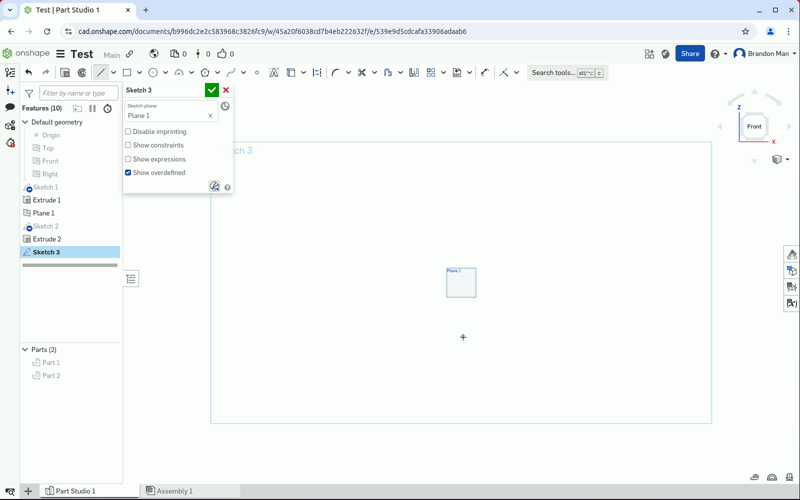
mouse_move(573, 336)
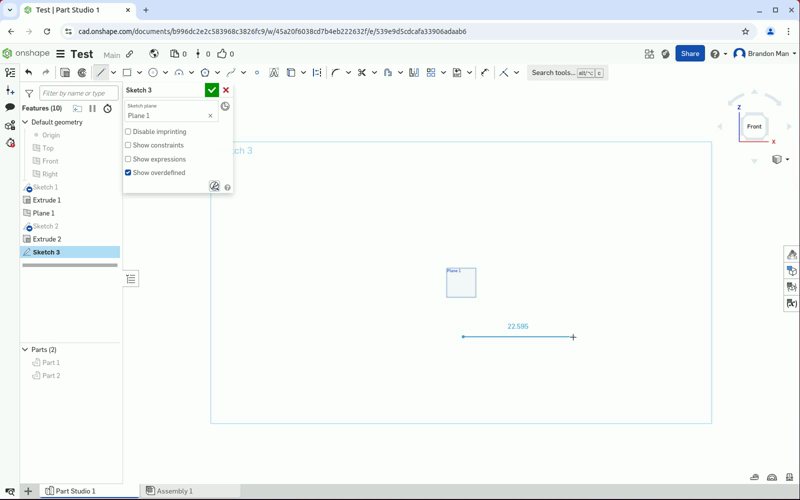
click(573, 336)
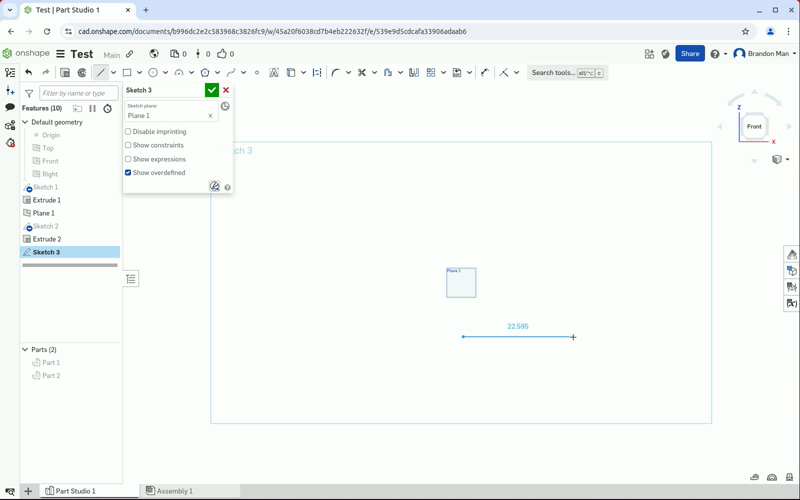
key_up(shift)
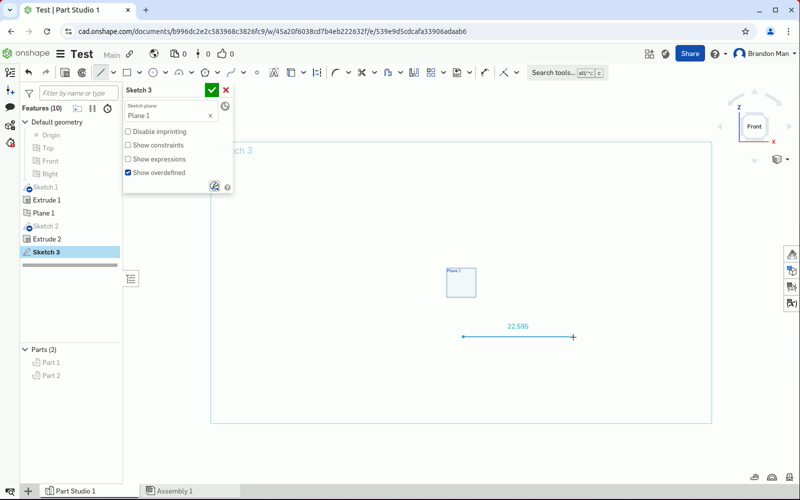
key_down(shift)
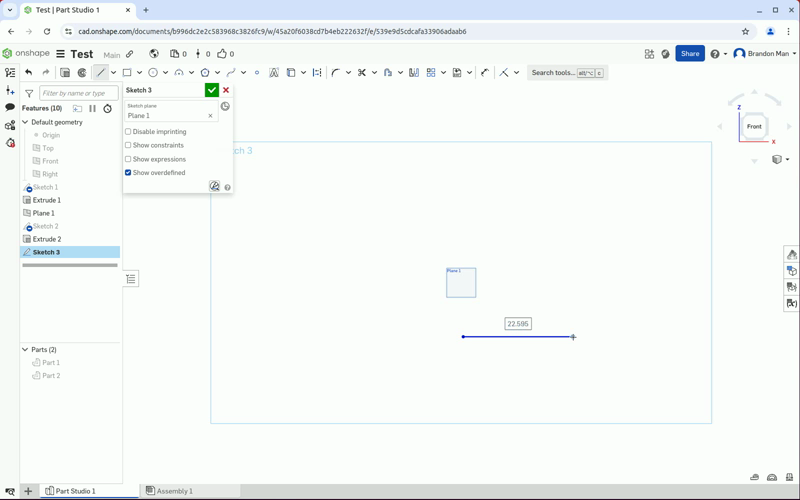
mouse_move(573, 230)
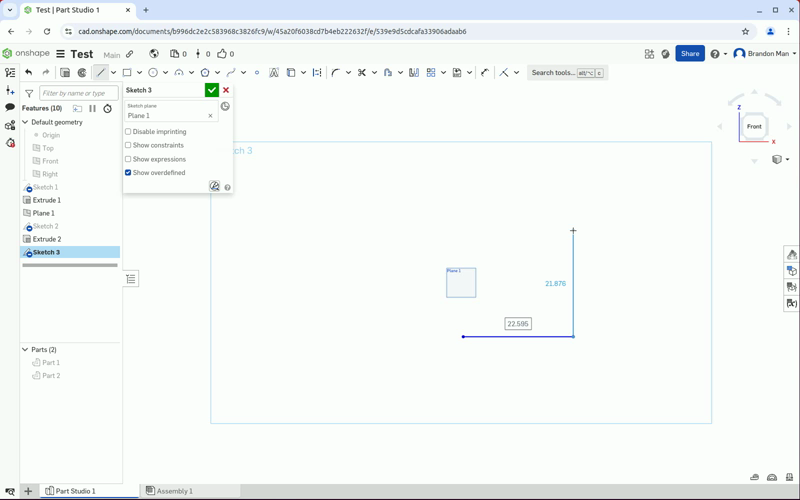
click(573, 230)
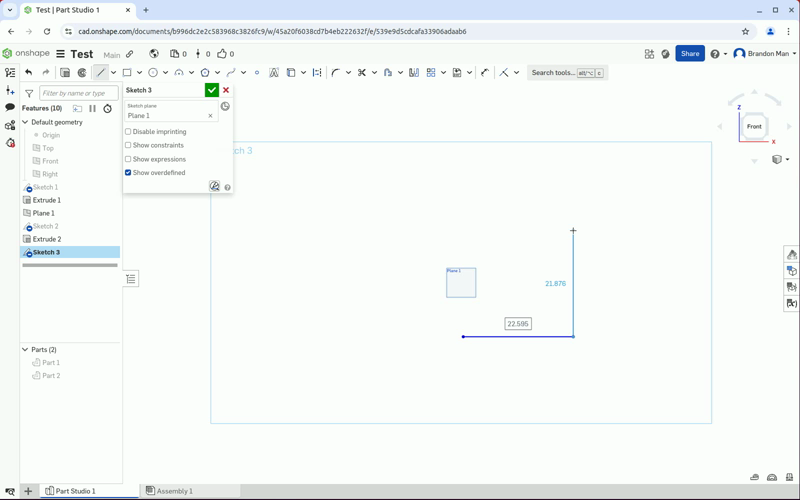
key_up(shift)
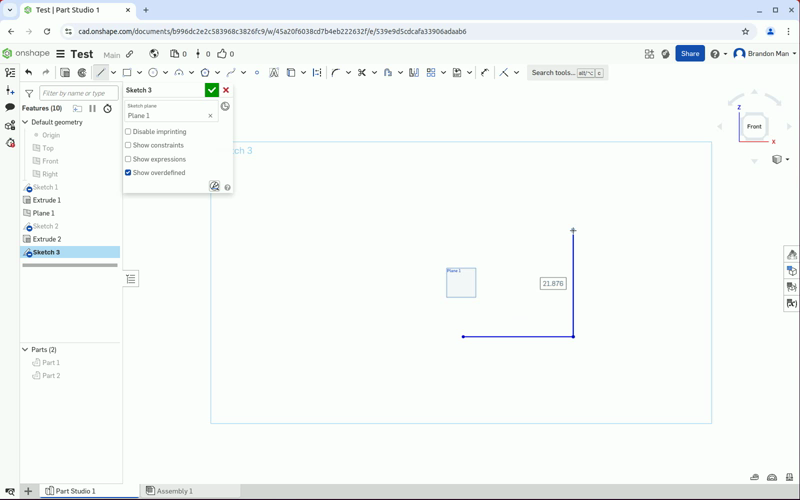
key_down(shift)
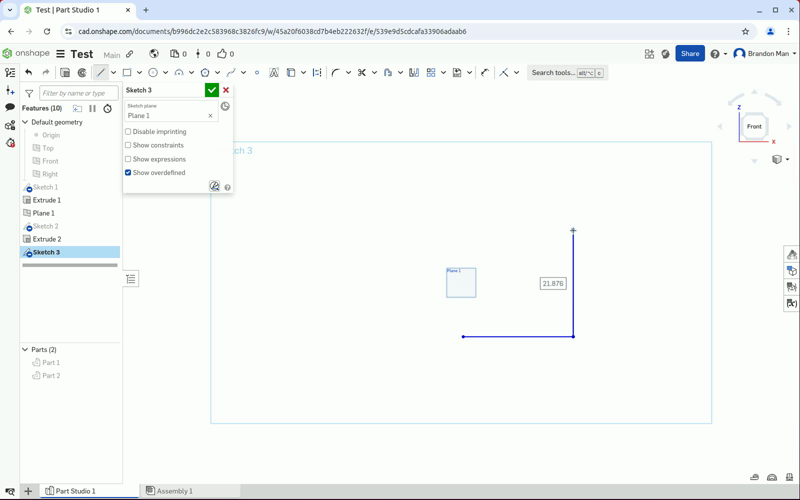
mouse_move(463, 230)
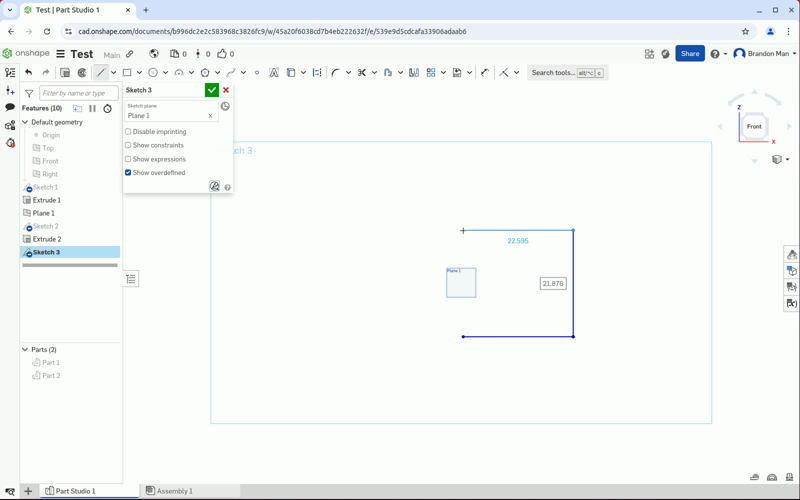
click(463, 230)
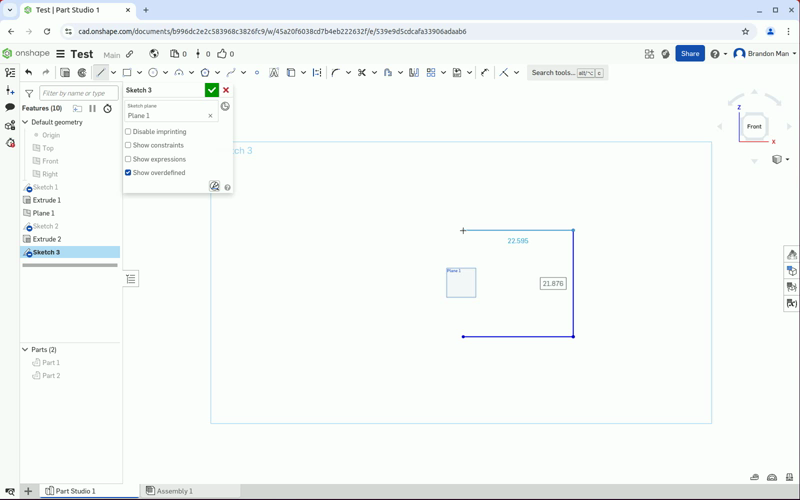
key_up(shift)
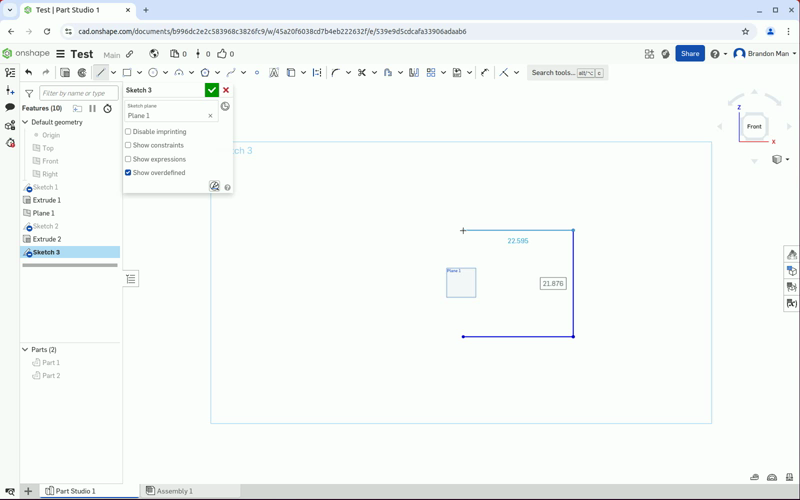
key_down(shift)
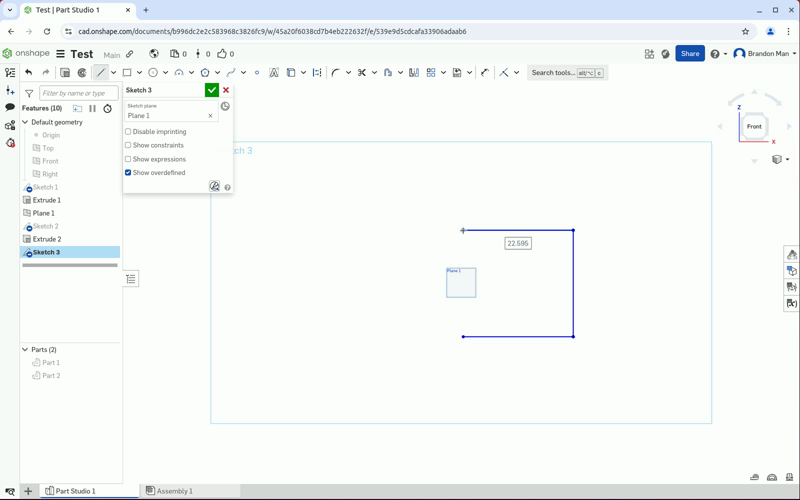
mouse_move(463, 336)
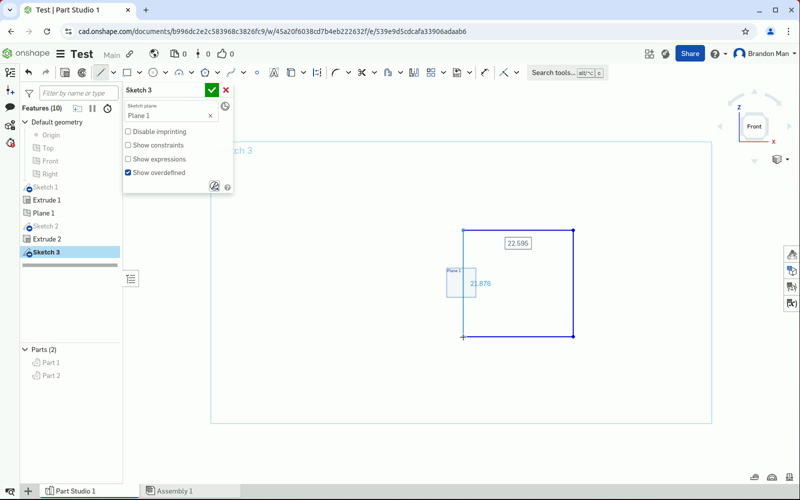
key_up(shift)
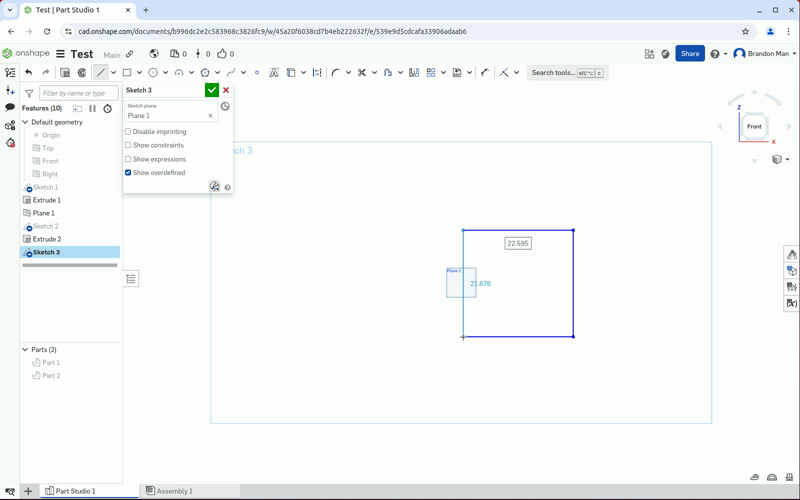
click(463, 336)
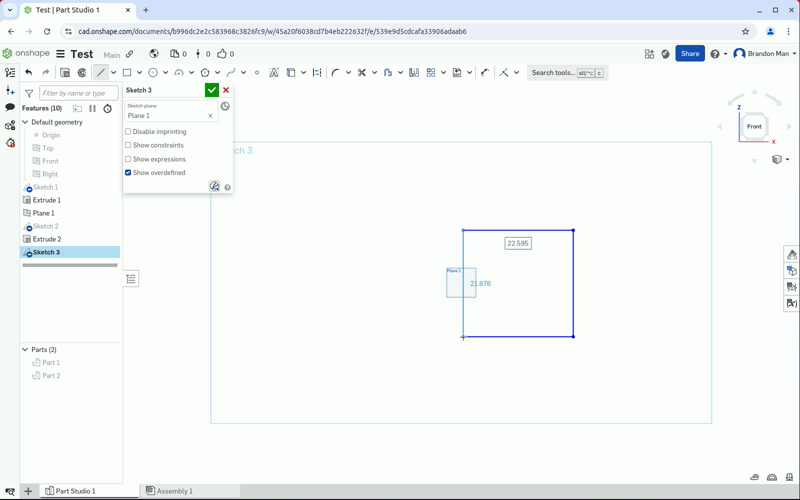
key(esc)
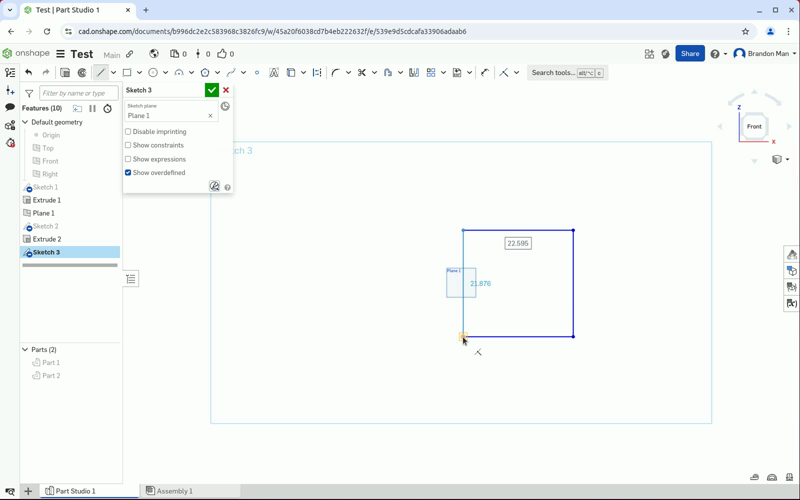
key(l)
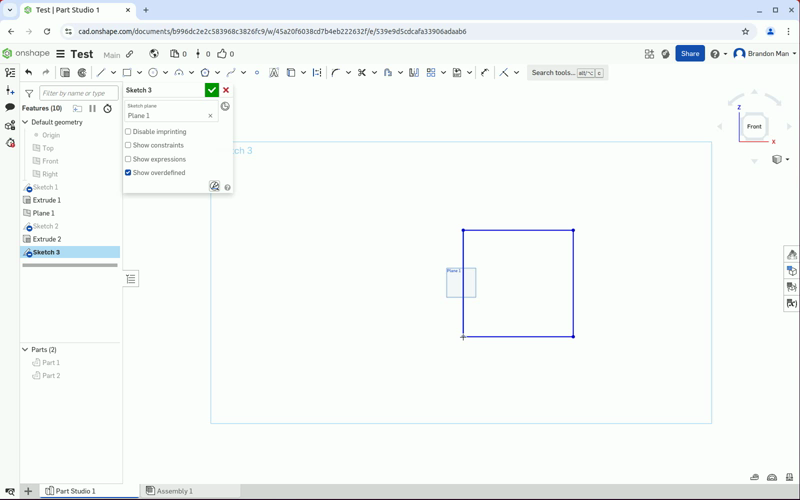
key_down(shift)
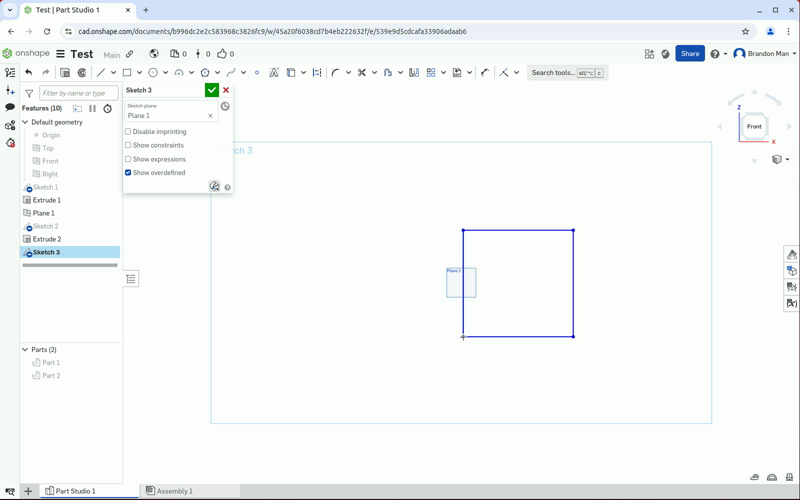
mouse_move(486, 317)
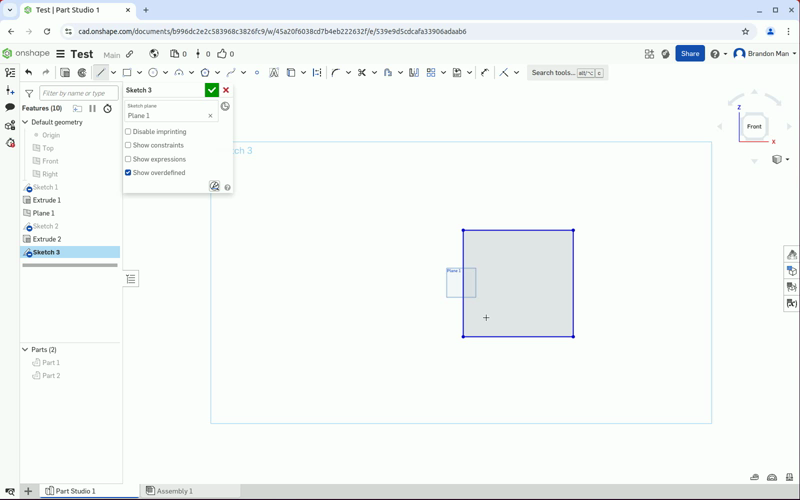
click(486, 317)
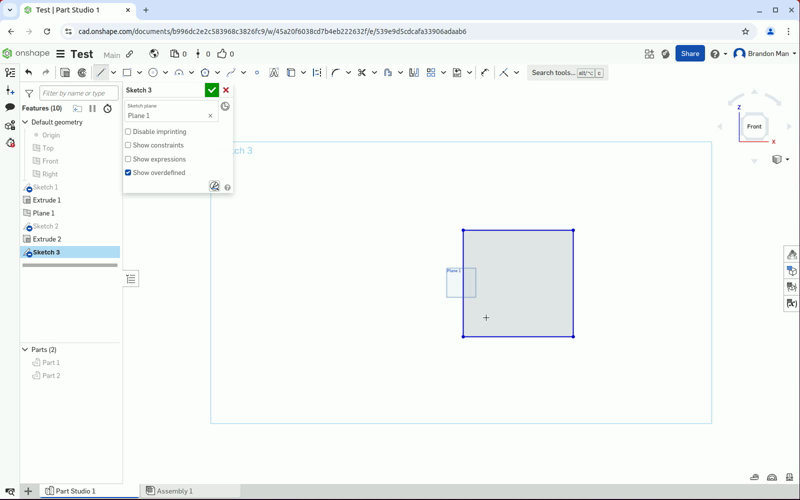
key_up(shift)
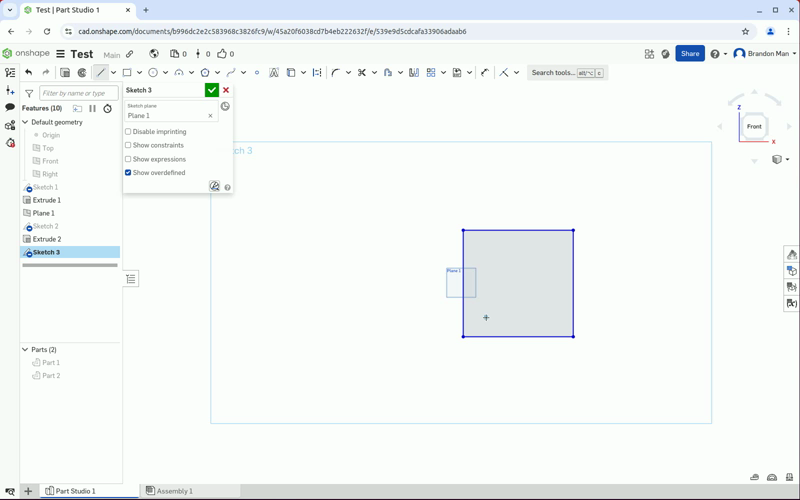
key_down(shift)
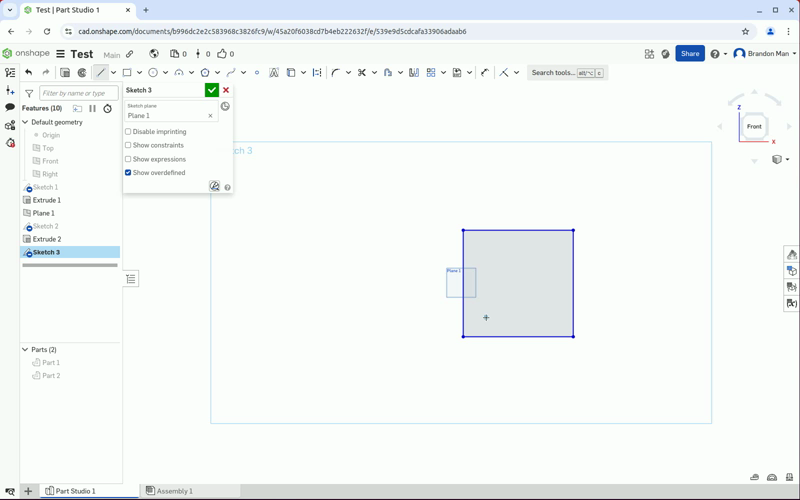
mouse_move(550, 317)
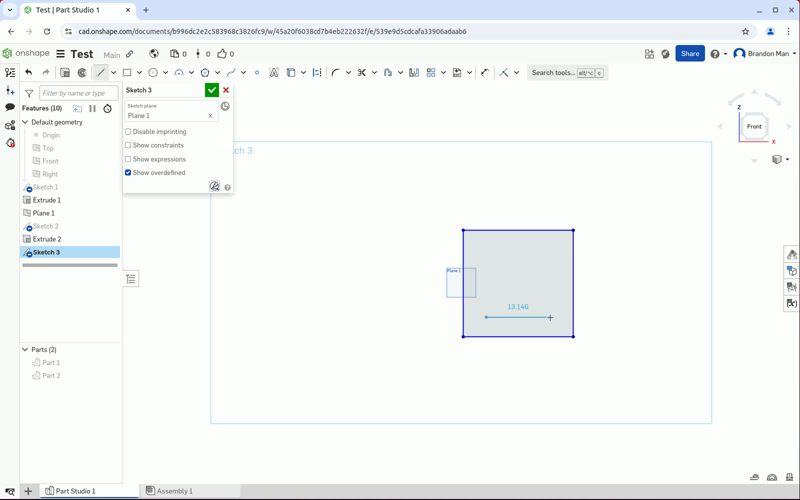
click(550, 317)
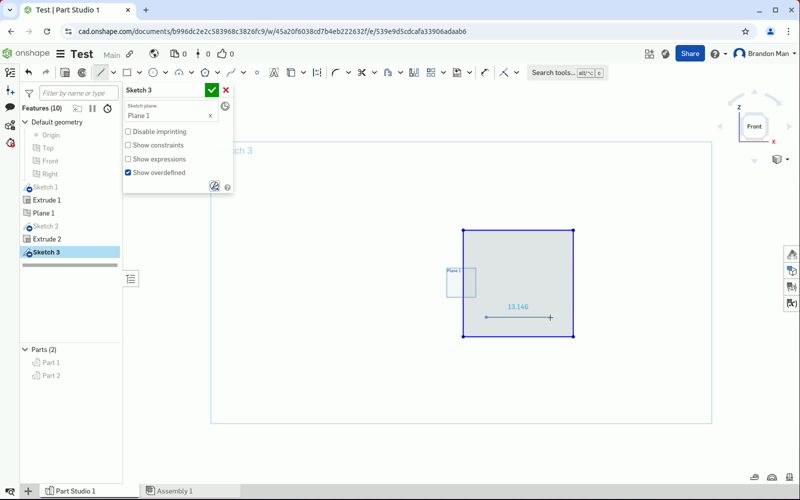
key_up(shift)
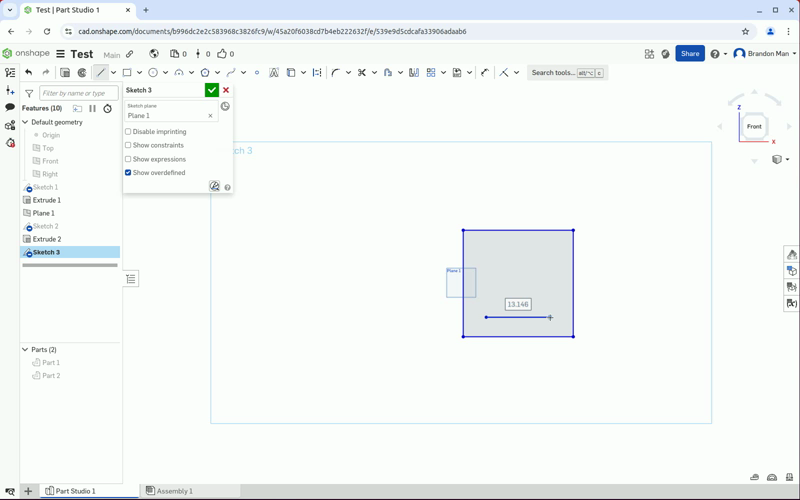
key_down(shift)
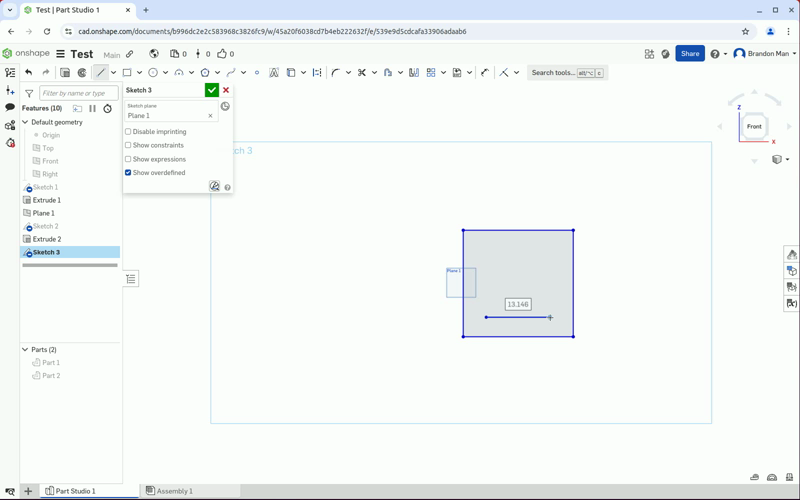
mouse_move(550, 252)
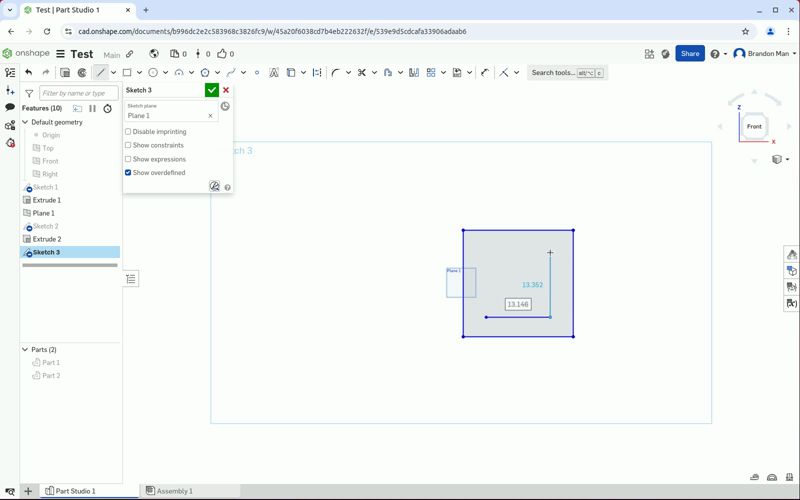
click(550, 252)
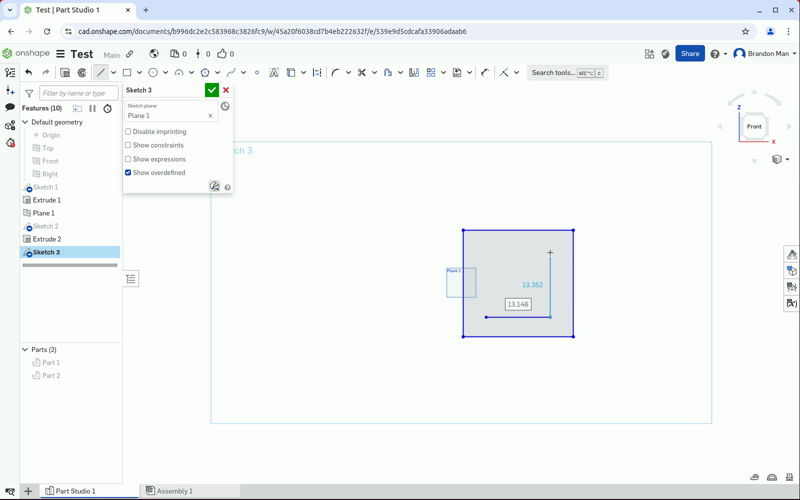
key_up(shift)
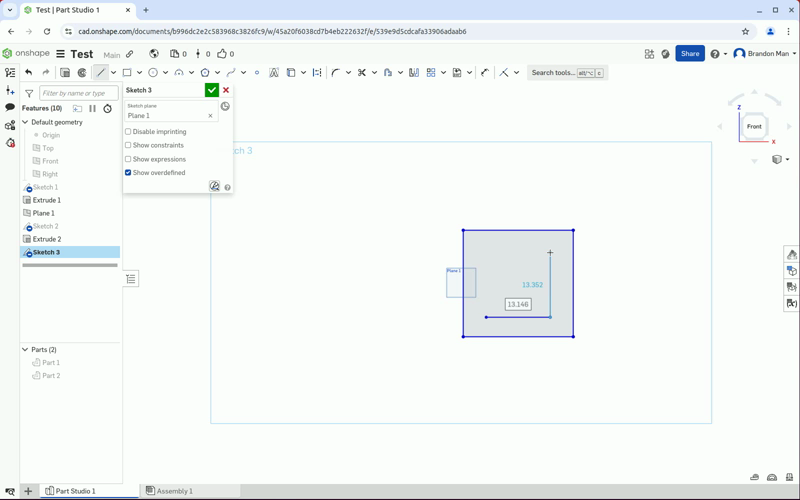
key_down(shift)
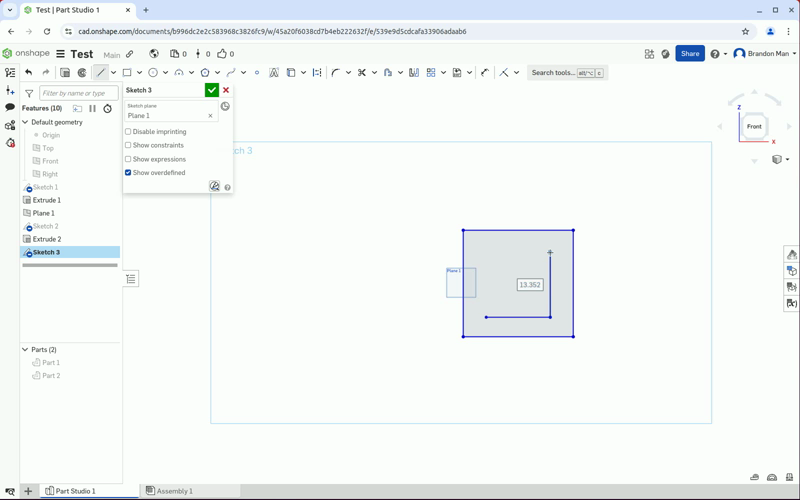
mouse_move(486, 252)
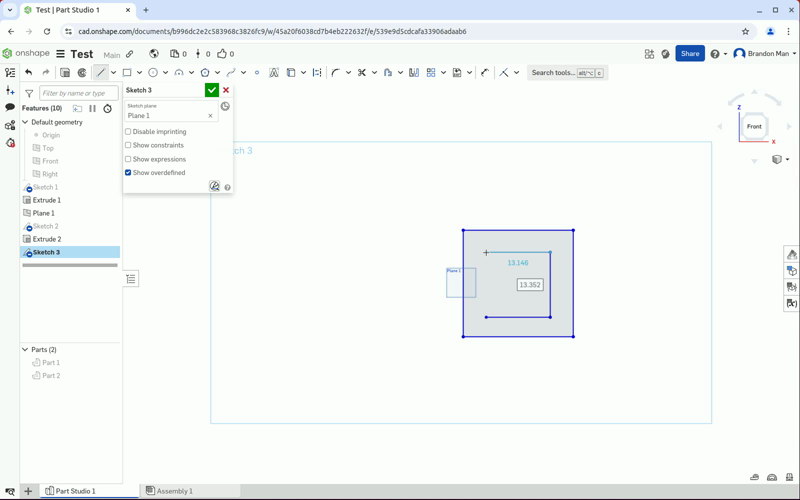
click(486, 252)
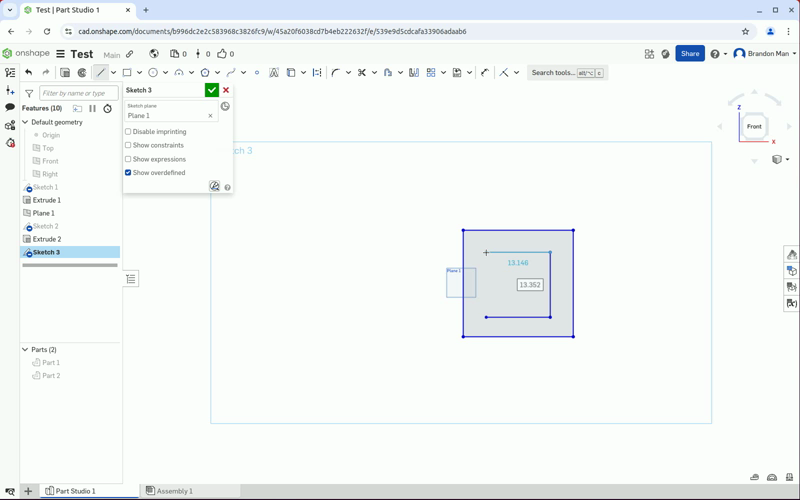
key_up(shift)
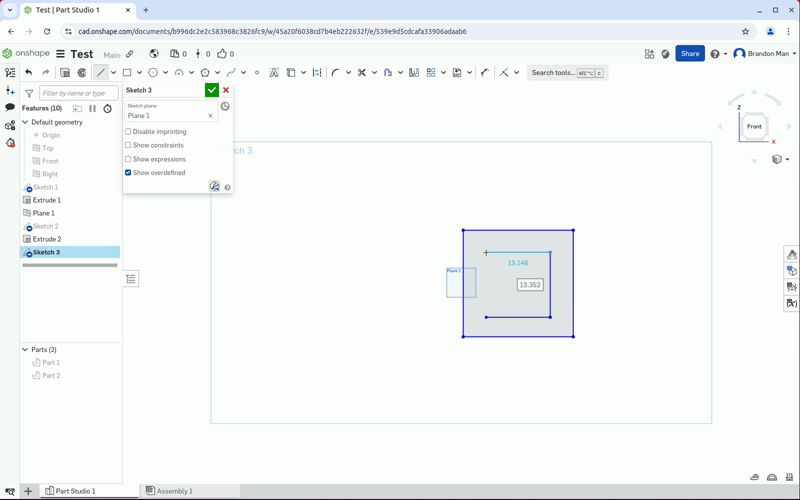
key_down(shift)
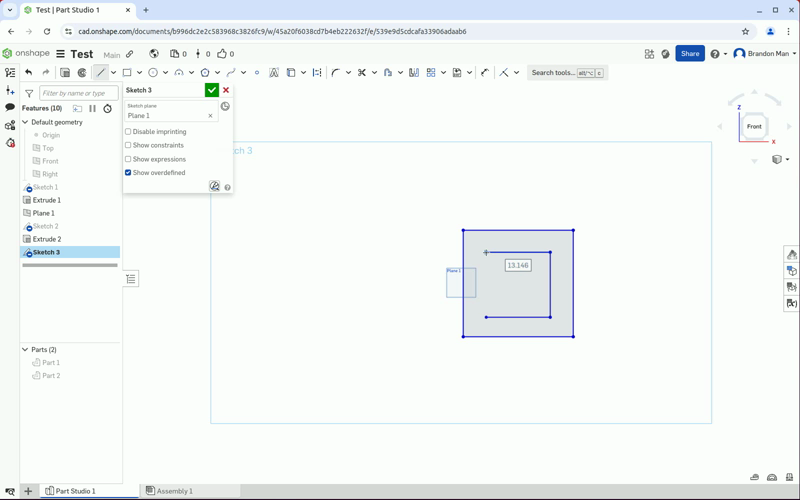
mouse_move(486, 317)
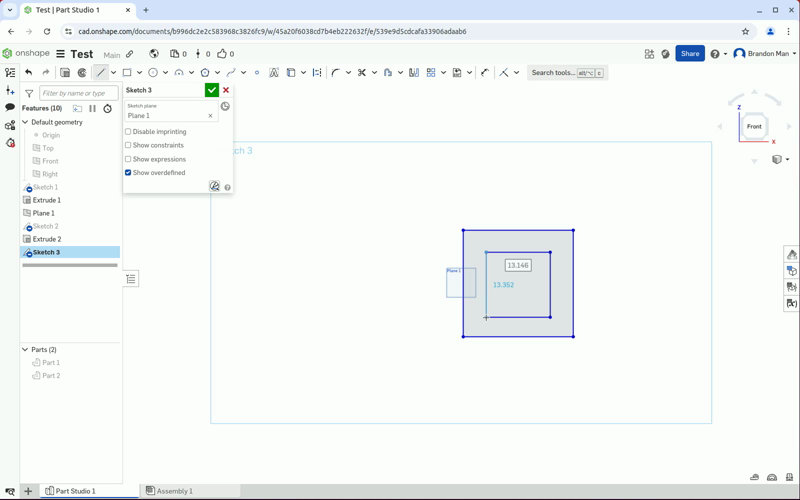
key_up(shift)
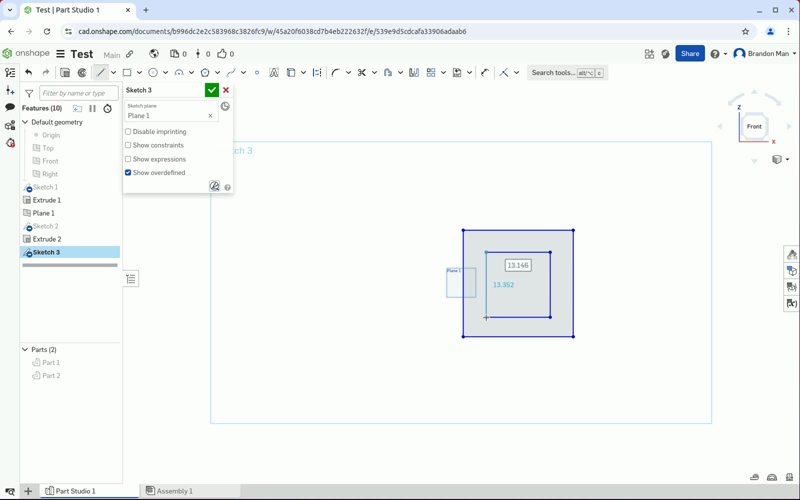
click(486, 317)
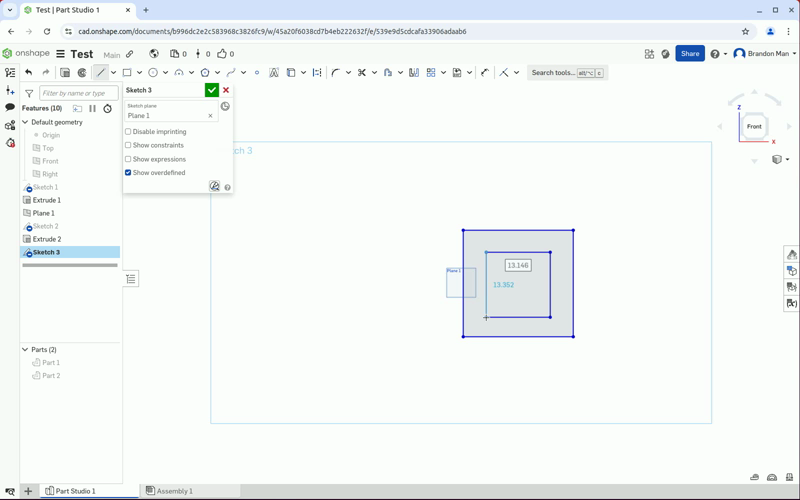
key(esc)
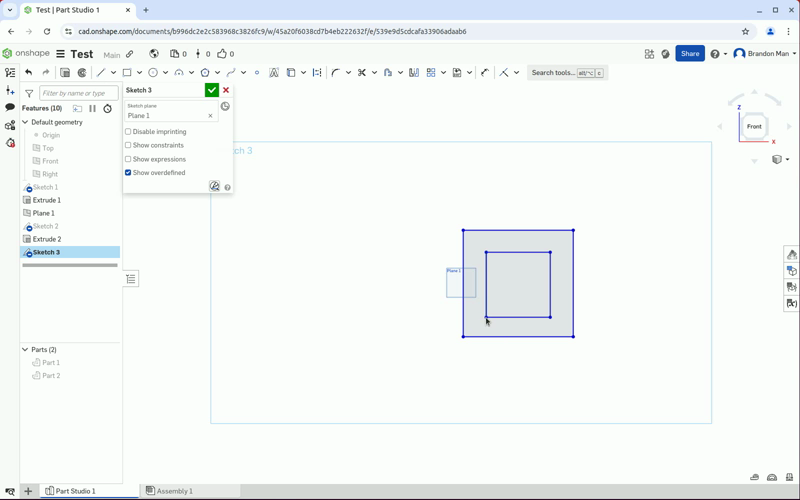
mouse_move(493, 327)
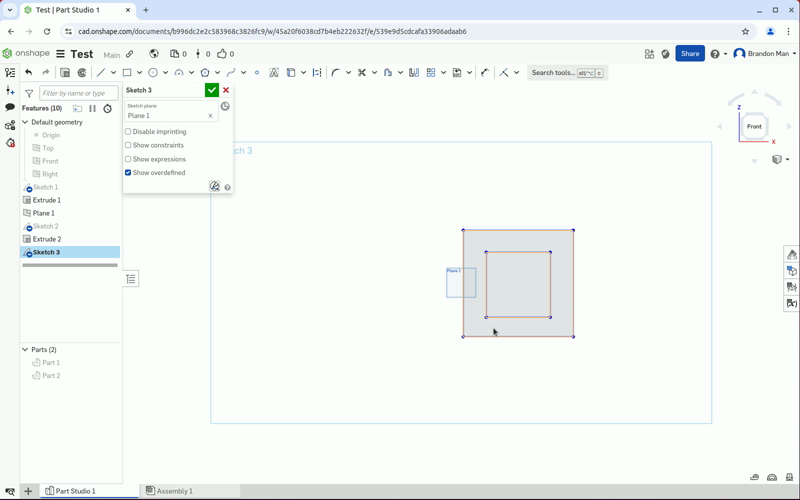
click(493, 327)
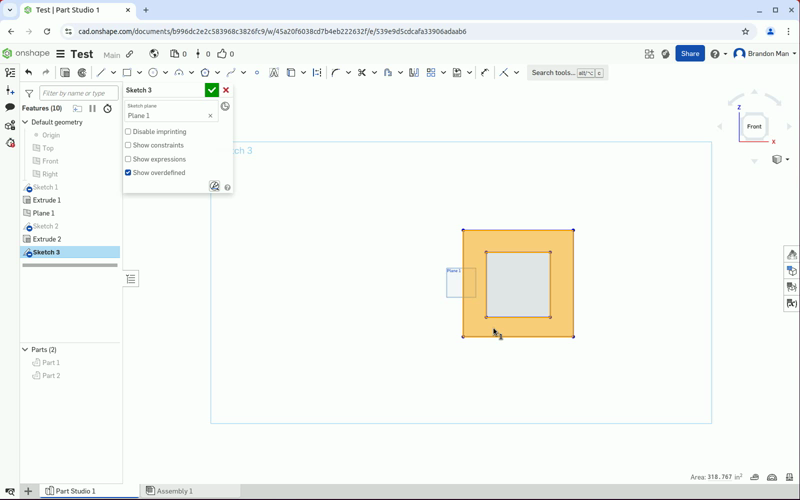
mouse_move(73, 352)
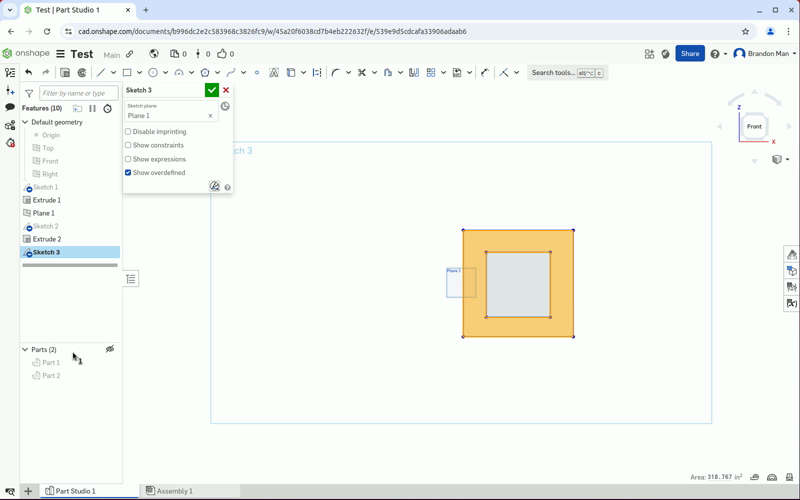
key(shift+y)
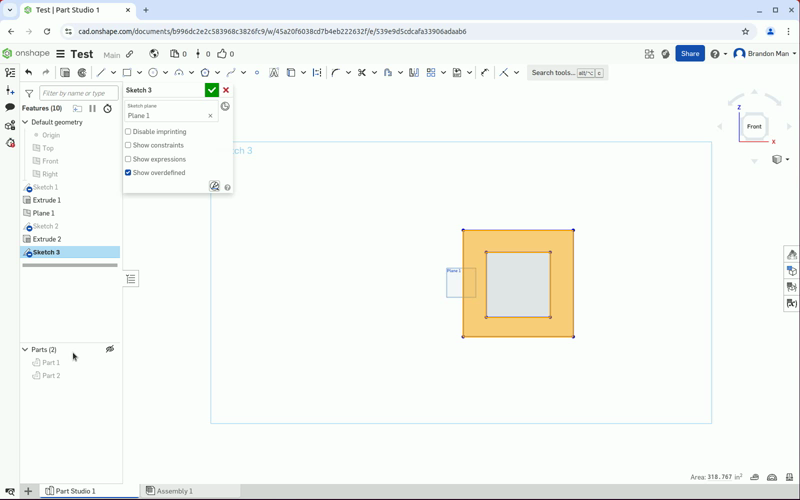
key(shift+e)
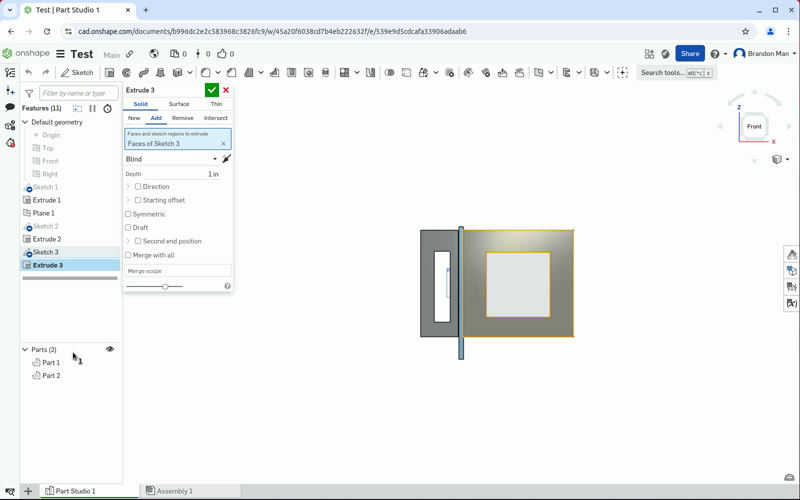
mouse_move(143, 106)
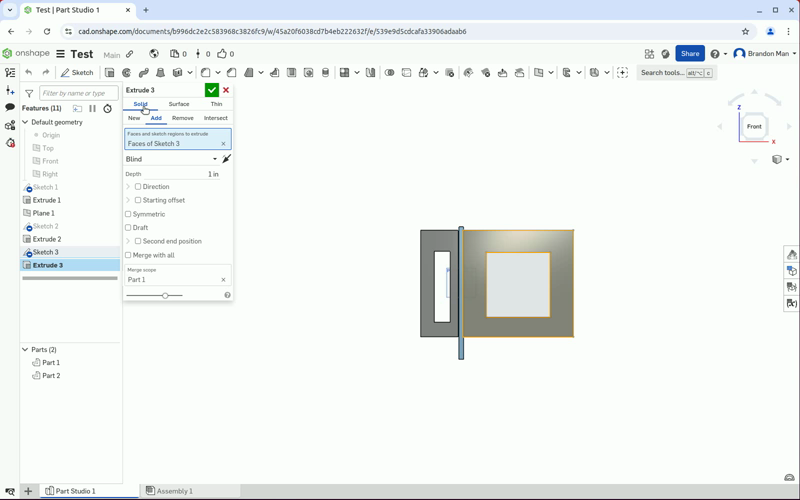
click(143, 106)
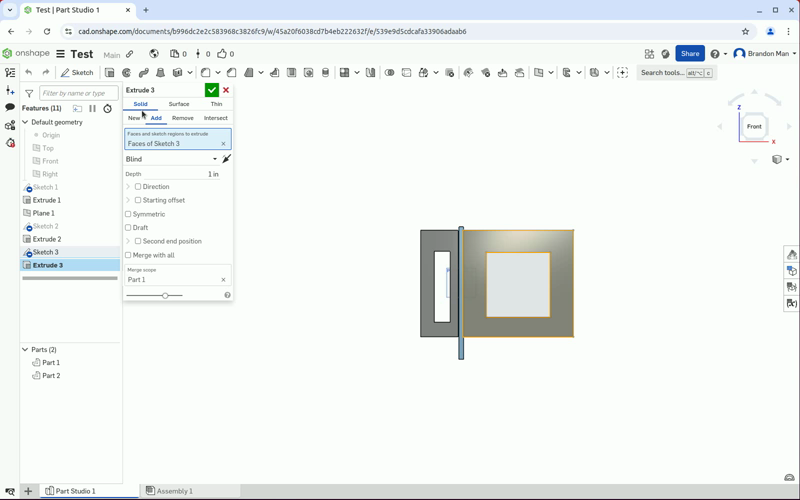
mouse_move(137, 120)
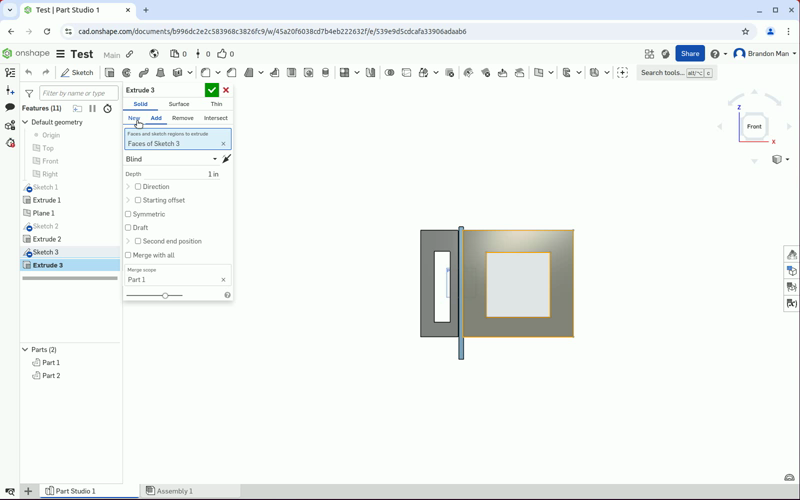
click(137, 120)
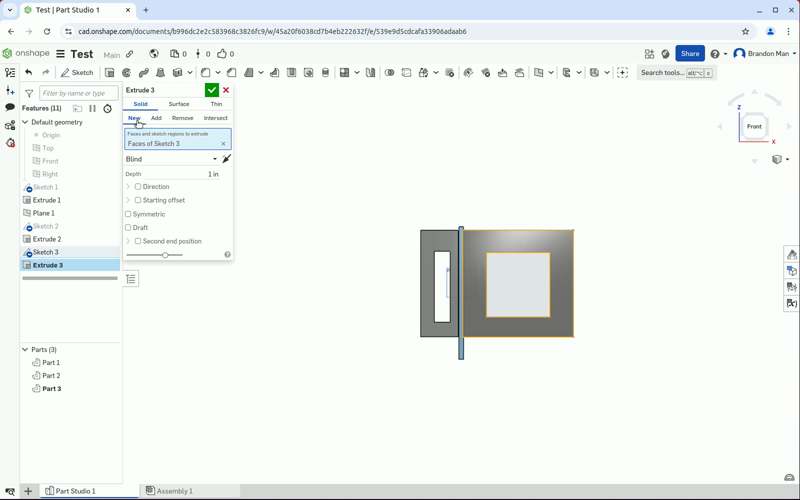
key(tab, 4)
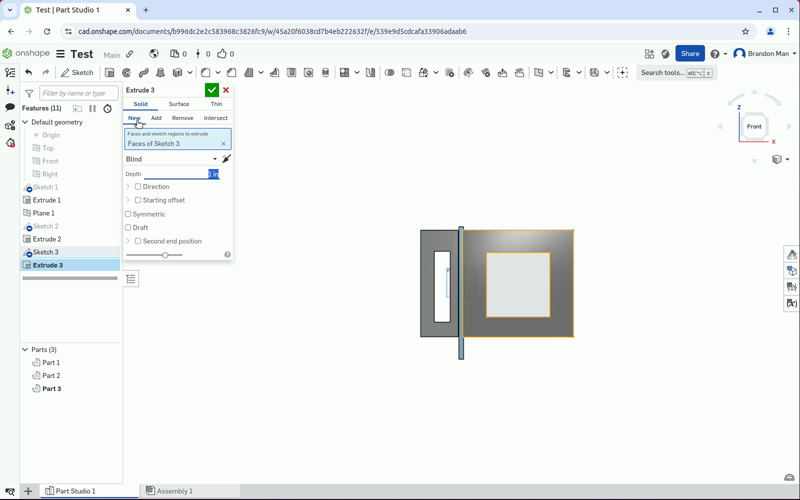
text(0.963)
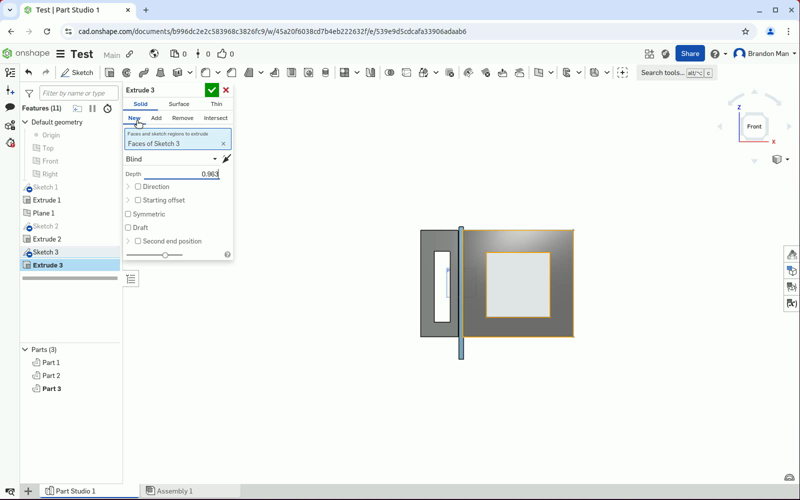
key(enter)
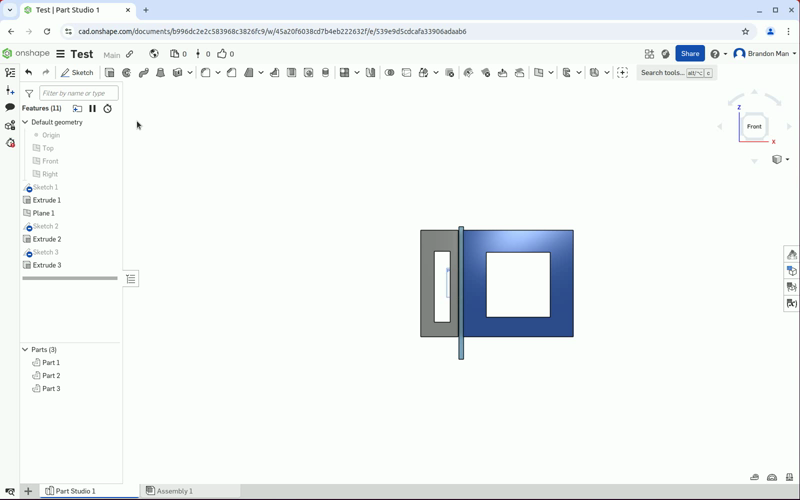
key(shift+h)
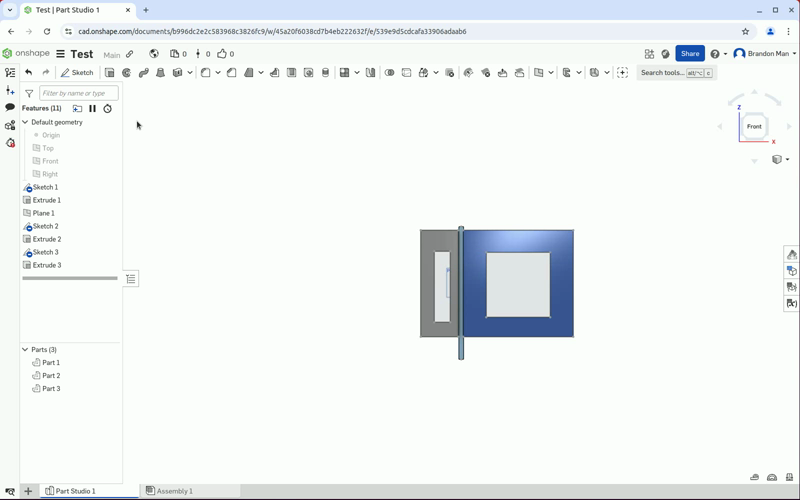
key(shift+h)
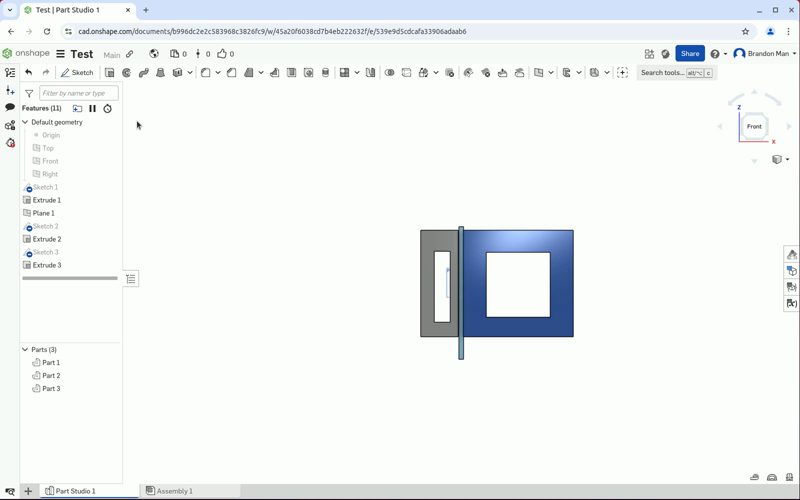
mouse_move(73, 189)
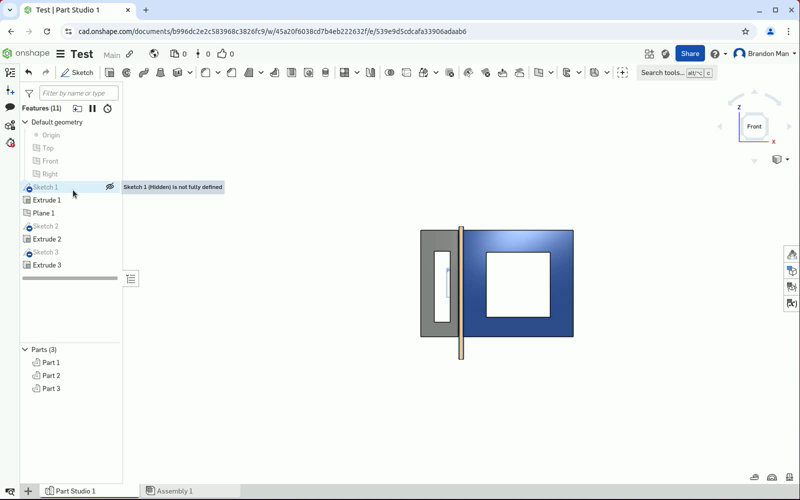
click(73, 189)
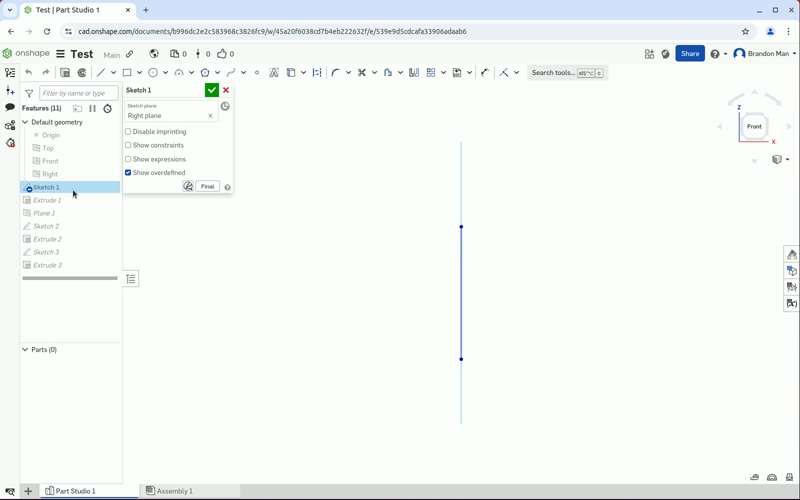
mouse_move(229, 92)
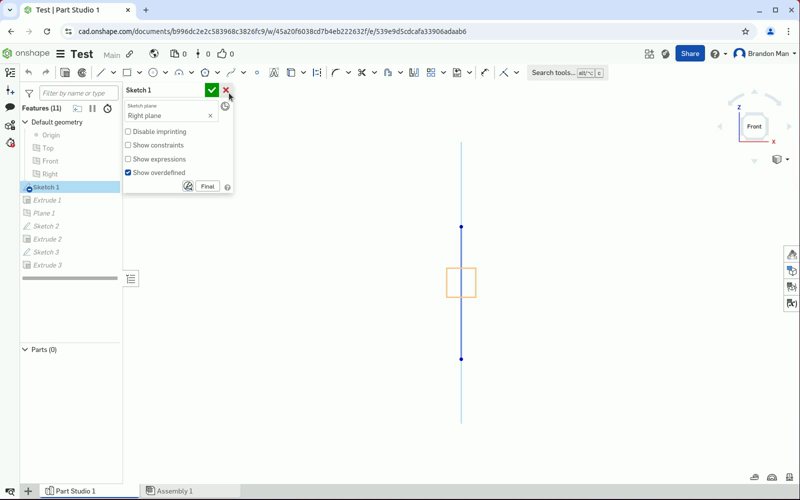
click(229, 92)
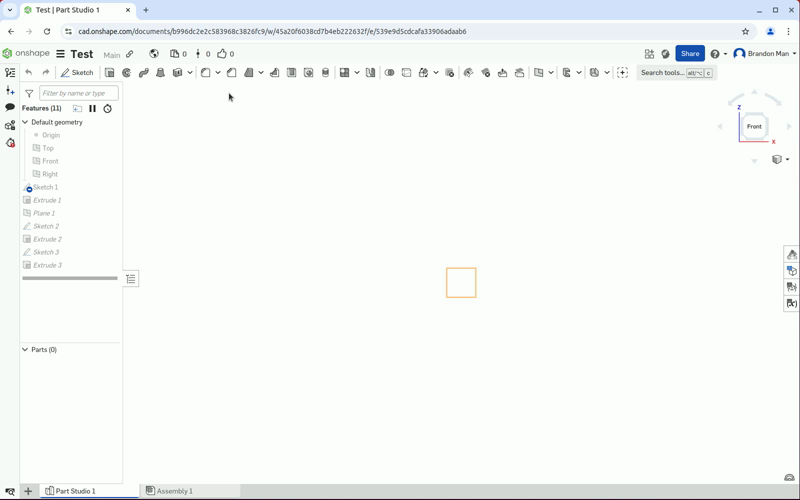
key(shift+s)
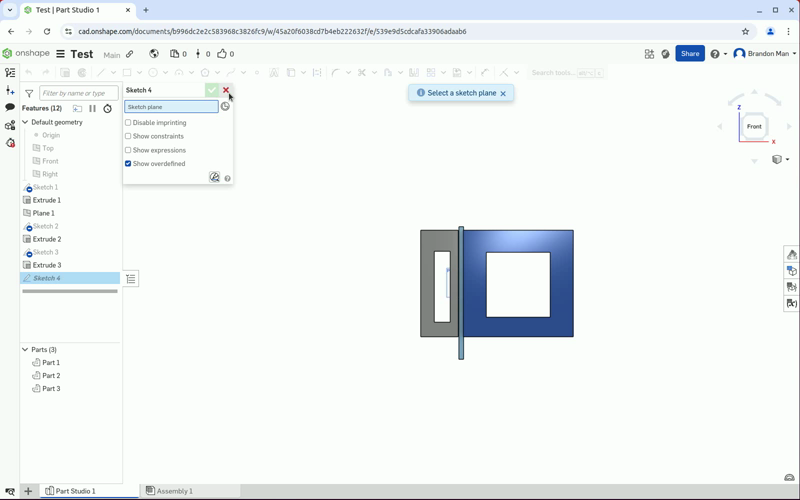
mouse_move(73, 215)
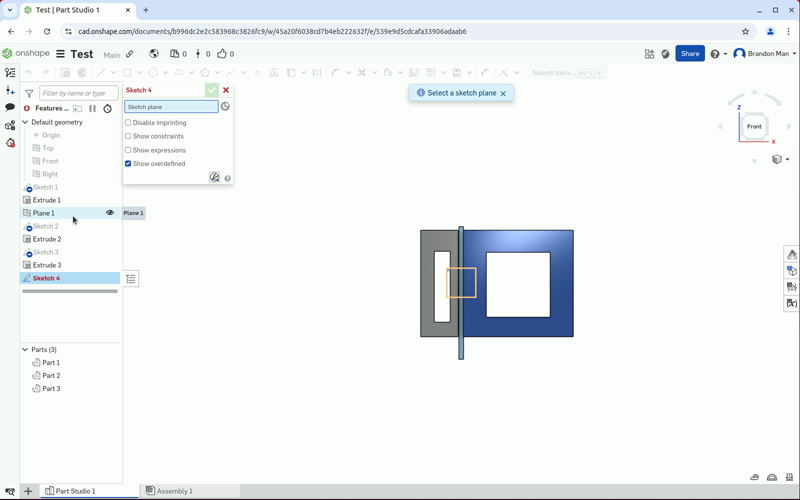
click(73, 215)
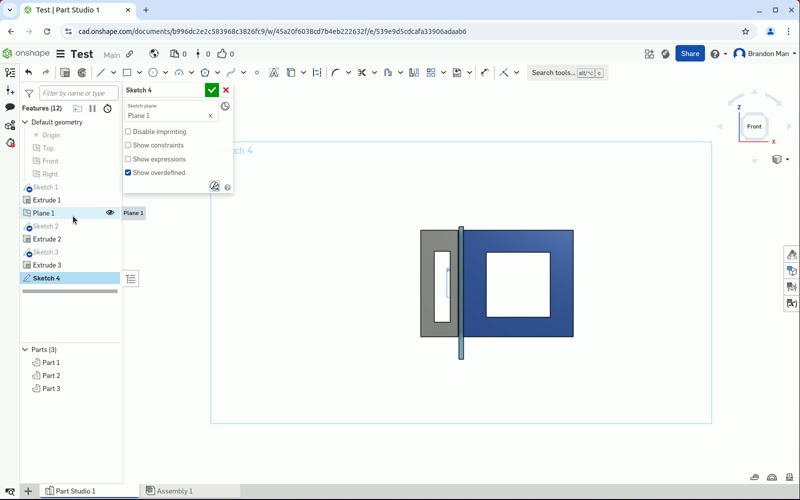
mouse_move(73, 352)
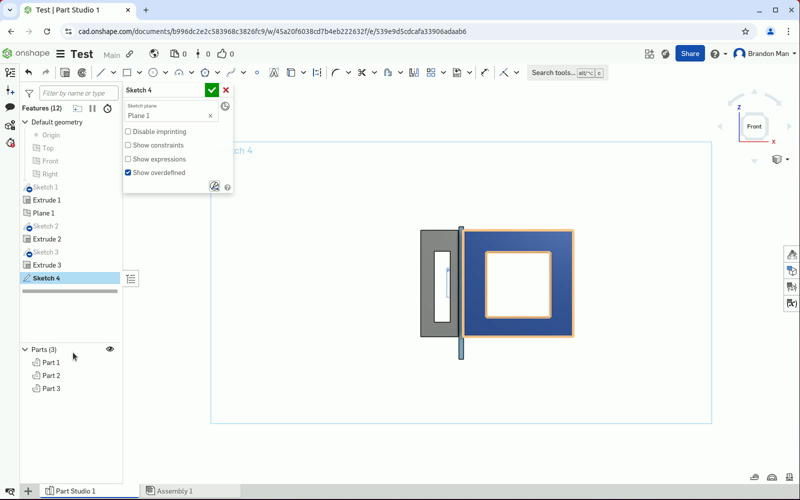
key(y)
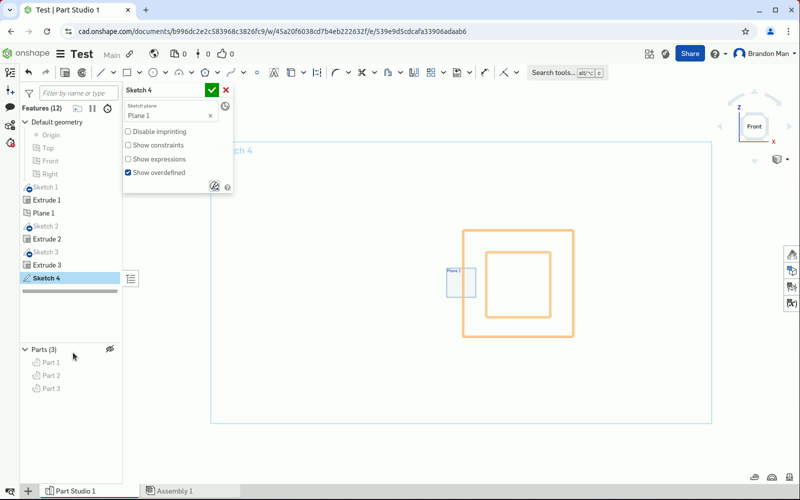
key(l)
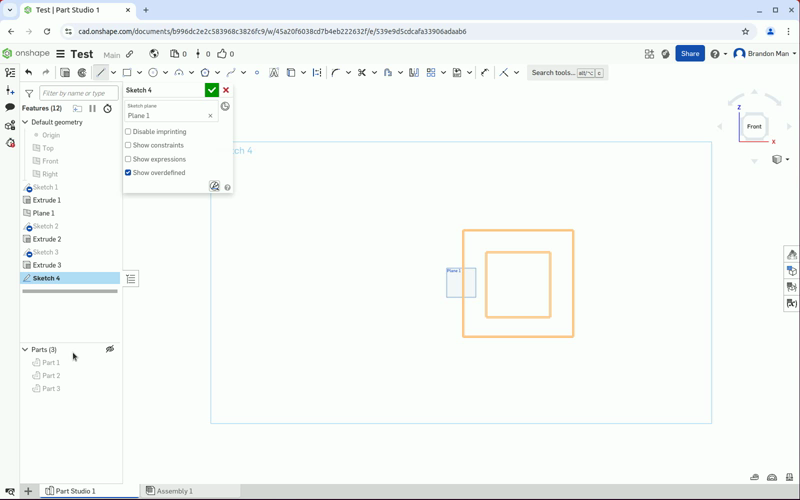
key_down(shift)
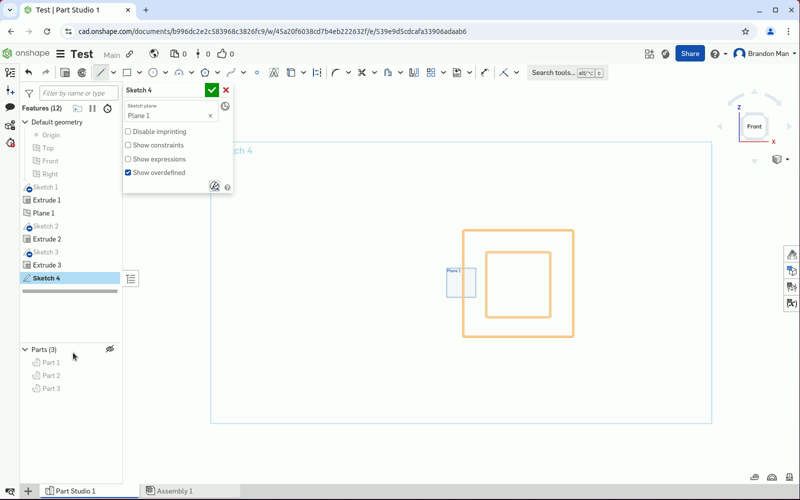
mouse_move(458, 336)
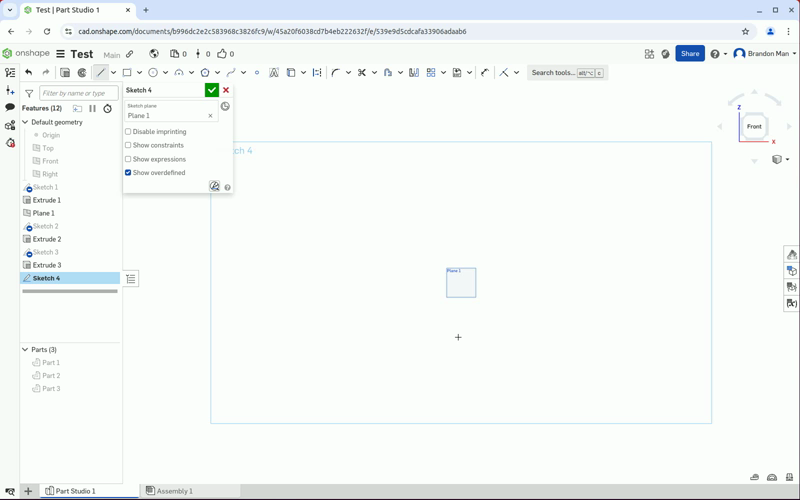
click(458, 336)
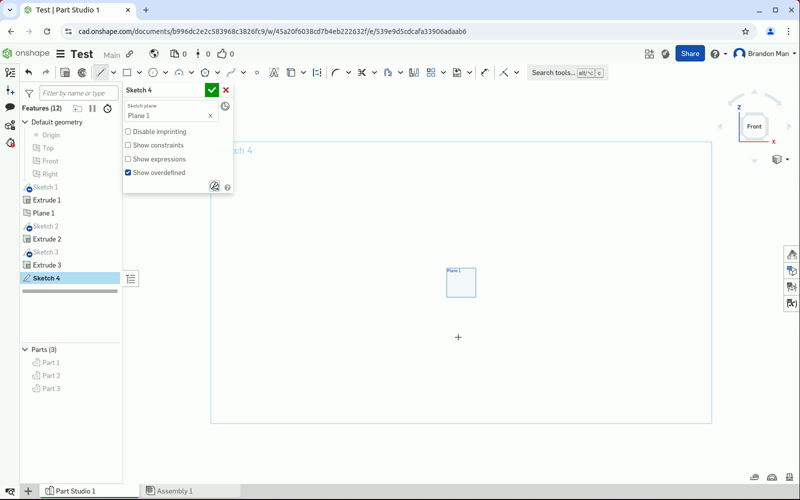
key_up(shift)
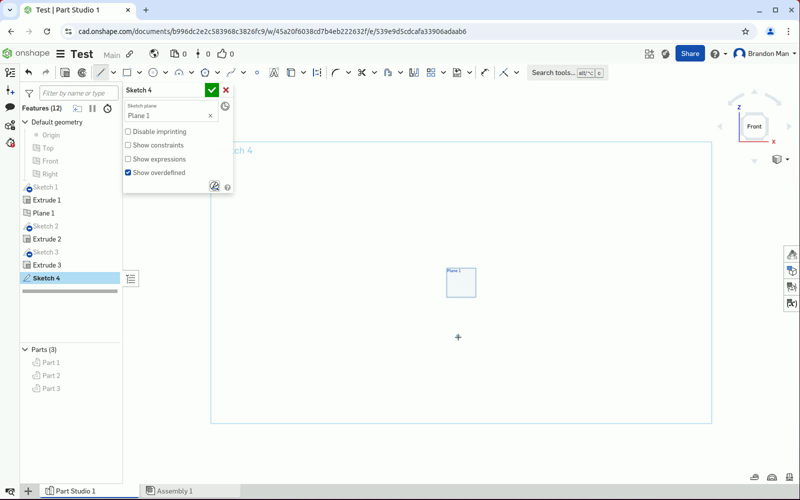
key_down(shift)
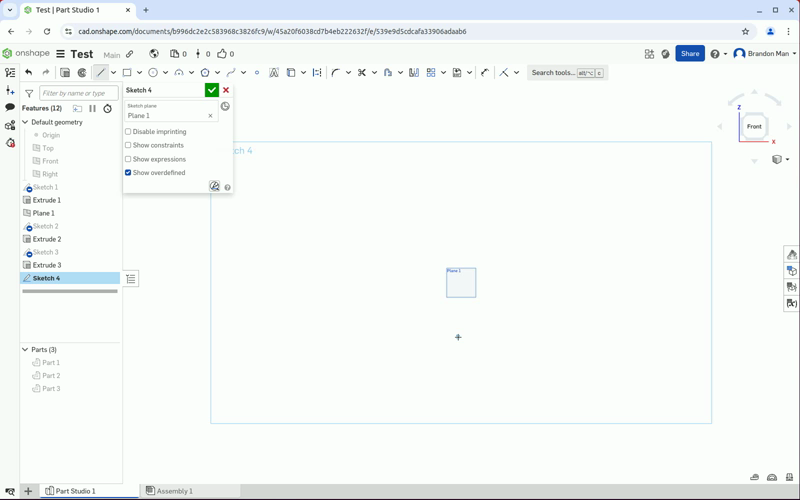
mouse_move(488, 336)
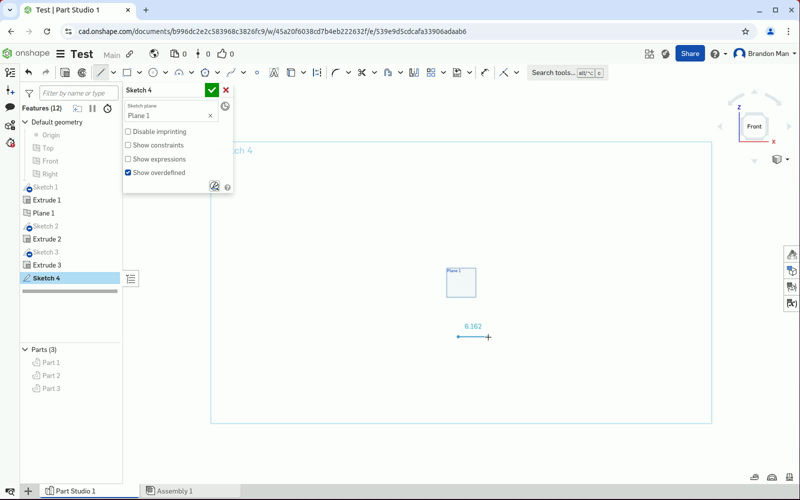
mouse_move(462, 336)
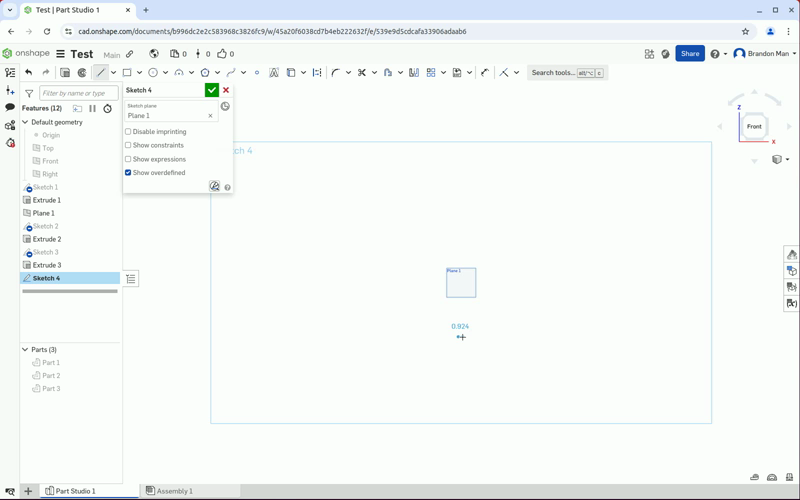
scroll(6)
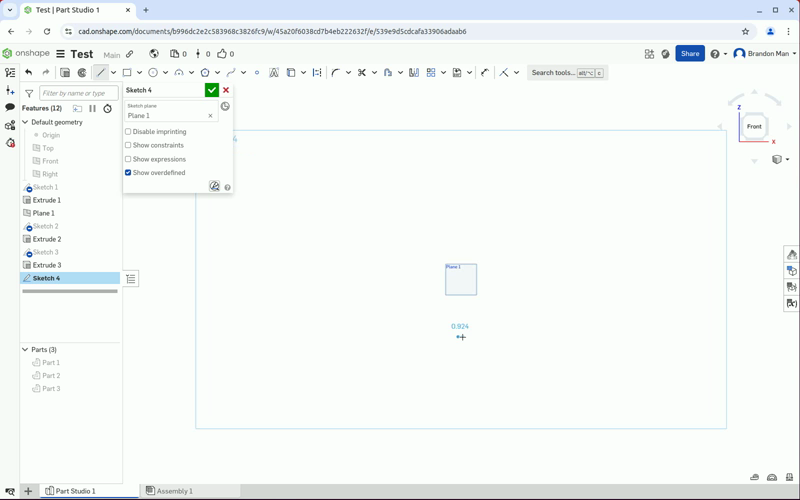
scroll(6)
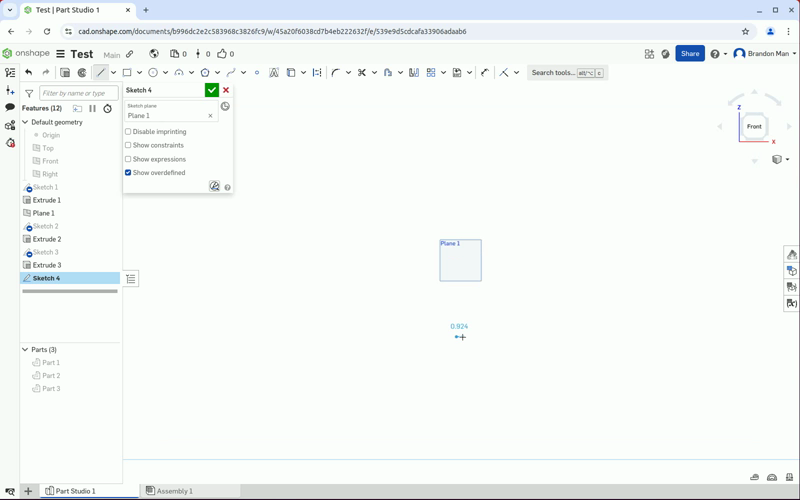
scroll(6)
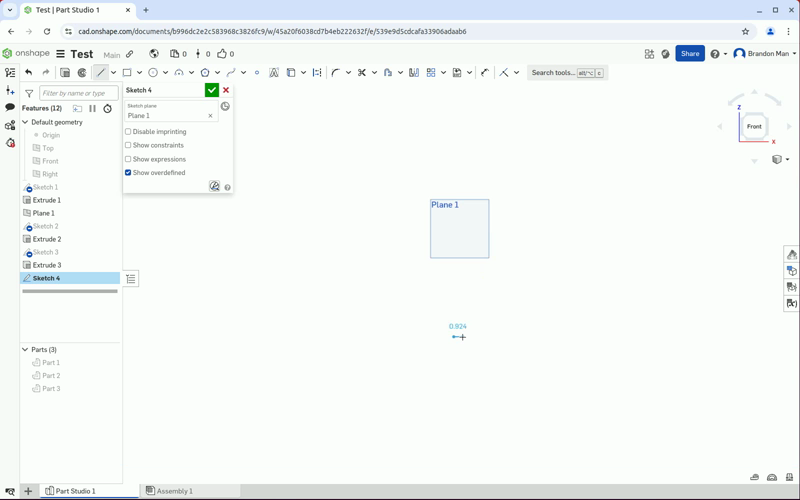
scroll(6)
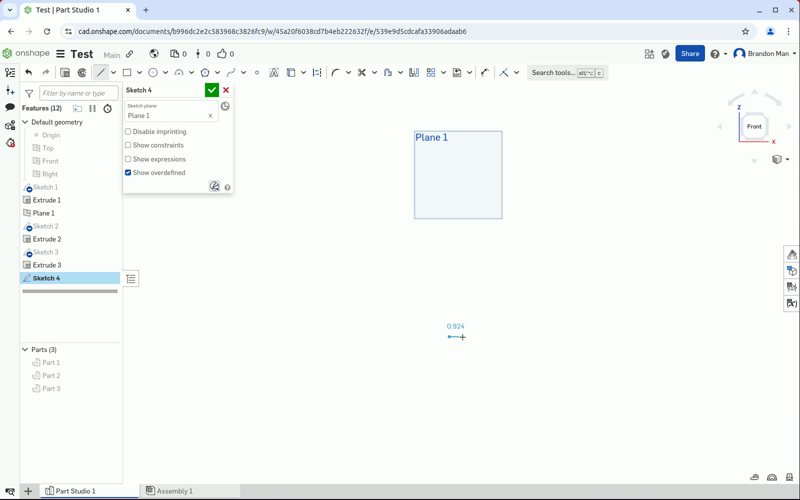
scroll(6)
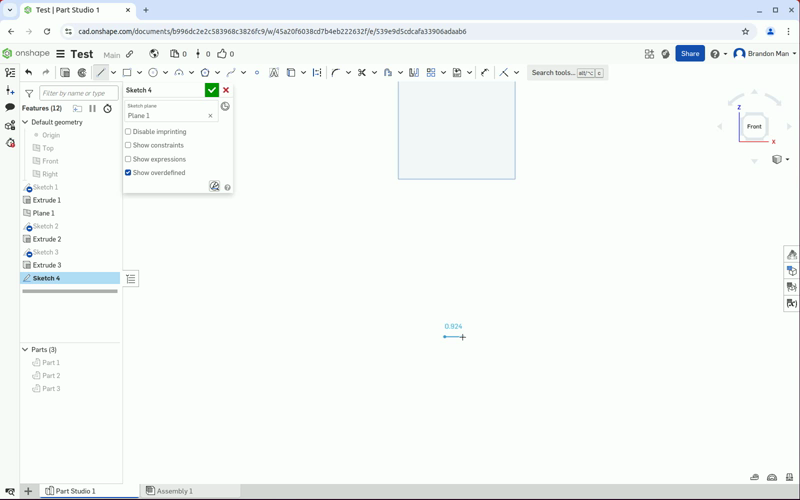
scroll(6)
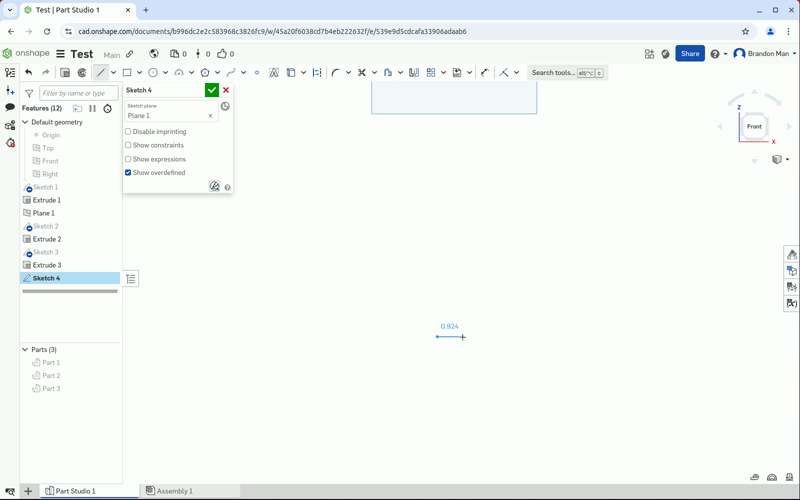
scroll(6)
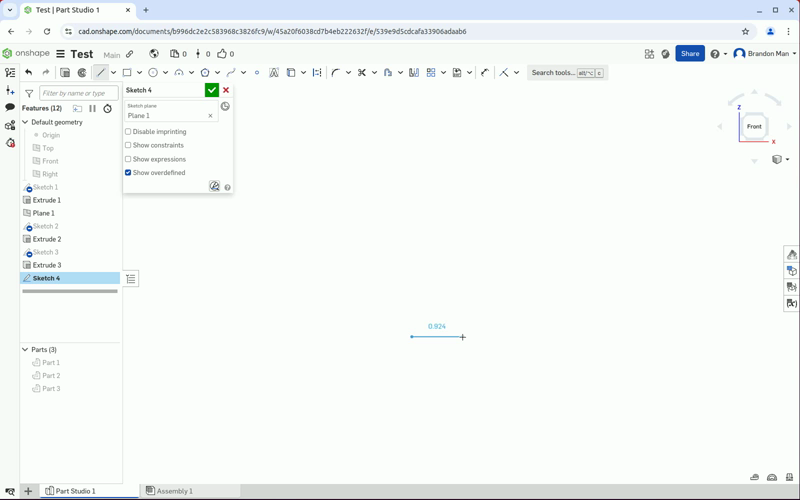
click(462, 336)
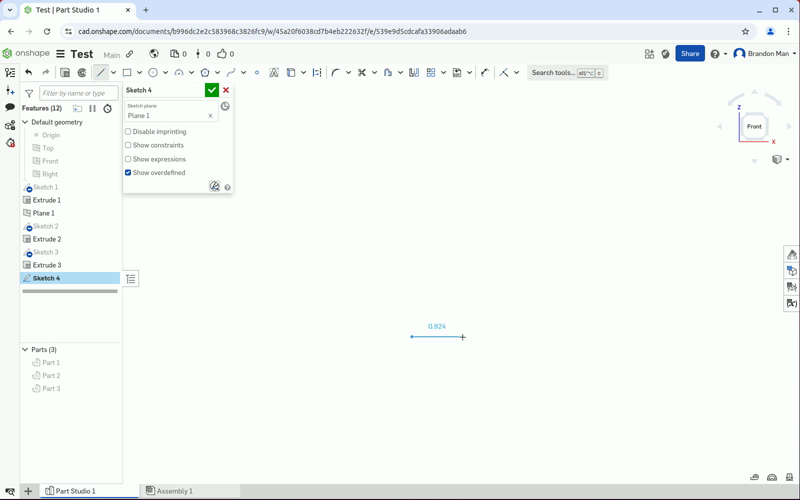
scroll(-6)
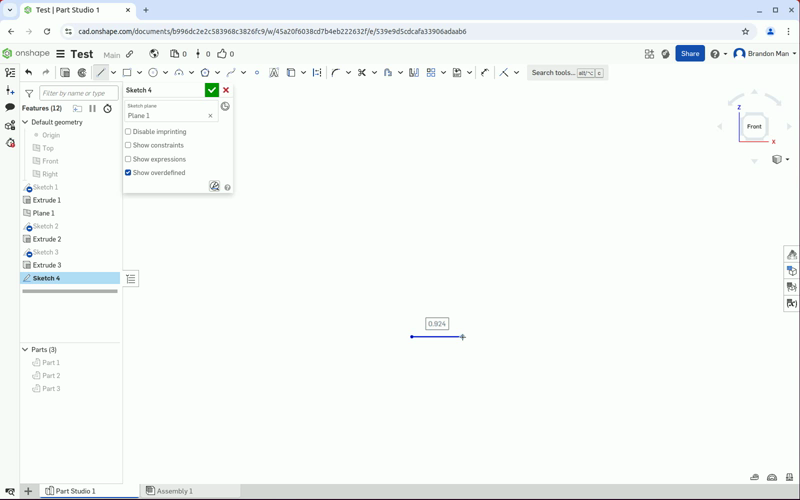
scroll(-6)
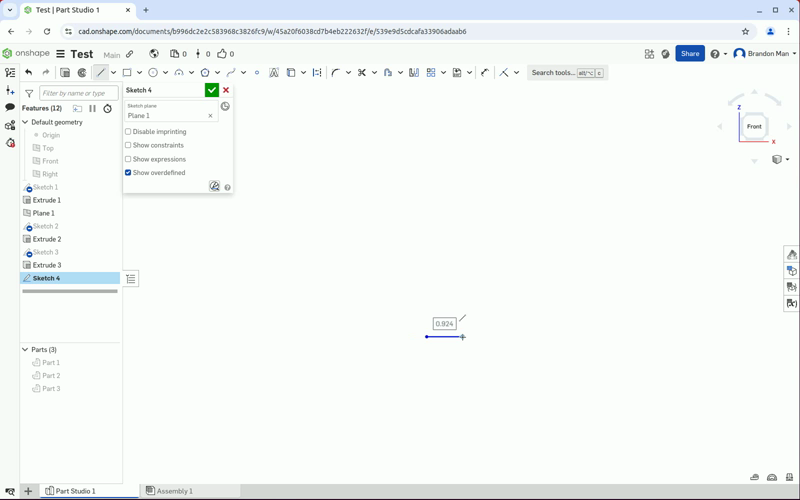
scroll(-6)
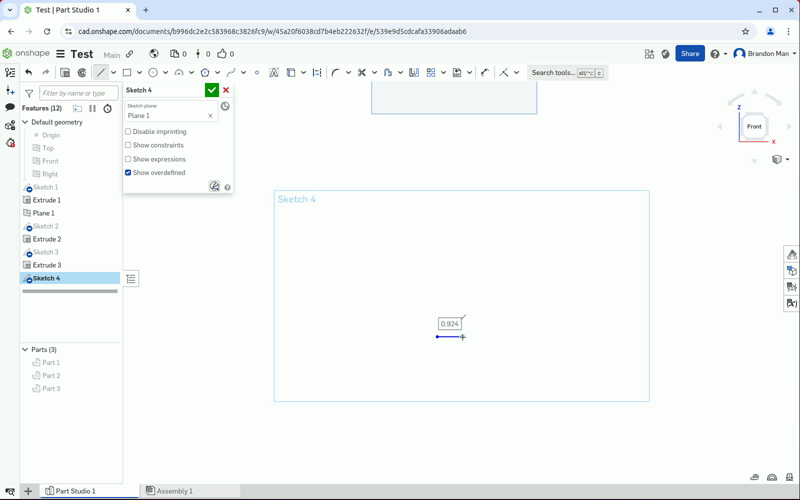
scroll(-6)
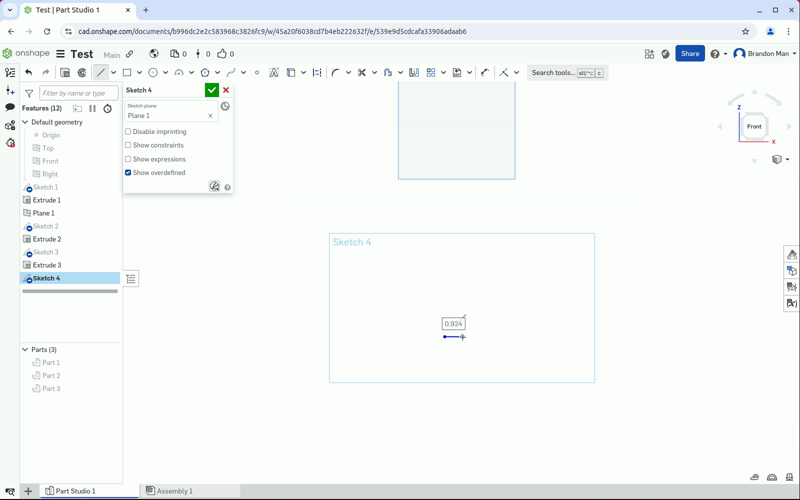
scroll(-6)
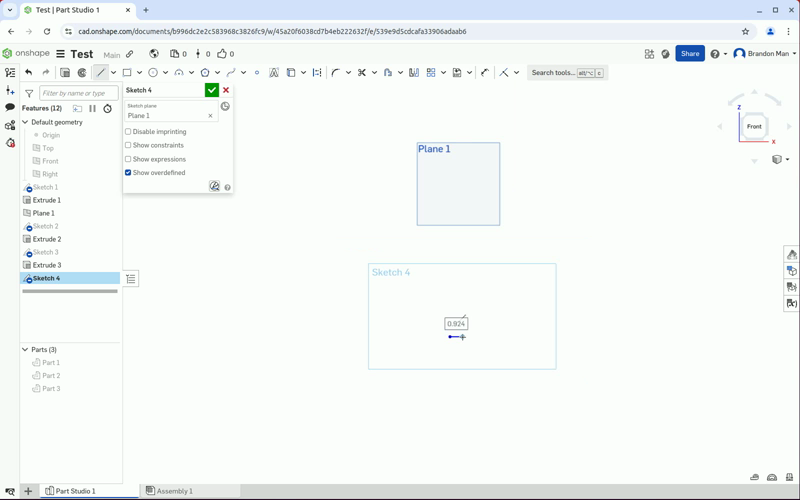
scroll(-6)
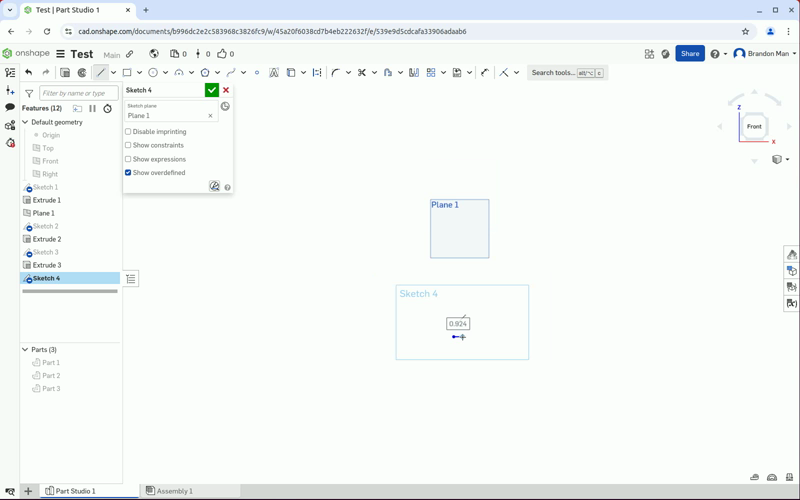
scroll(-6)
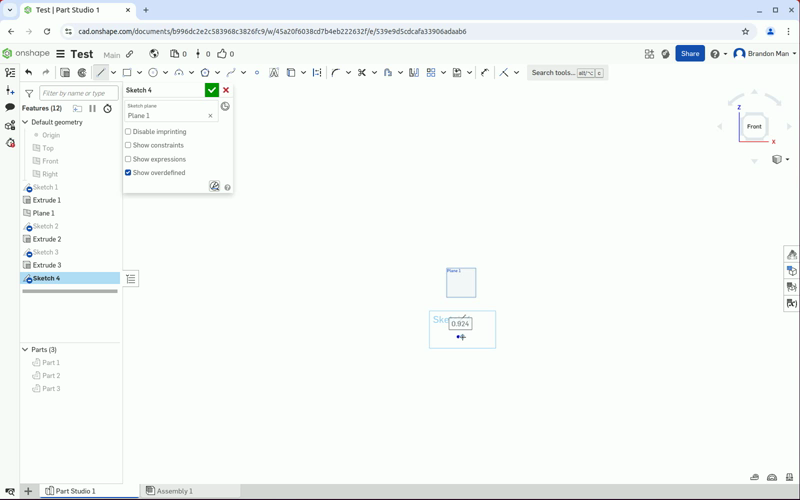
key_up(shift)
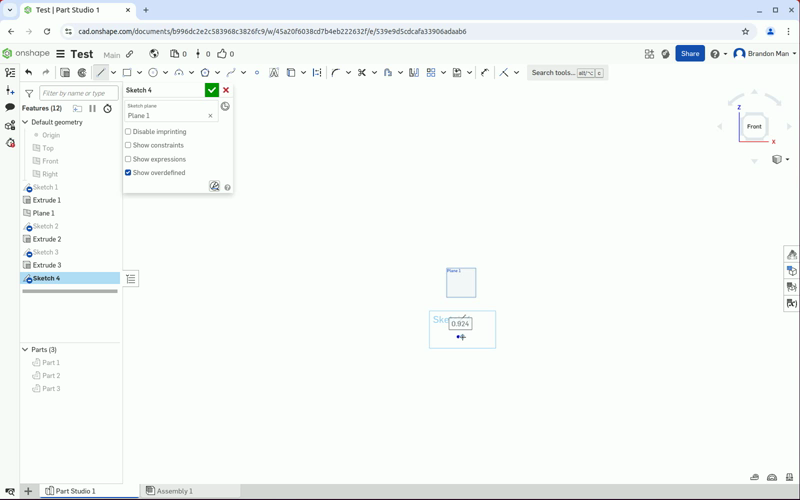
key_down(shift)
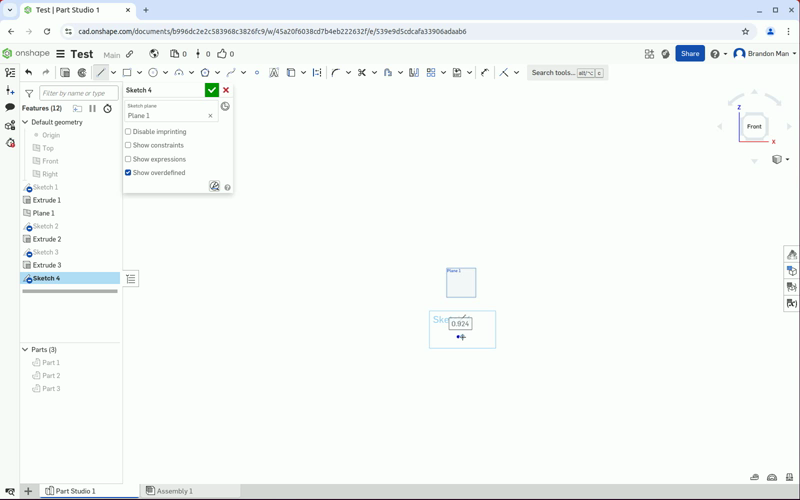
mouse_move(462, 230)
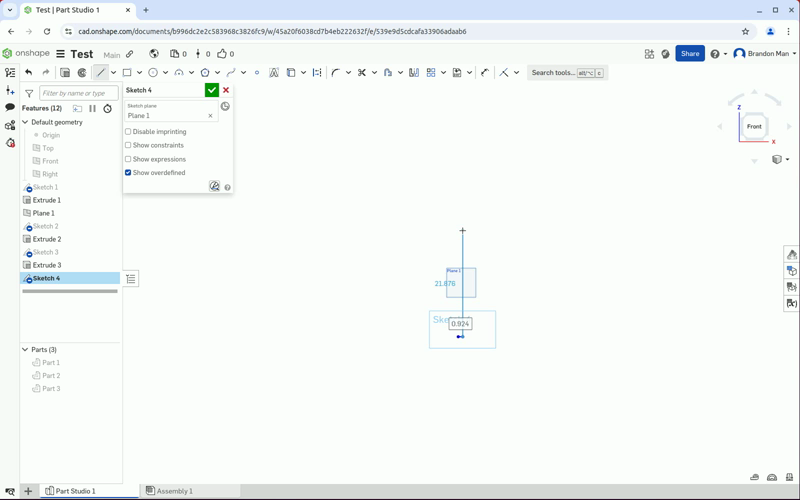
click(462, 230)
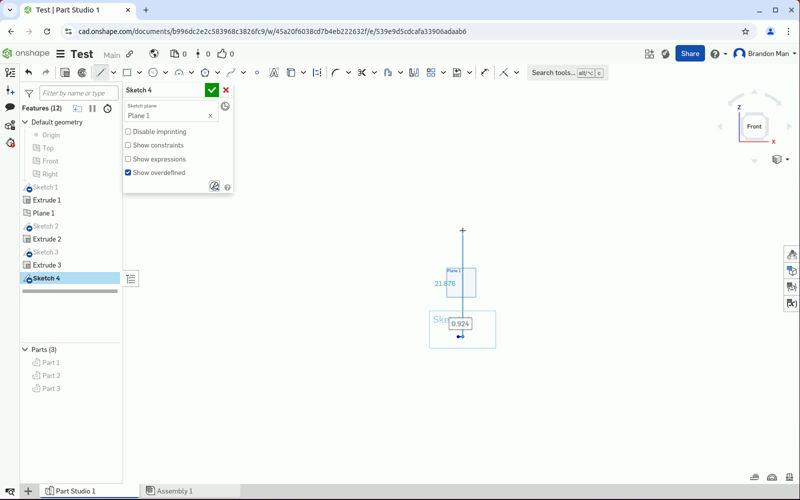
key_up(shift)
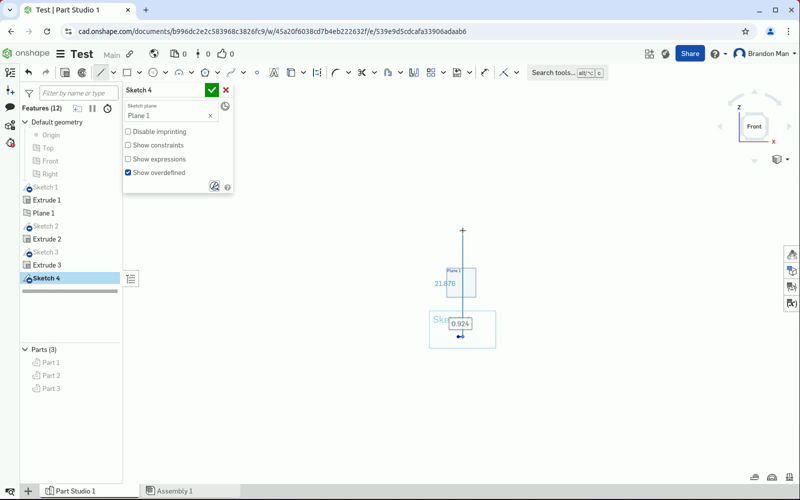
key_down(shift)
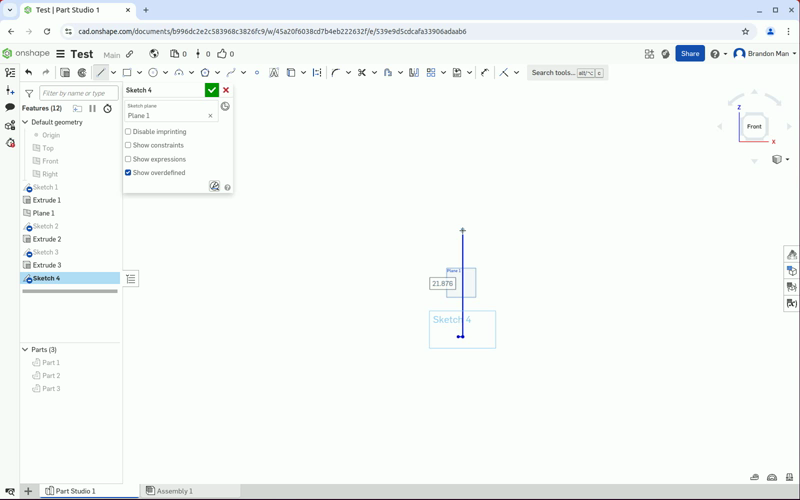
mouse_move(492, 230)
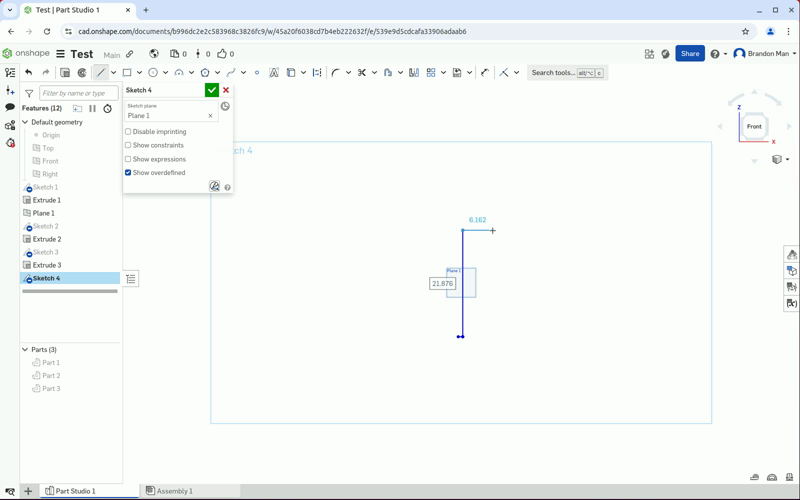
mouse_move(458, 230)
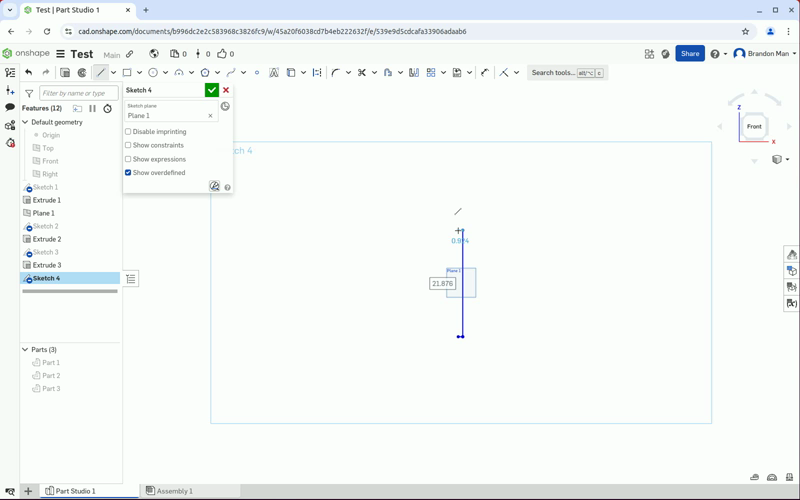
scroll(6)
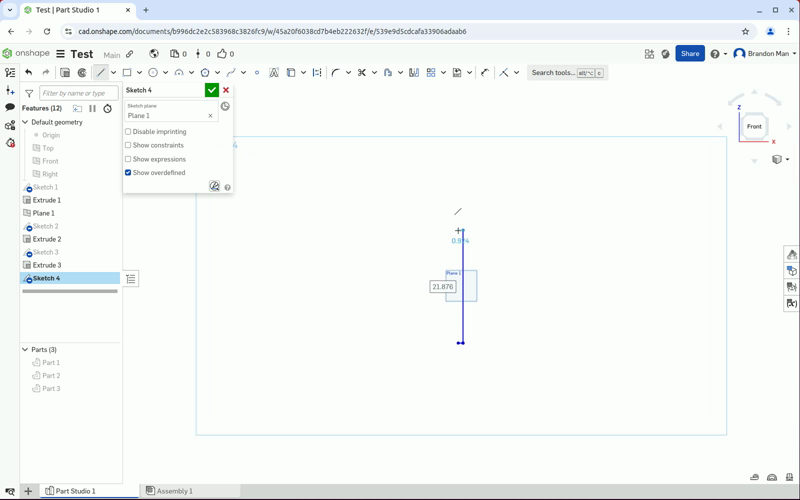
scroll(6)
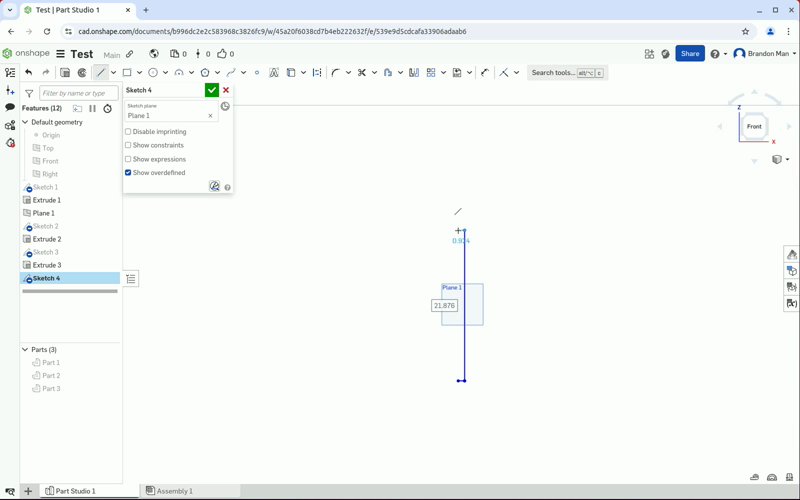
scroll(6)
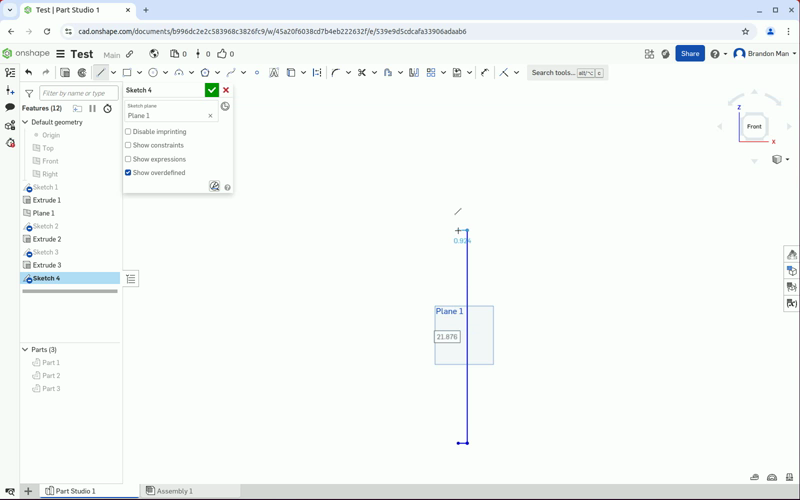
scroll(6)
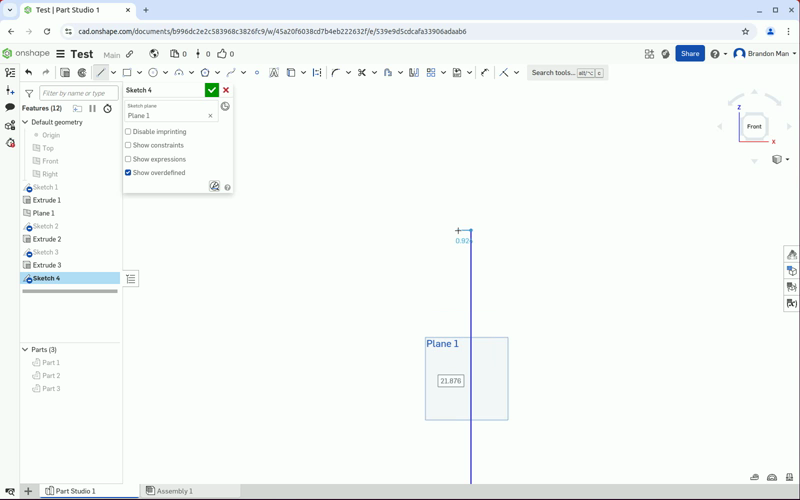
scroll(6)
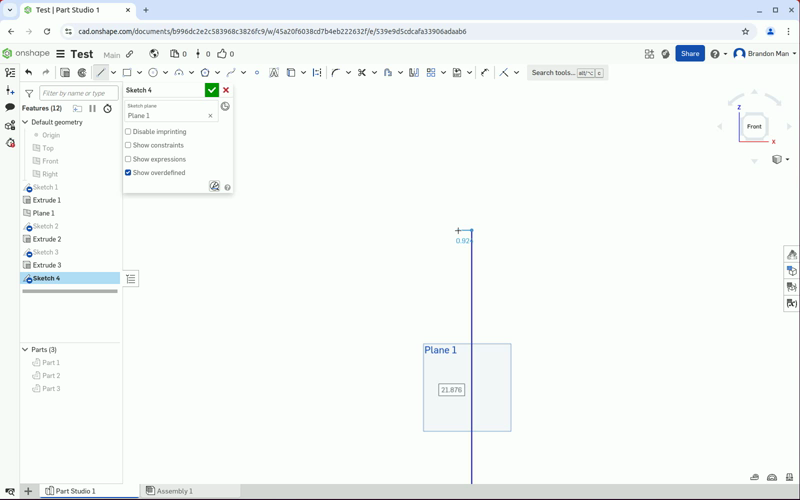
scroll(6)
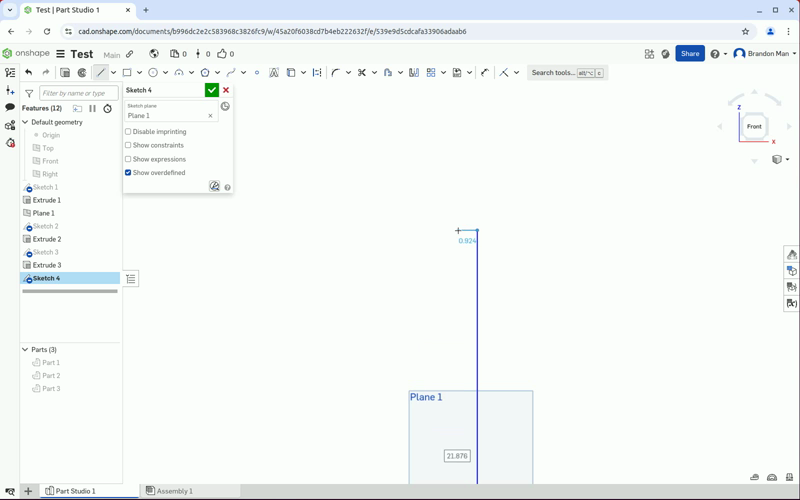
scroll(6)
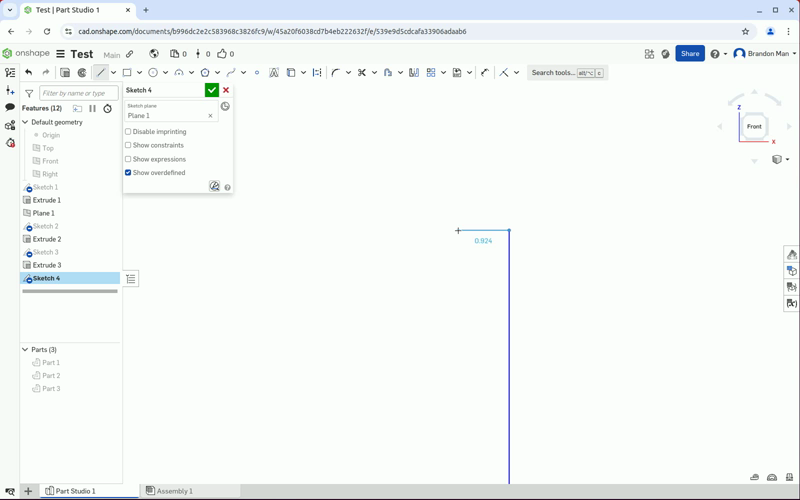
click(458, 230)
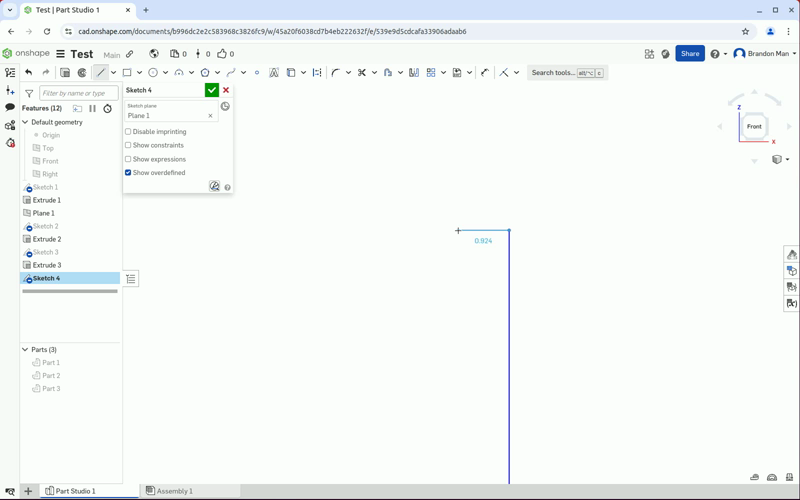
scroll(-6)
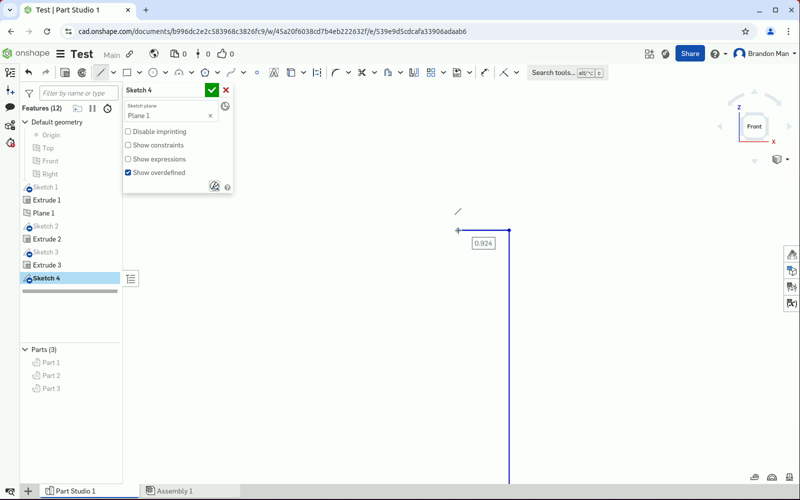
scroll(-6)
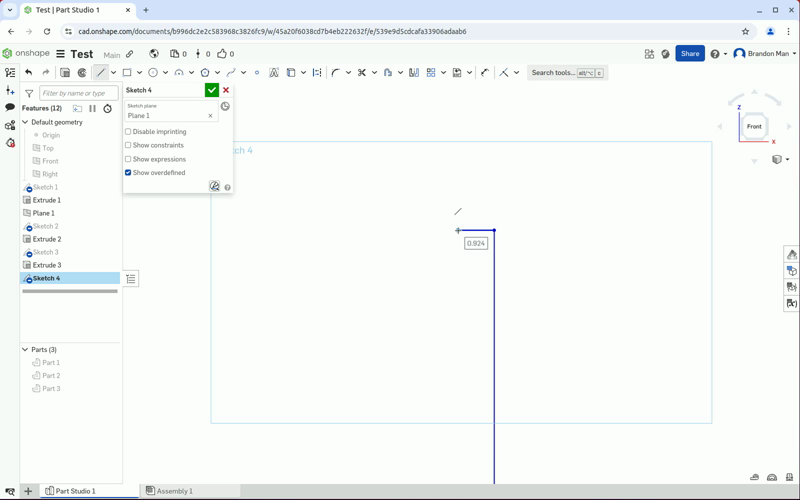
scroll(-6)
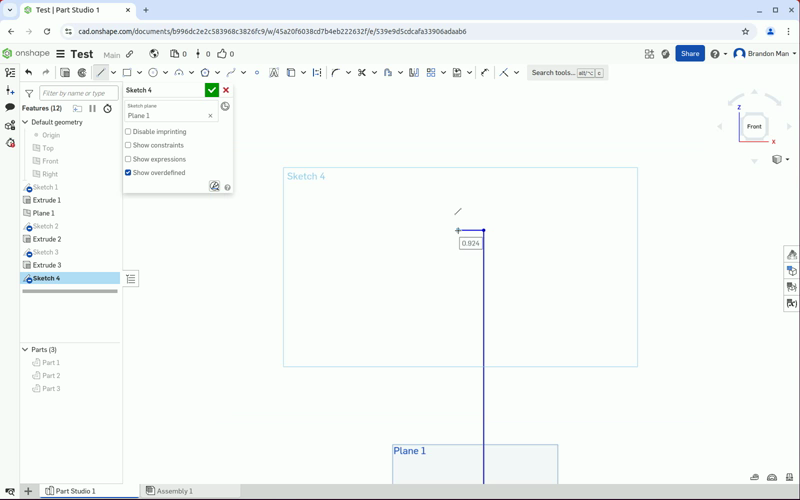
scroll(-6)
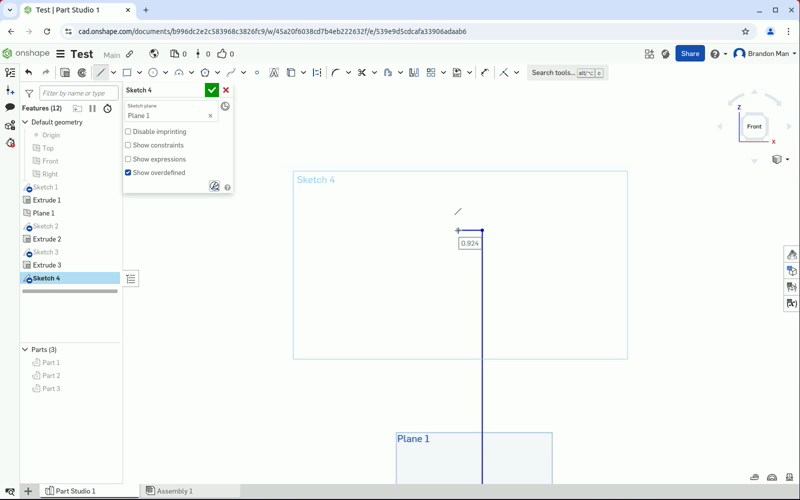
scroll(-6)
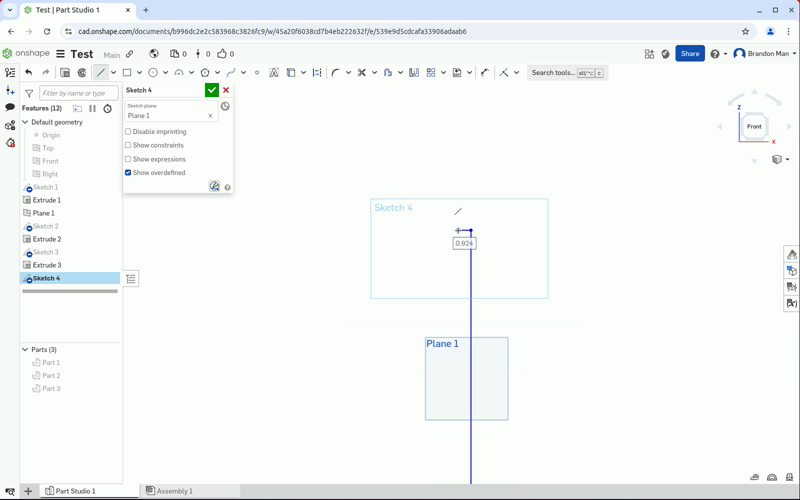
scroll(-6)
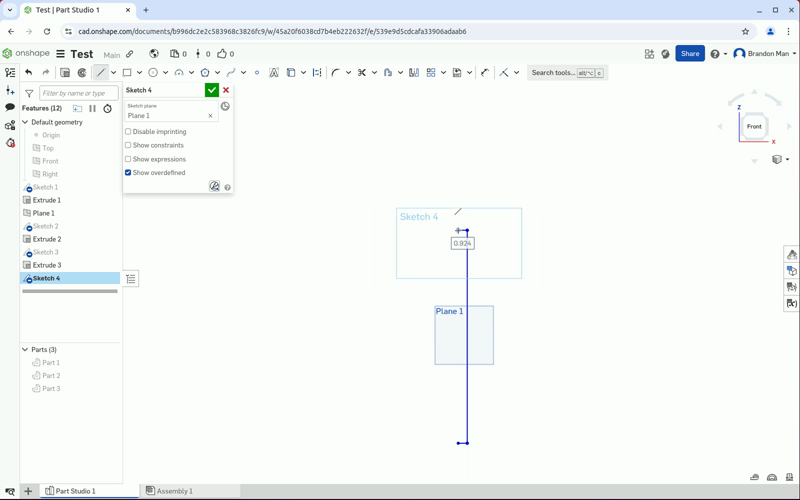
scroll(-6)
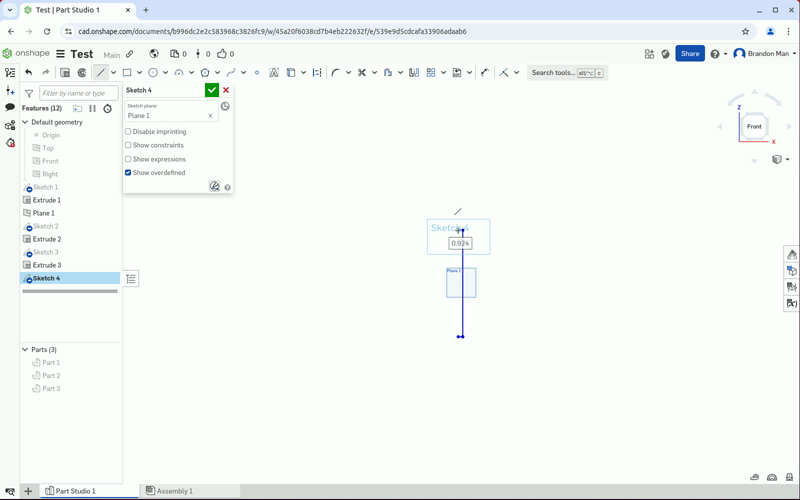
key_up(shift)
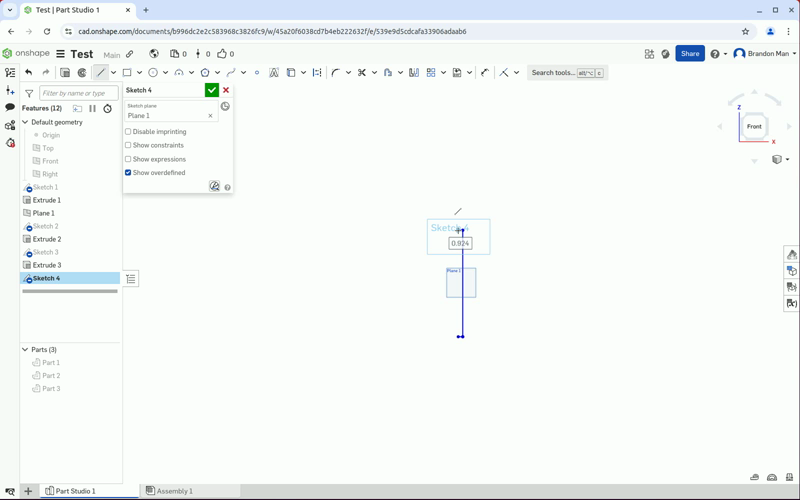
key_down(shift)
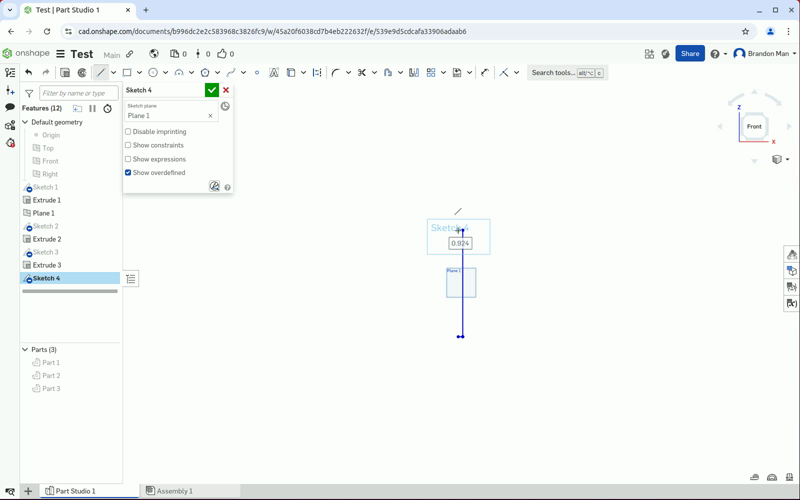
mouse_move(458, 336)
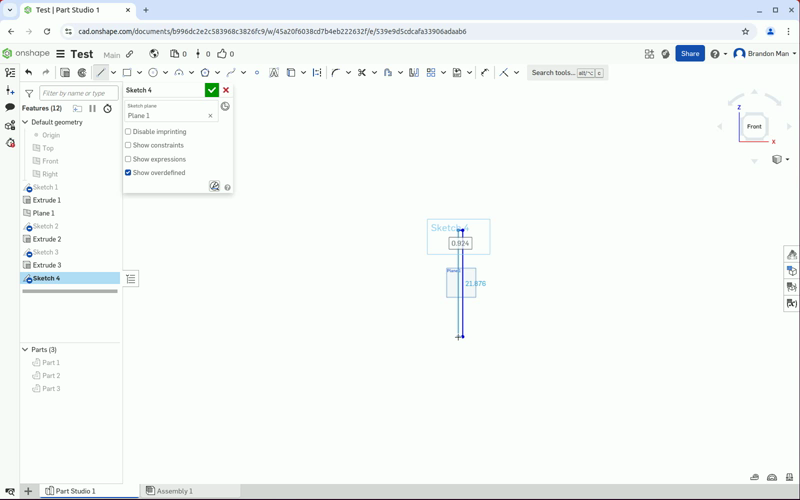
scroll(6)
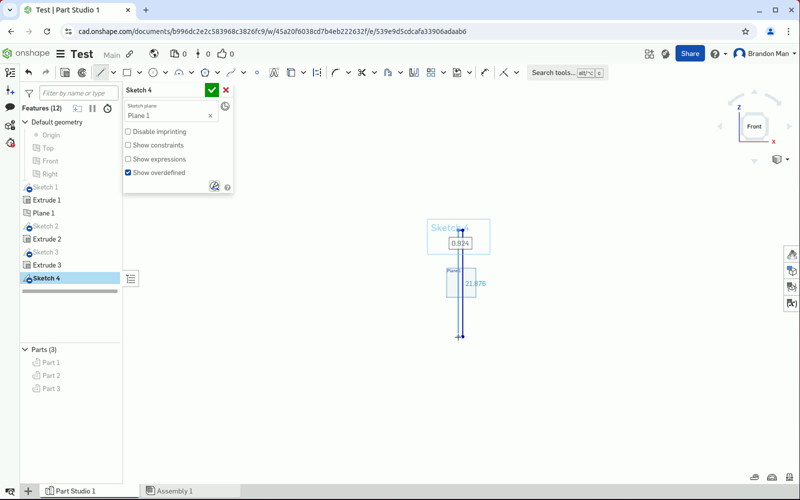
scroll(6)
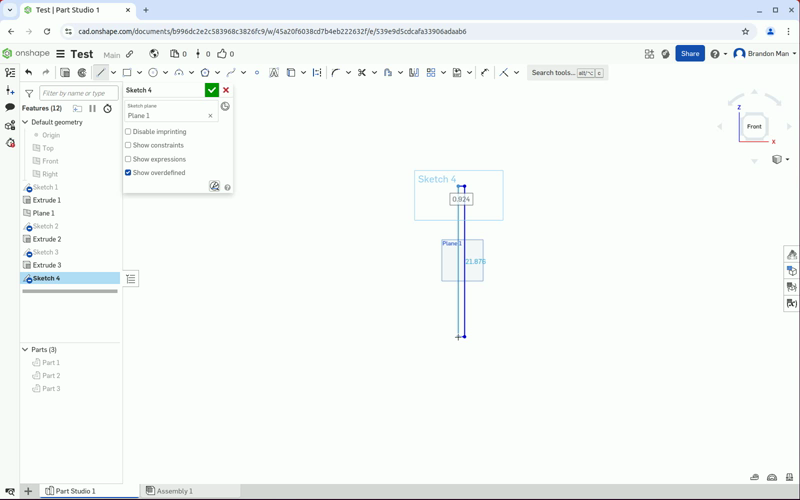
scroll(6)
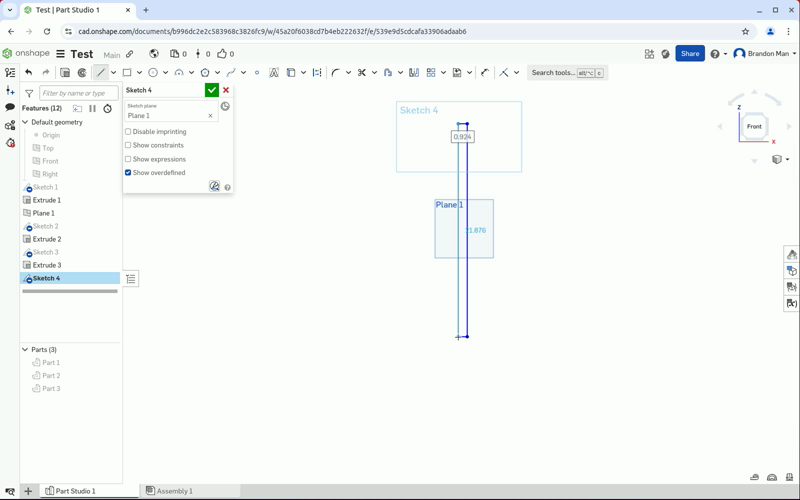
scroll(6)
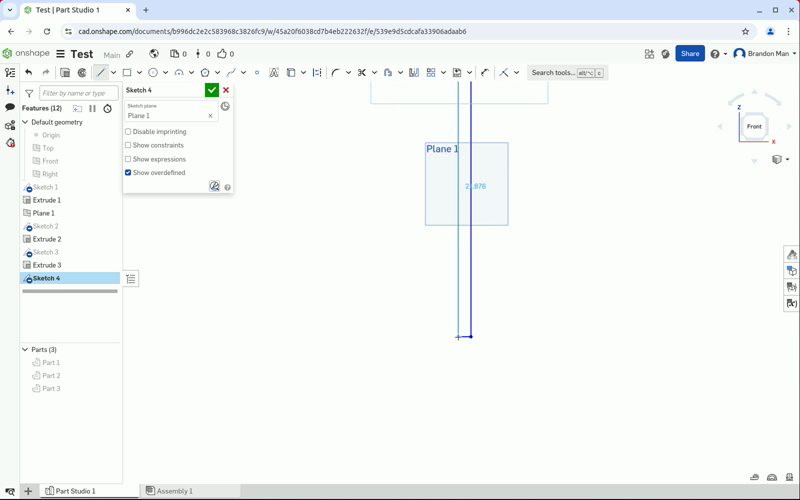
scroll(6)
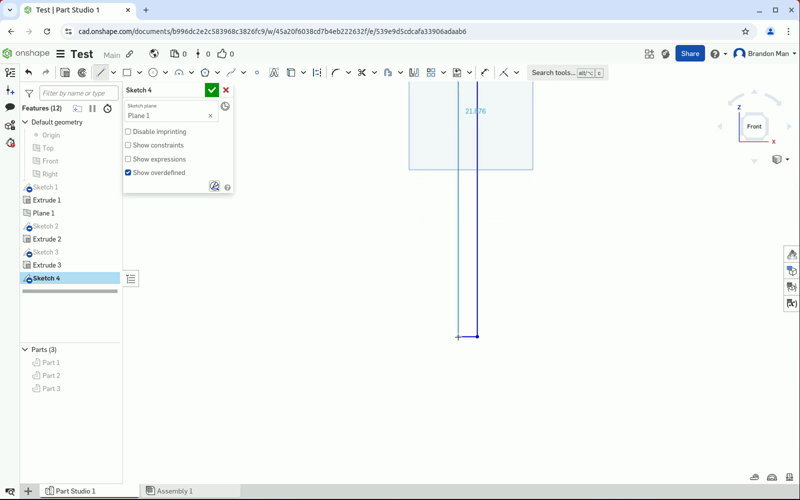
scroll(6)
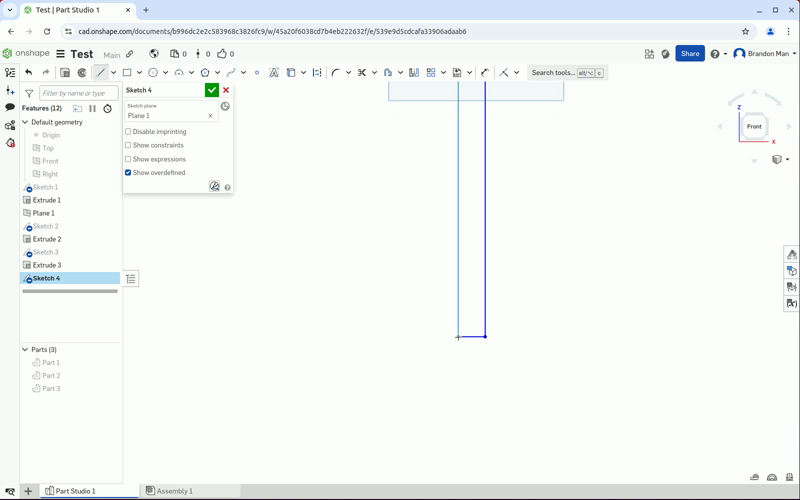
scroll(6)
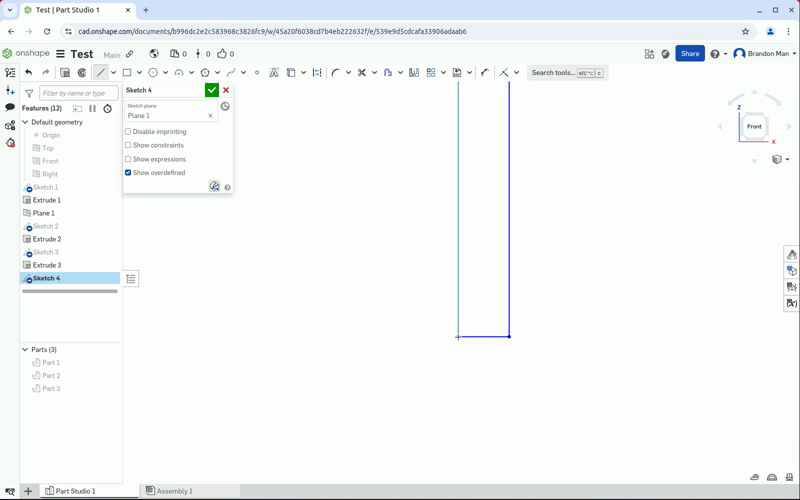
key_up(shift)
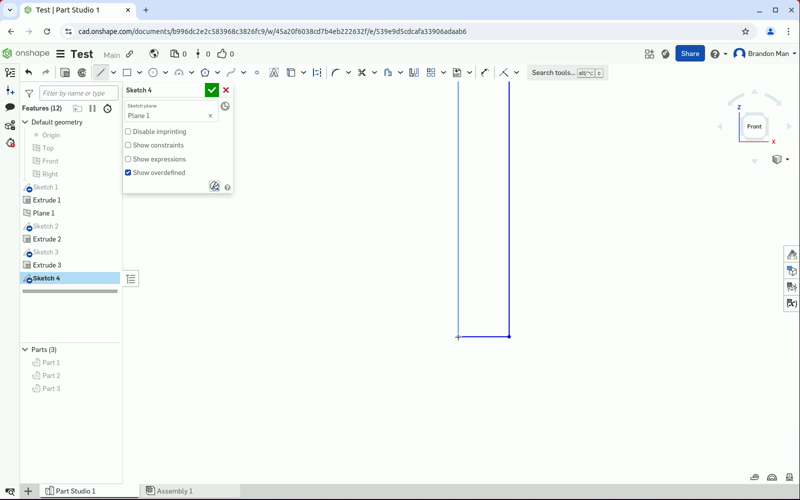
click(458, 336)
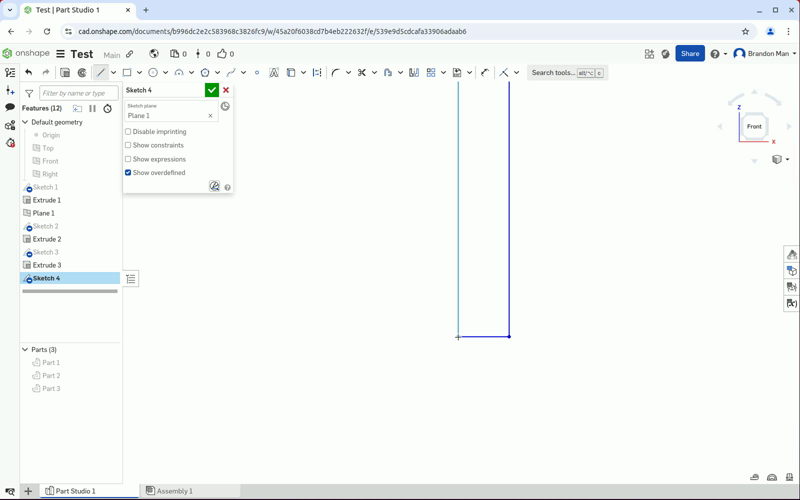
scroll(-6)
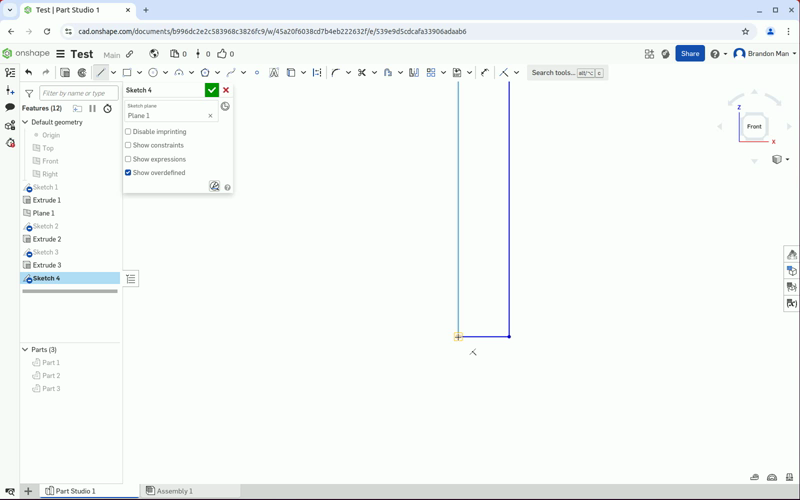
scroll(-6)
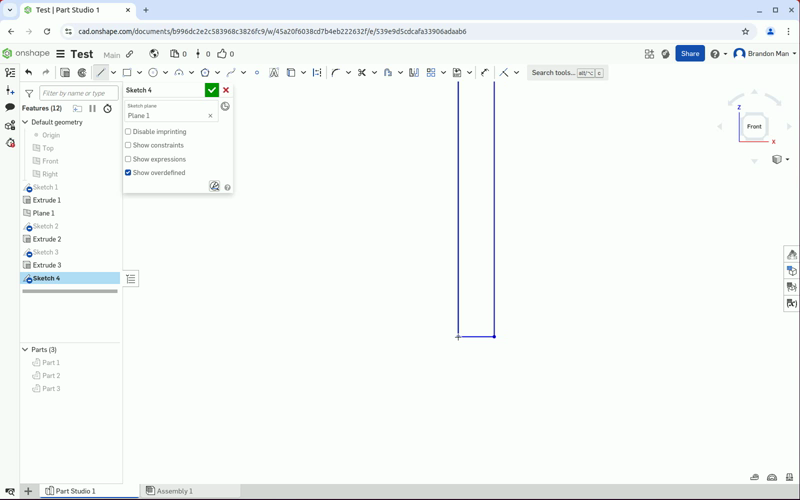
scroll(-6)
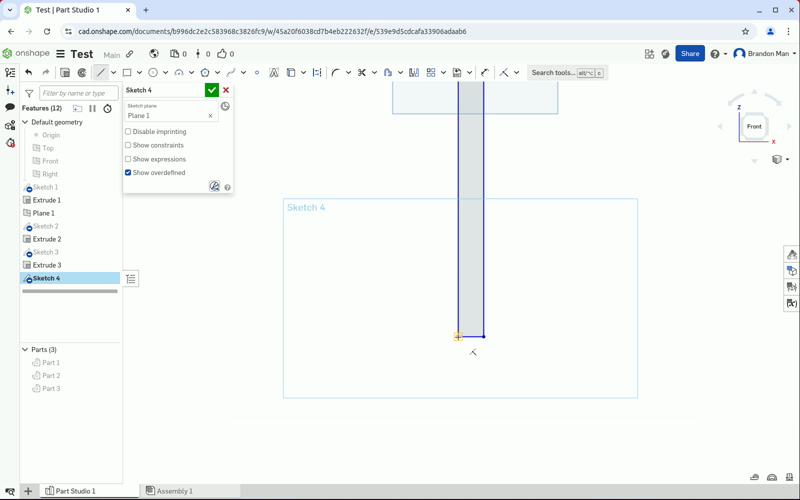
scroll(-6)
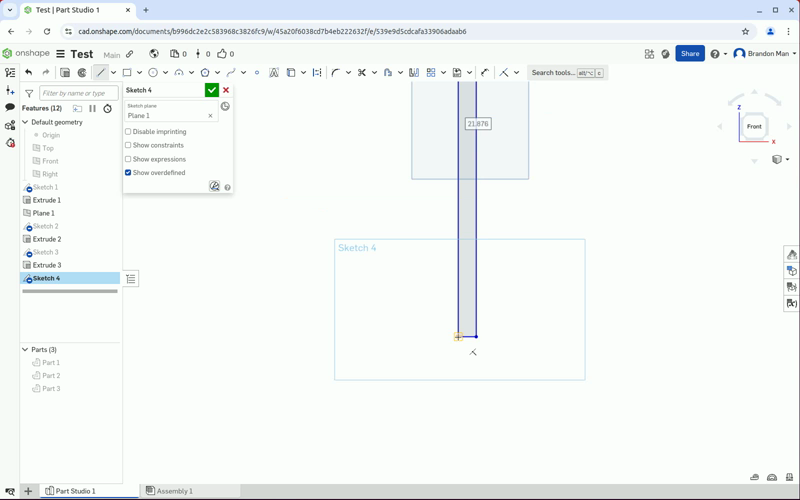
scroll(-6)
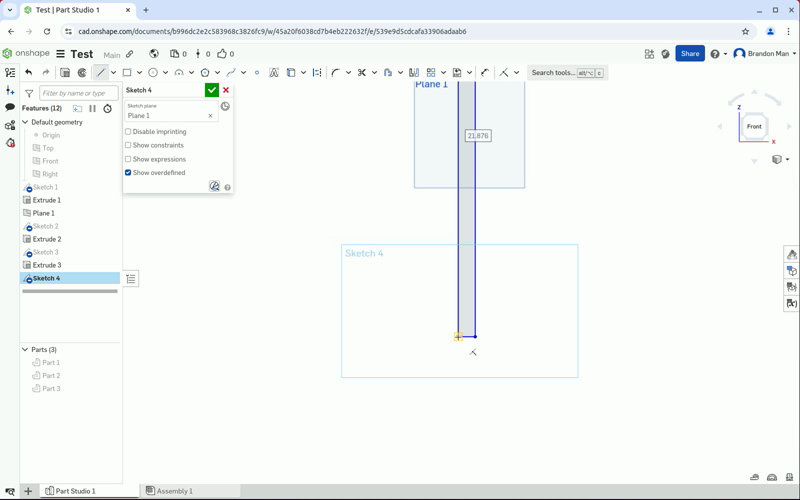
scroll(-6)
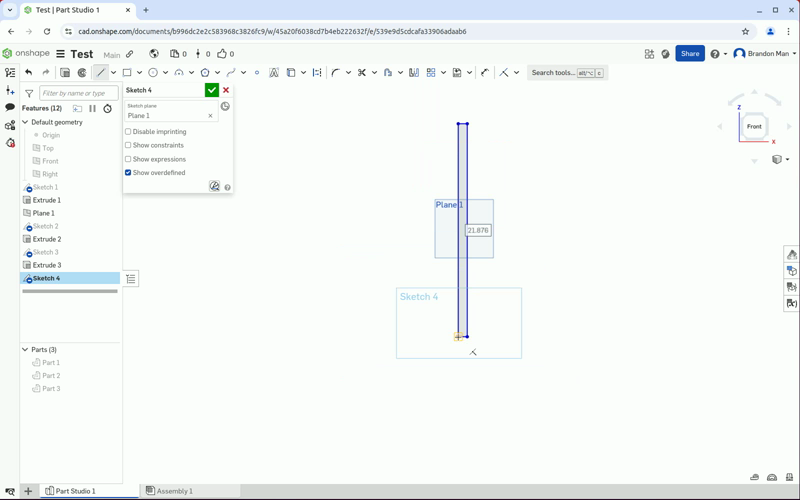
scroll(-6)
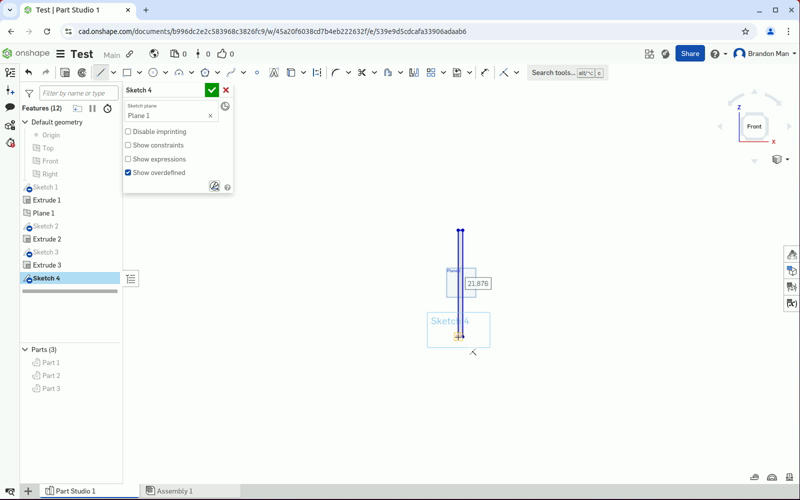
key(esc)
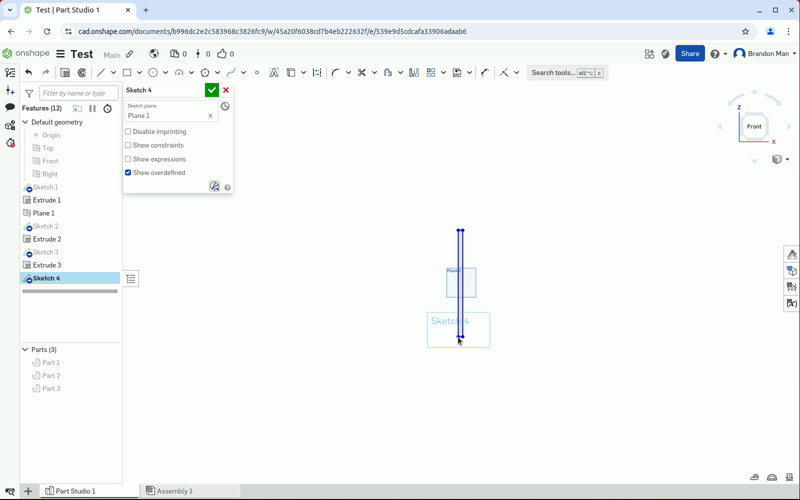
mouse_move(461, 282)
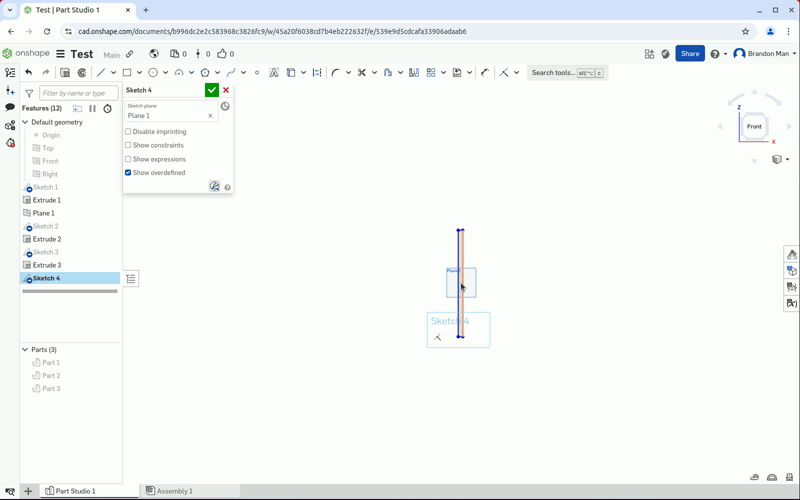
scroll(6)
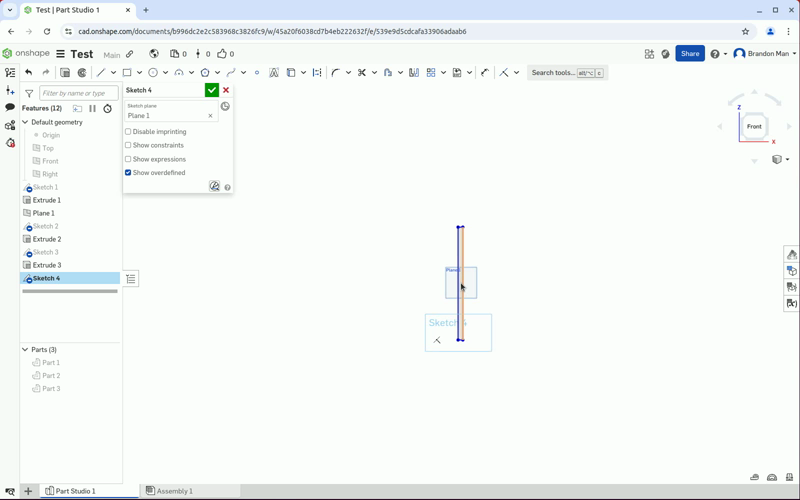
scroll(6)
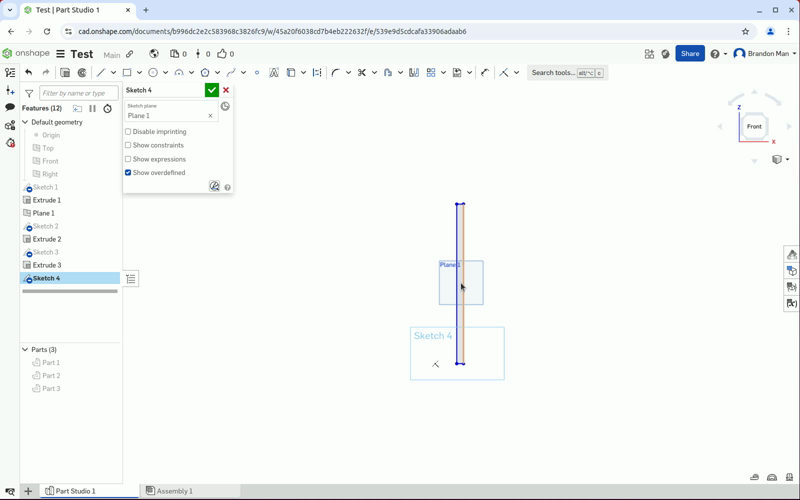
scroll(6)
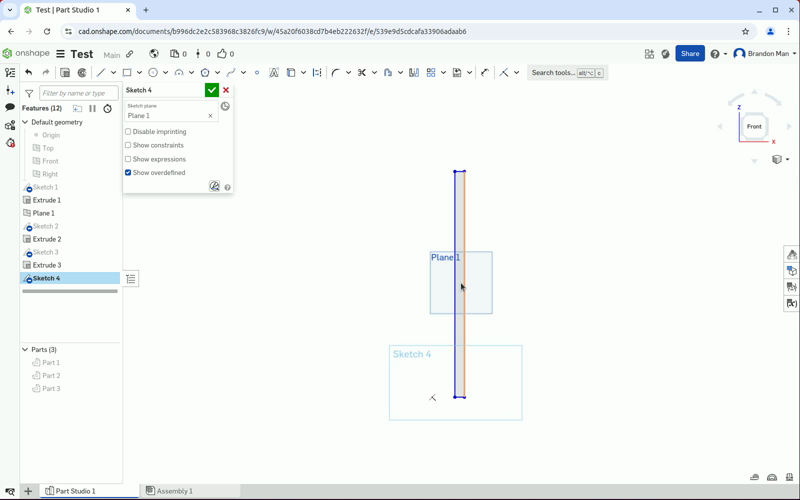
scroll(6)
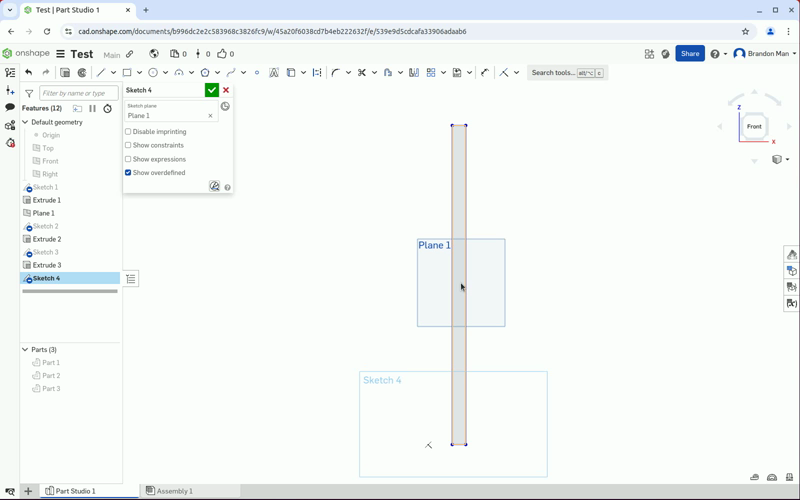
scroll(6)
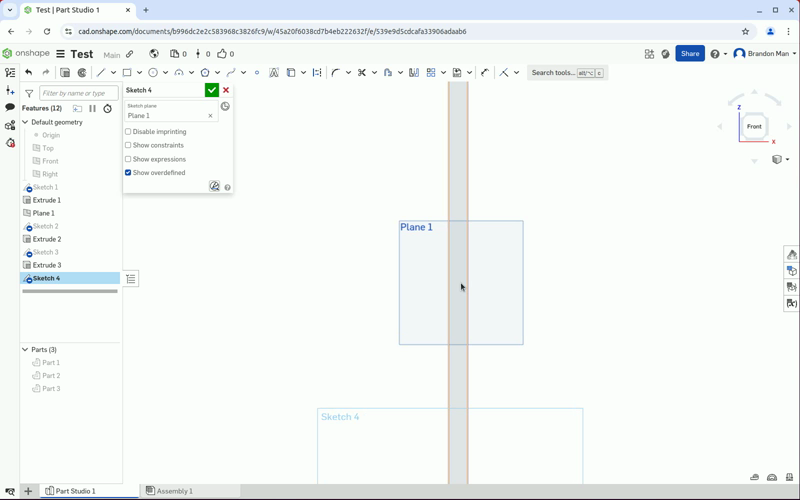
scroll(6)
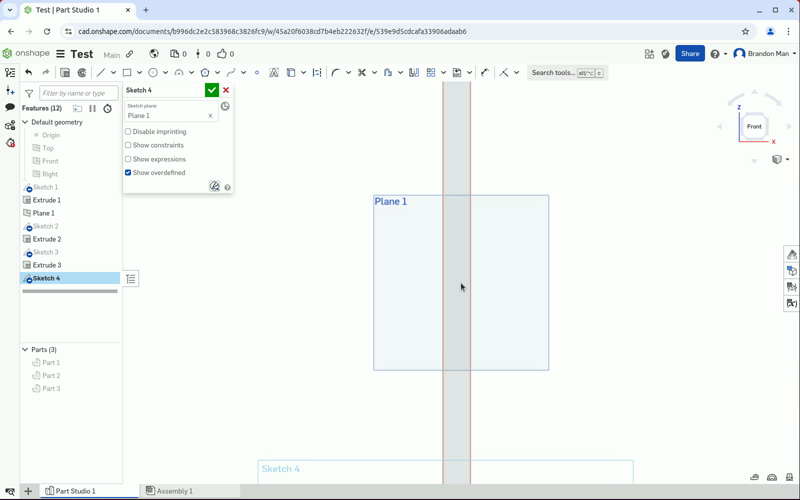
scroll(6)
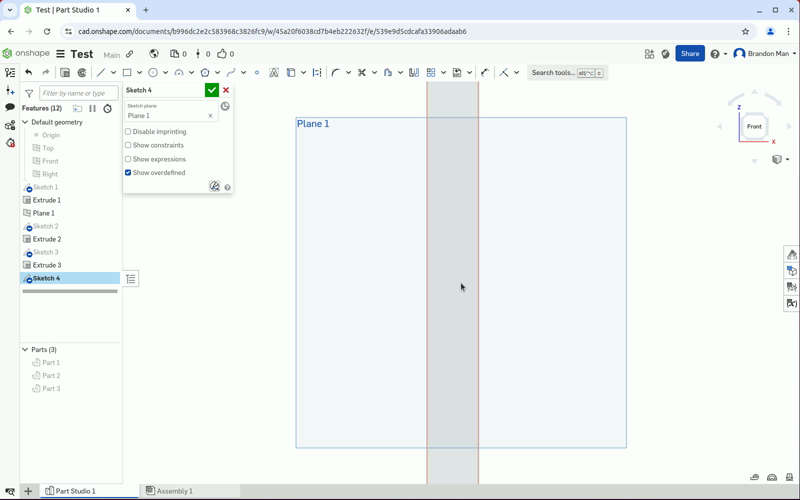
click(461, 282)
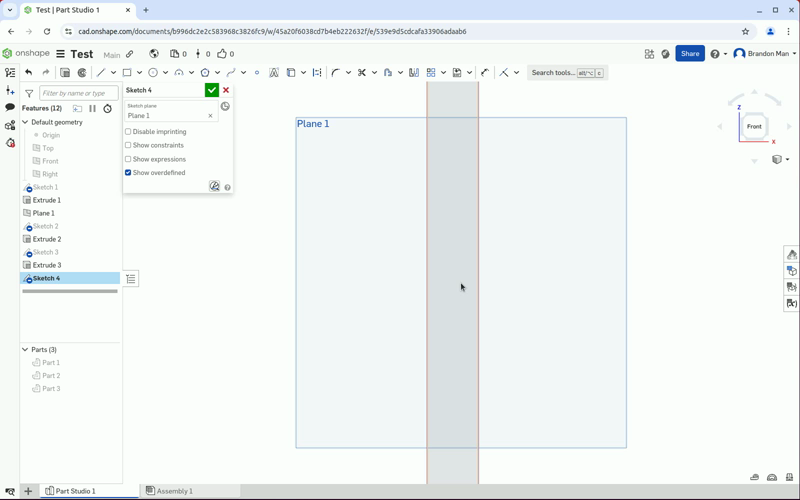
scroll(-6)
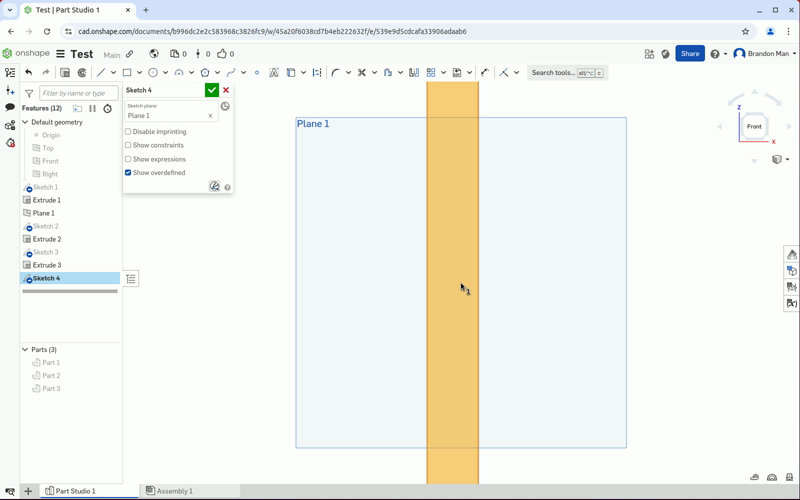
scroll(-6)
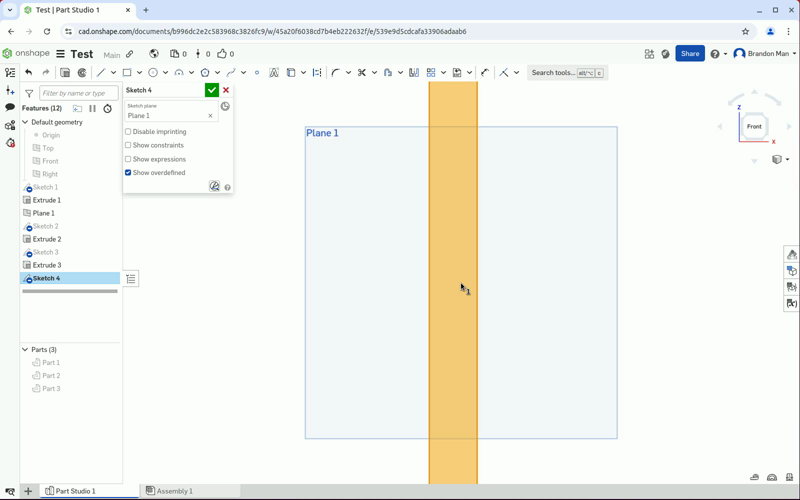
scroll(-6)
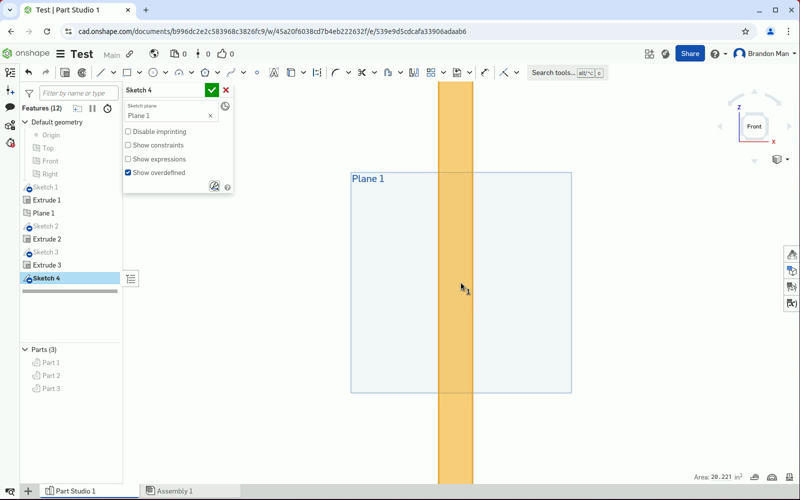
scroll(-6)
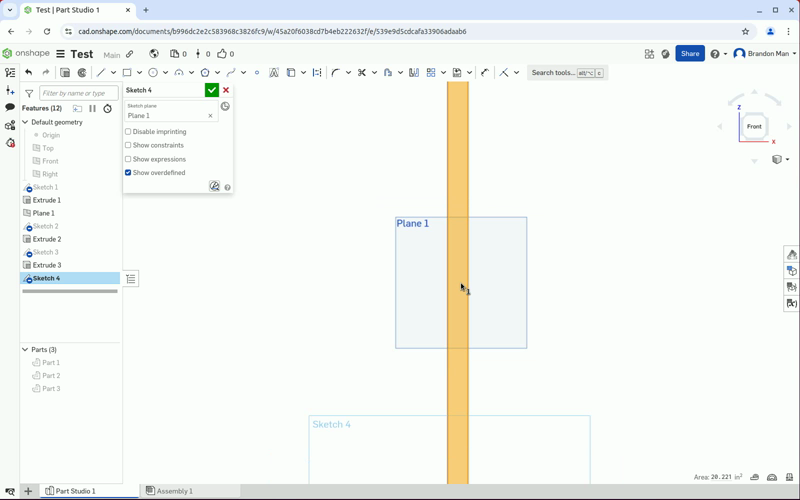
scroll(-6)
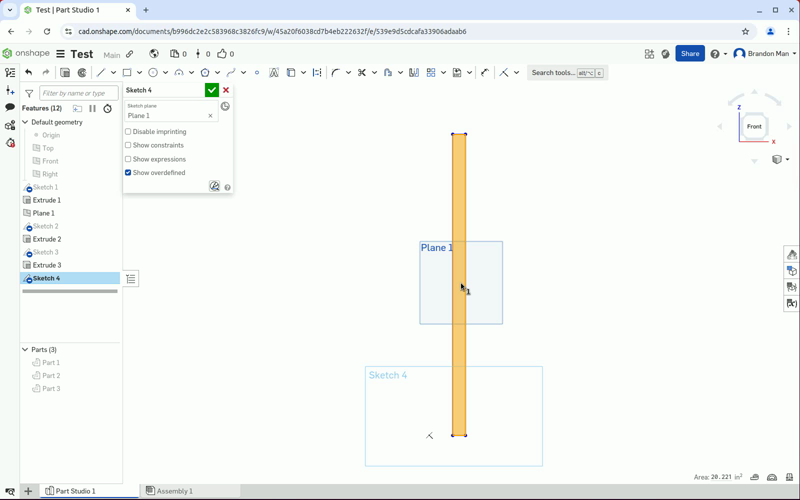
scroll(-6)
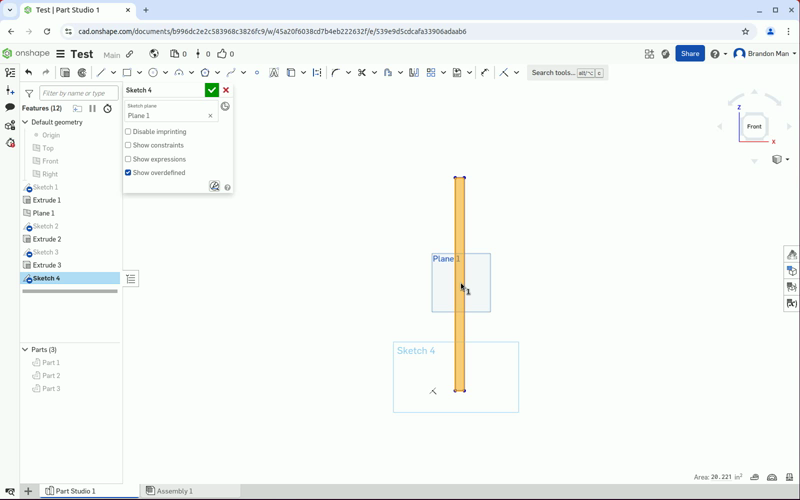
scroll(-6)
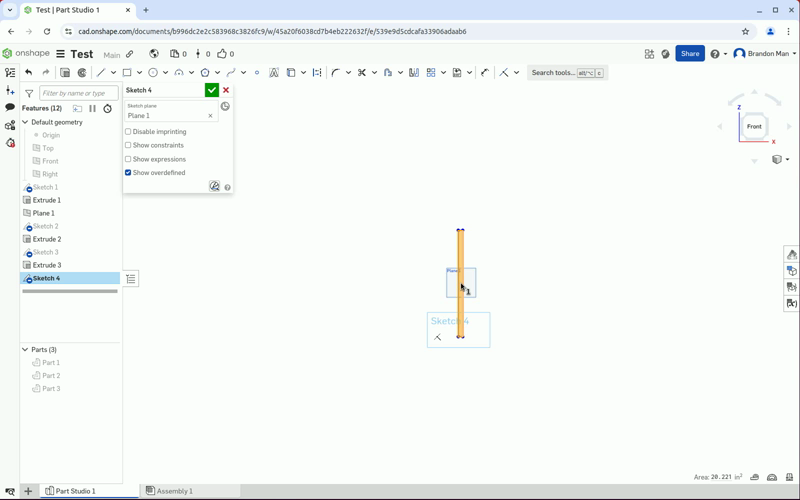
mouse_move(73, 352)
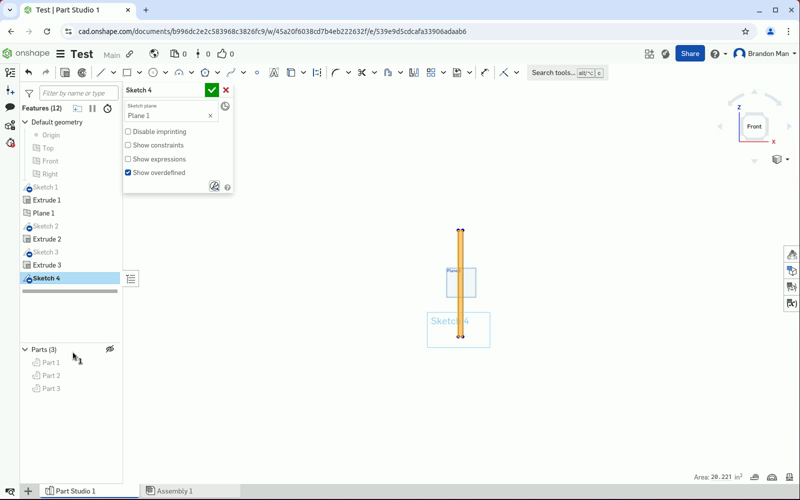
key(shift+y)
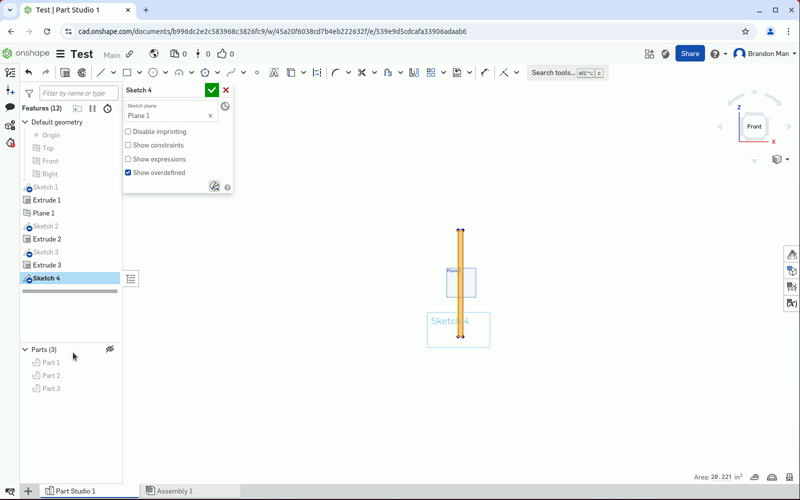
key(shift+e)
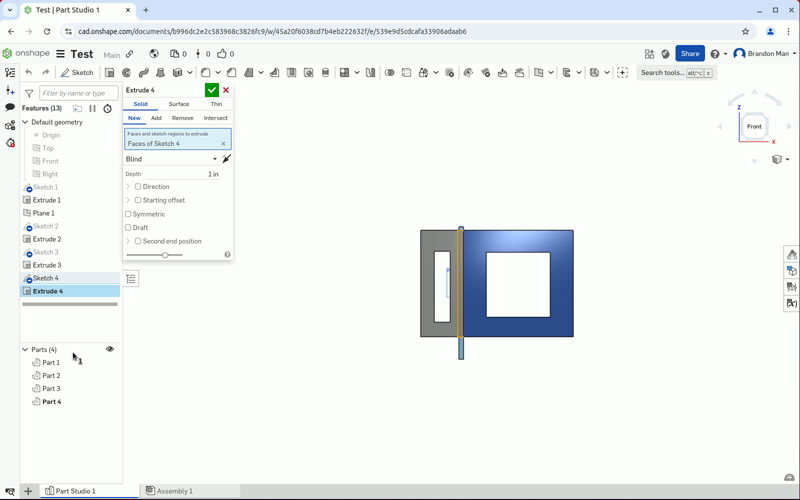
mouse_move(143, 106)
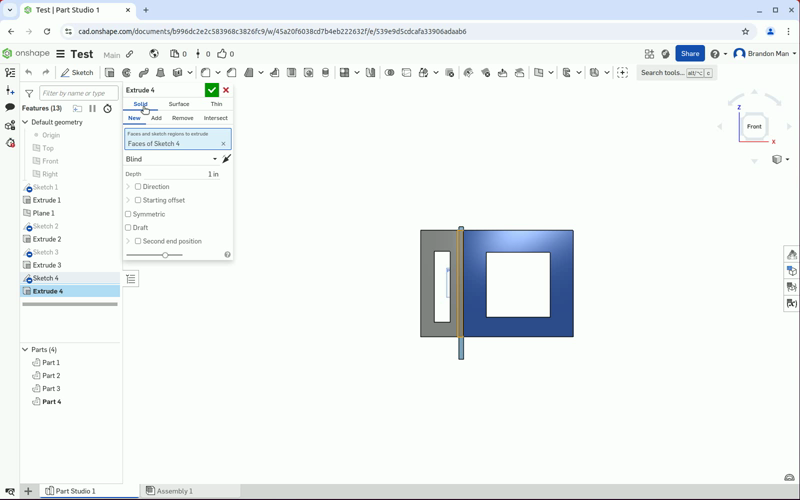
click(143, 106)
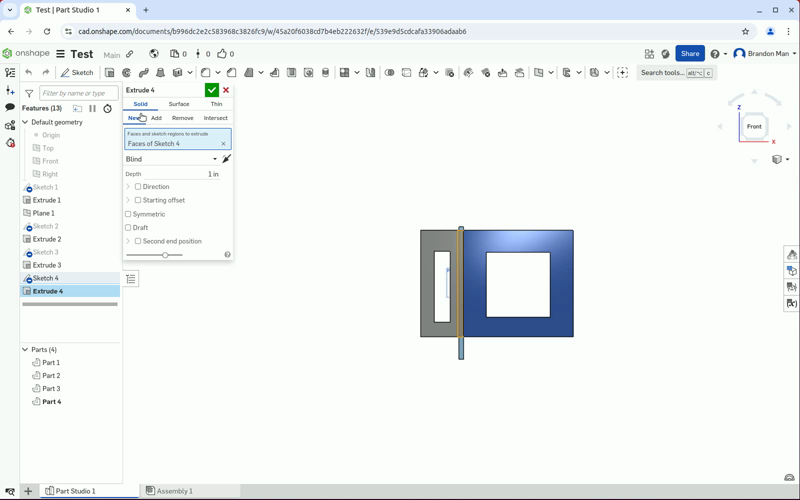
mouse_move(137, 120)
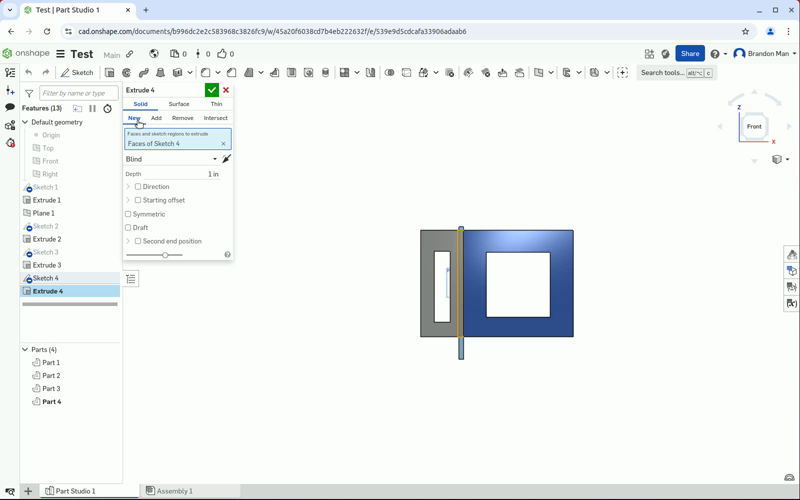
click(137, 120)
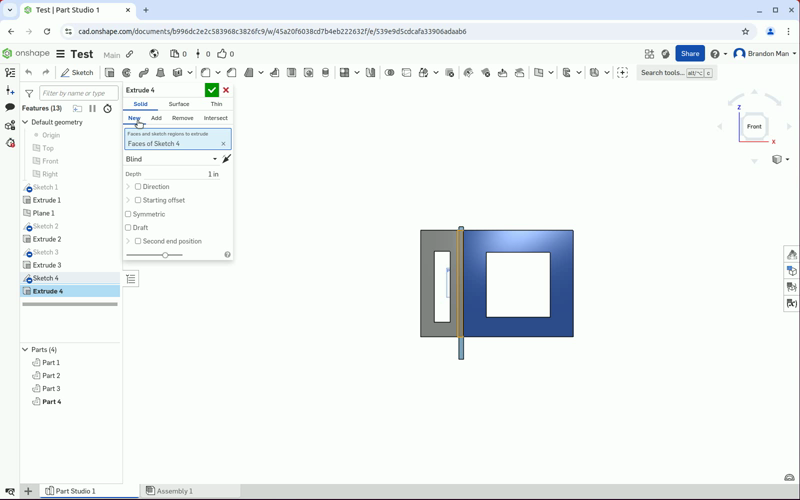
key(tab, 4)
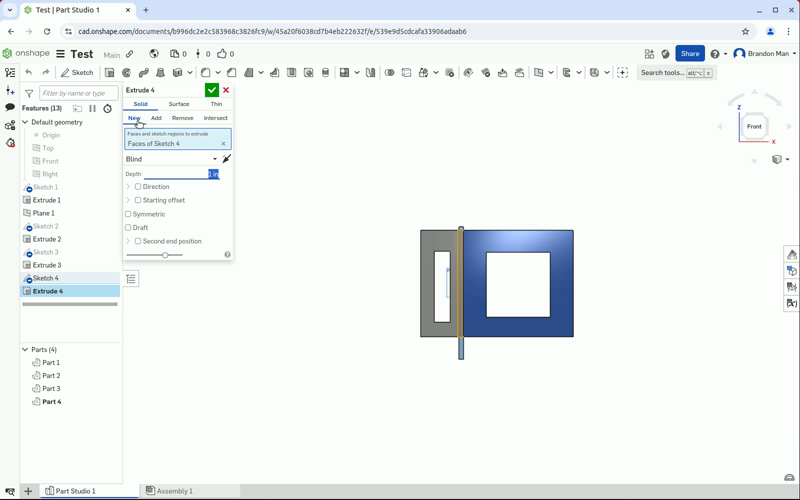
text(0.963)
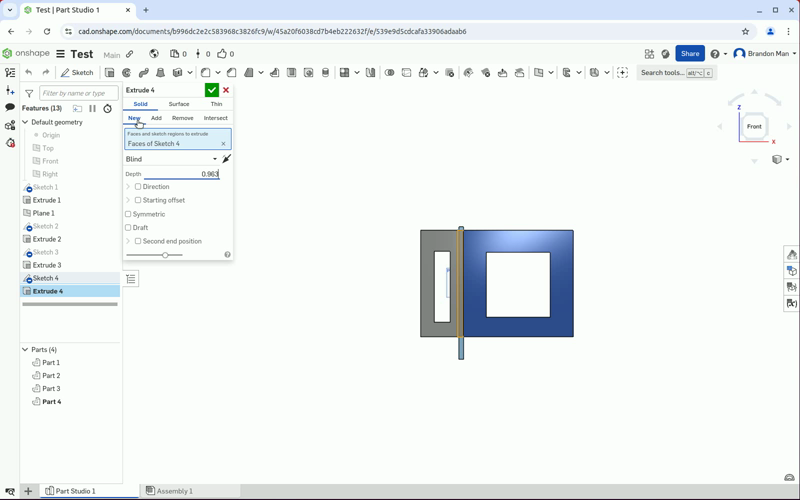
key(enter)
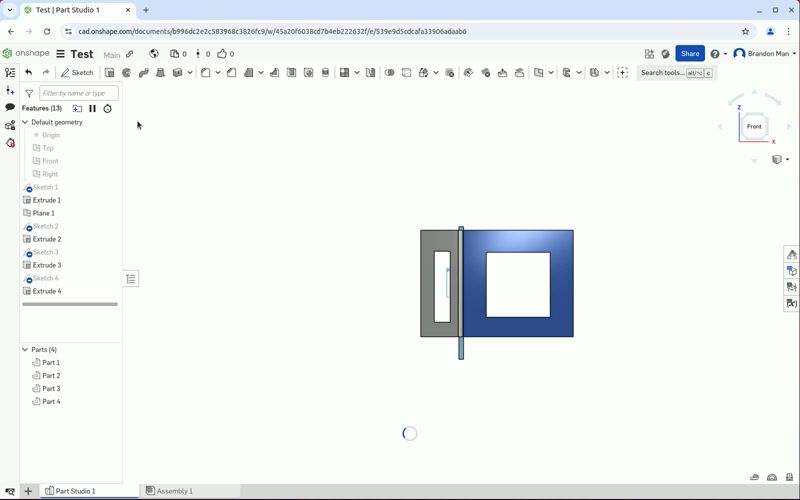
key(shift+h)
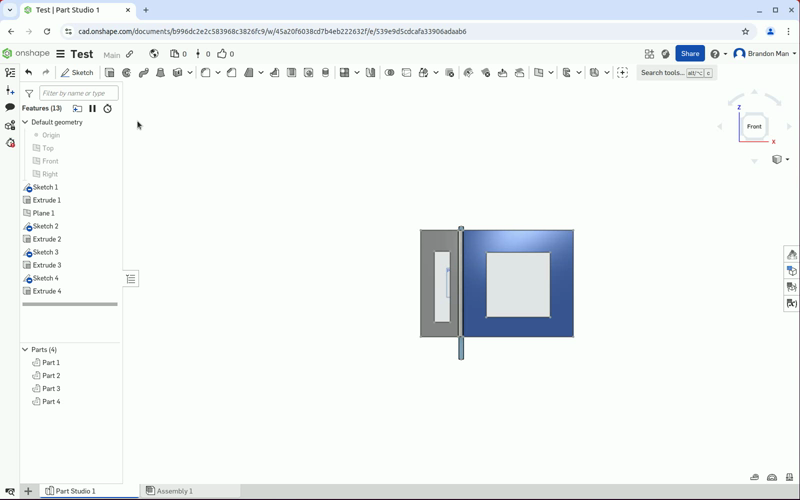
key(shift+h)
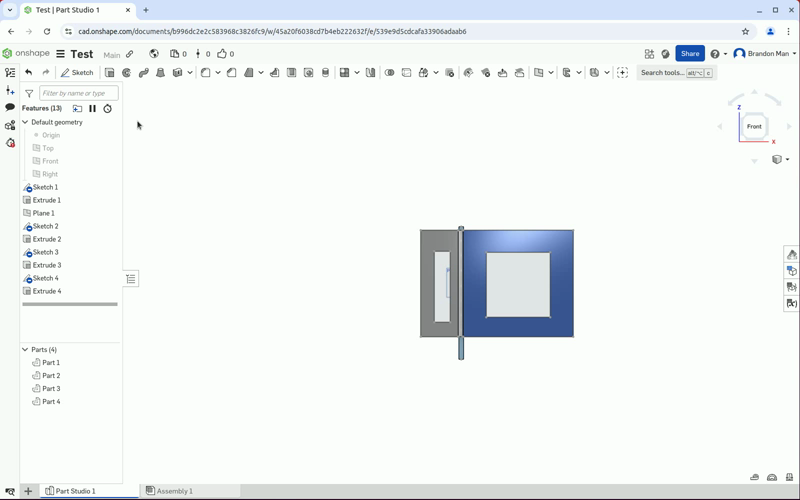
key(shift+7)
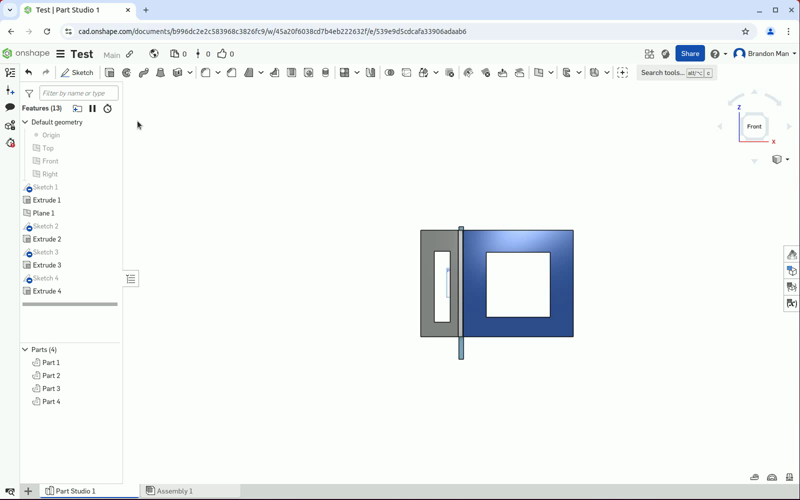
key(left, 2)
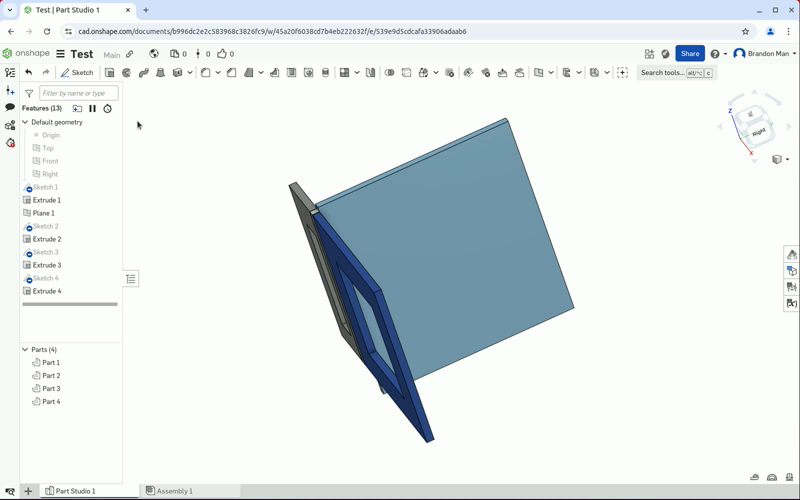
key(down, 2)
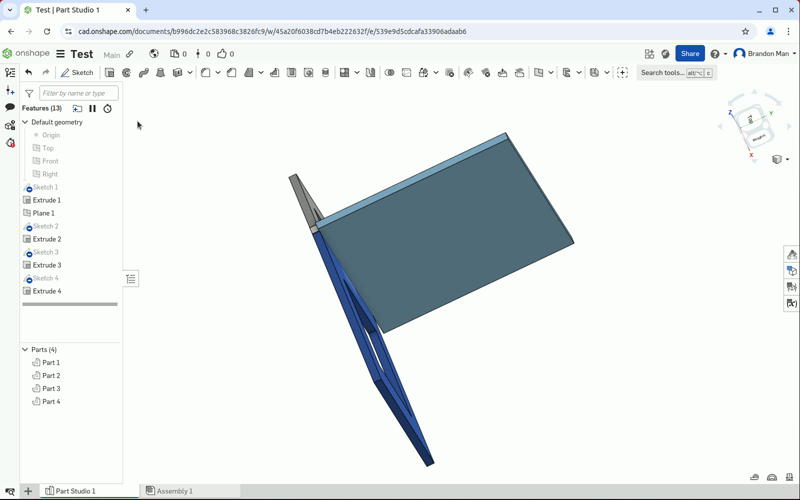
key(up, 2)
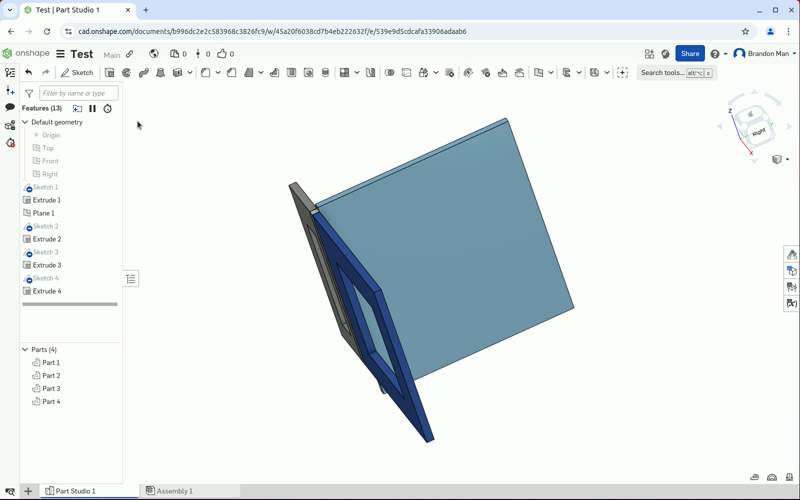
key(right, 2)
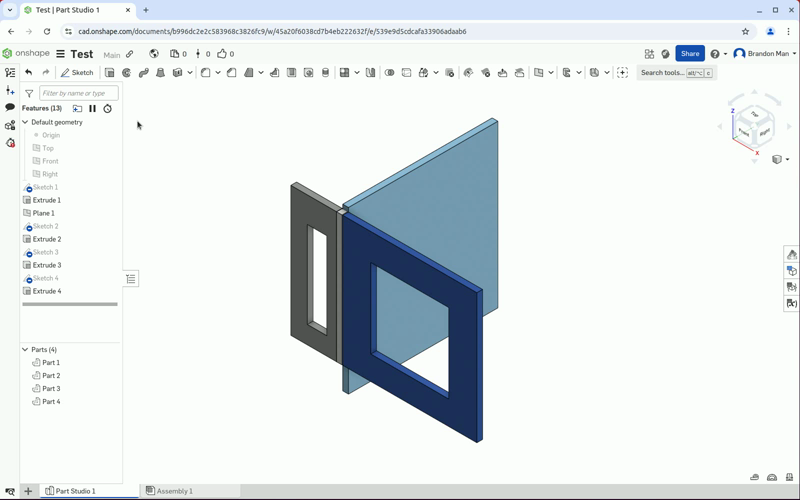
mouse_move(73, 189)
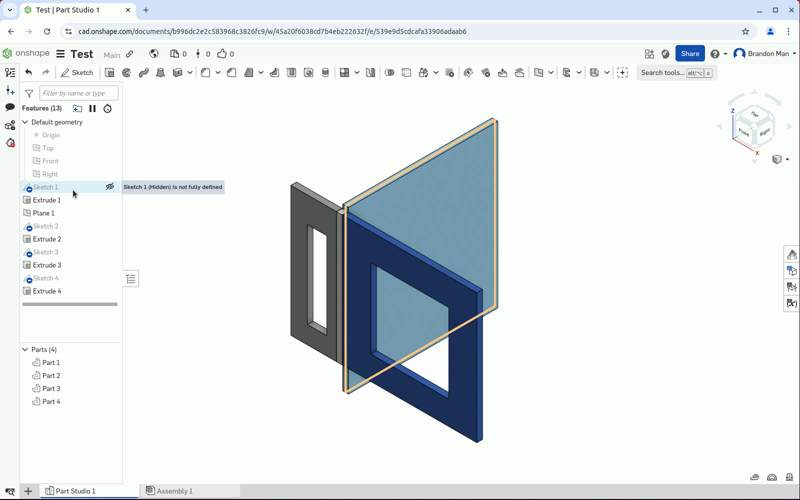
click(73, 189)